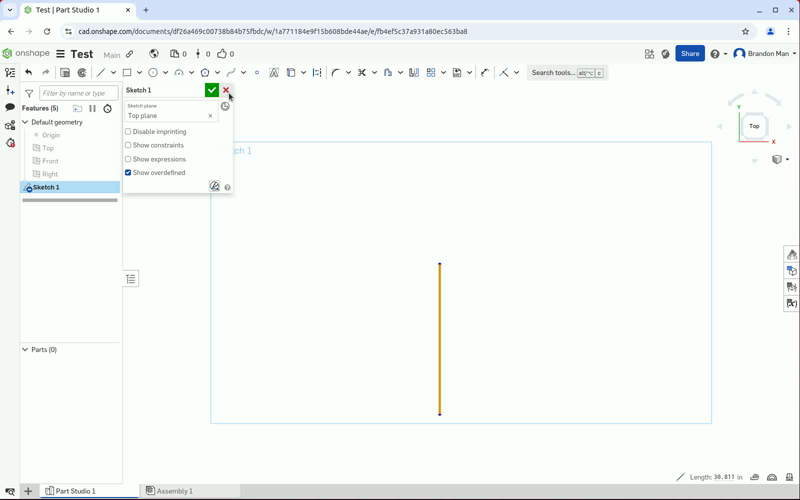
key(shift+h)
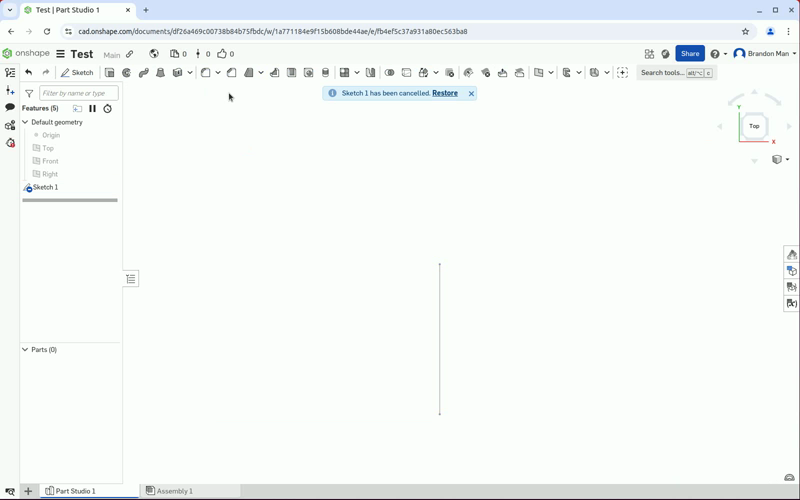
key(shift+s)
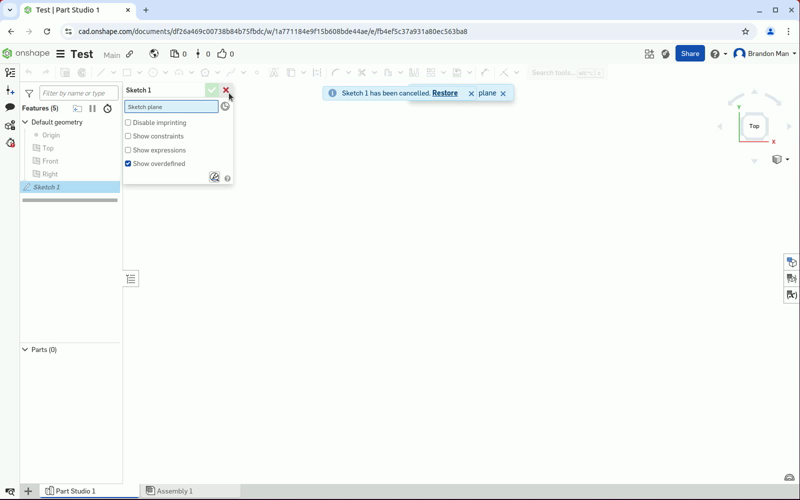
mouse_move(73, 150)
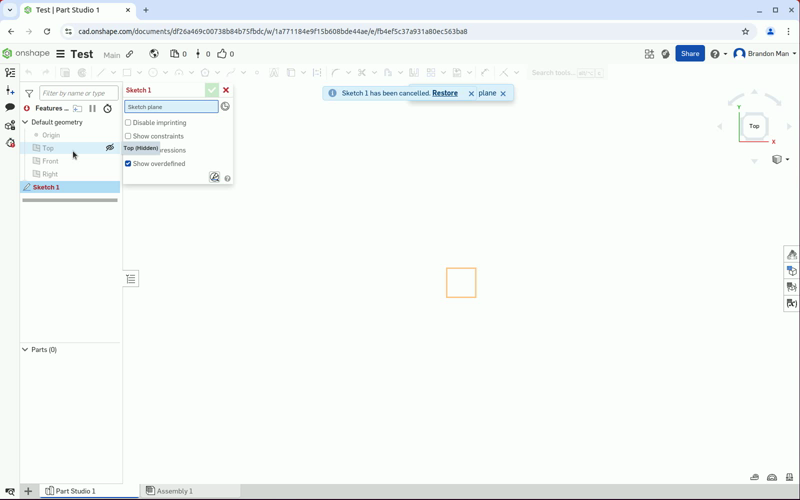
click(73, 150)
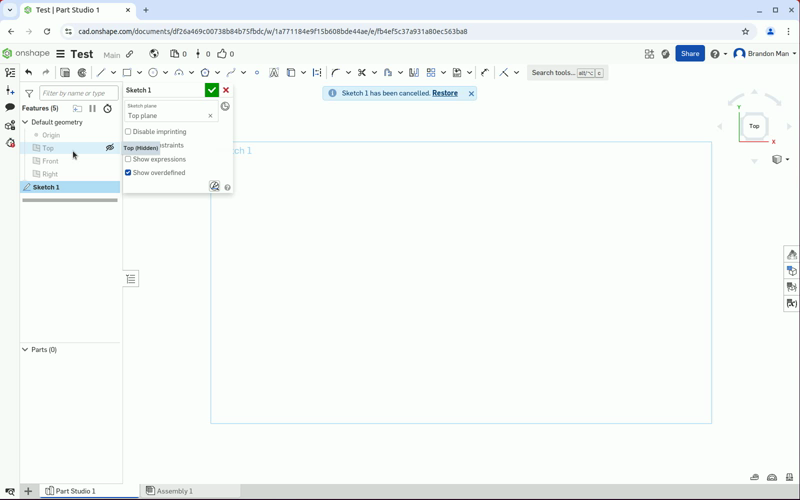
mouse_move(73, 352)
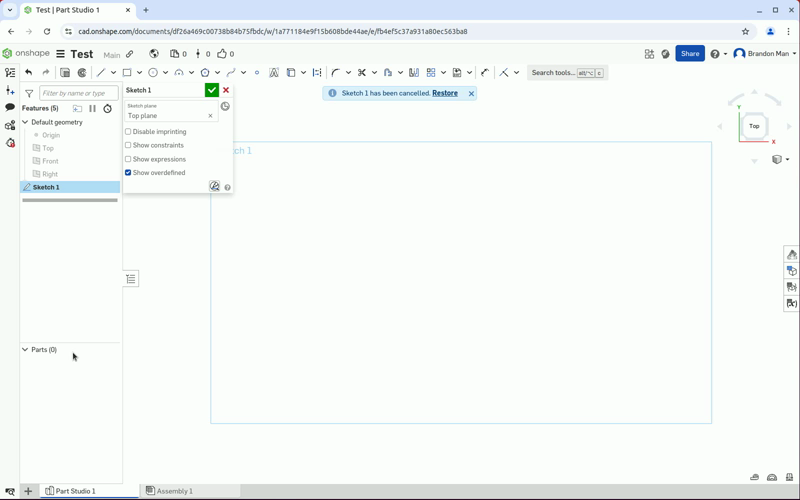
key(y)
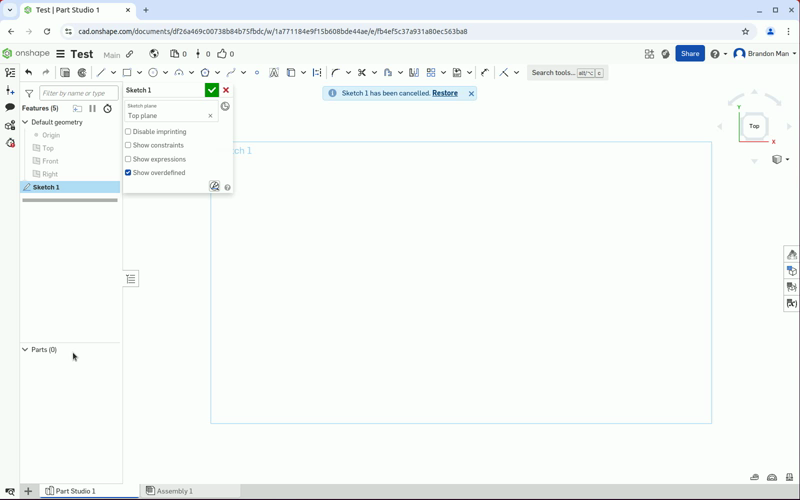
key(l)
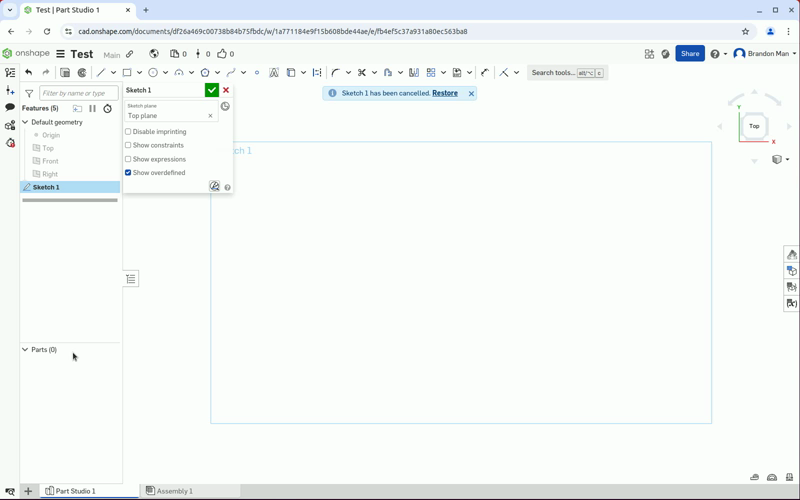
key_down(shift)
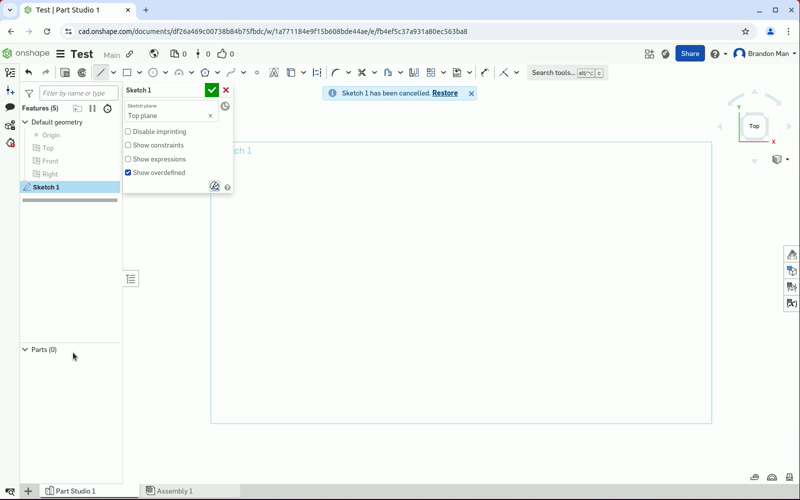
mouse_move(522, 320)
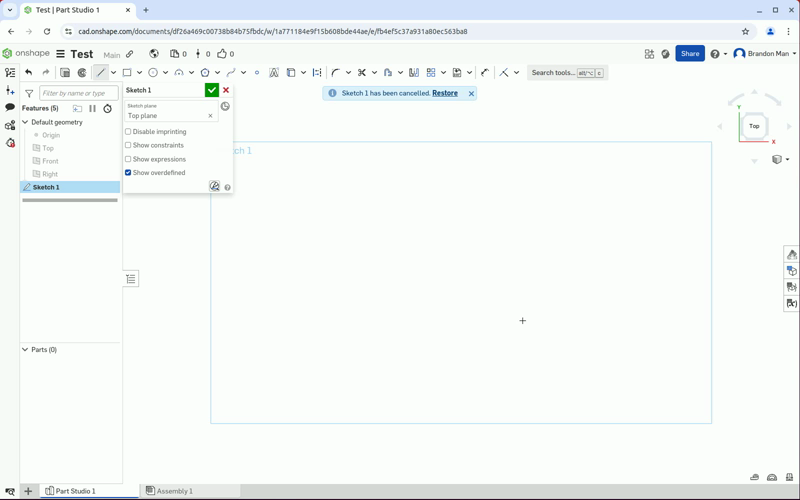
click(522, 320)
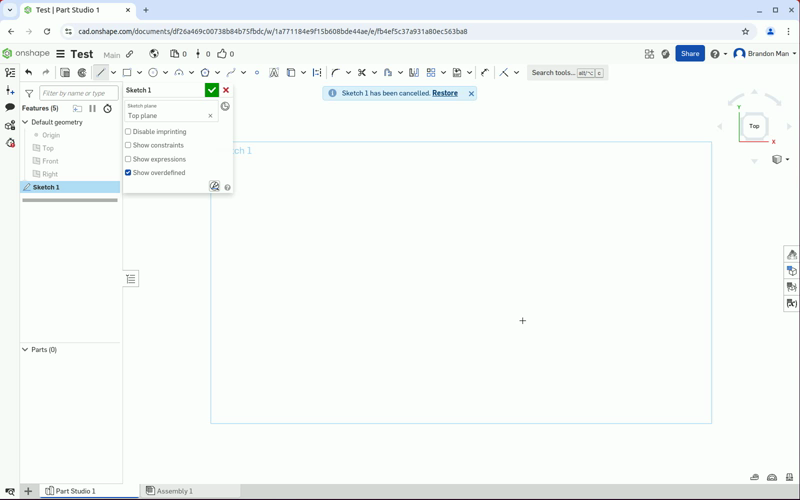
key_up(shift)
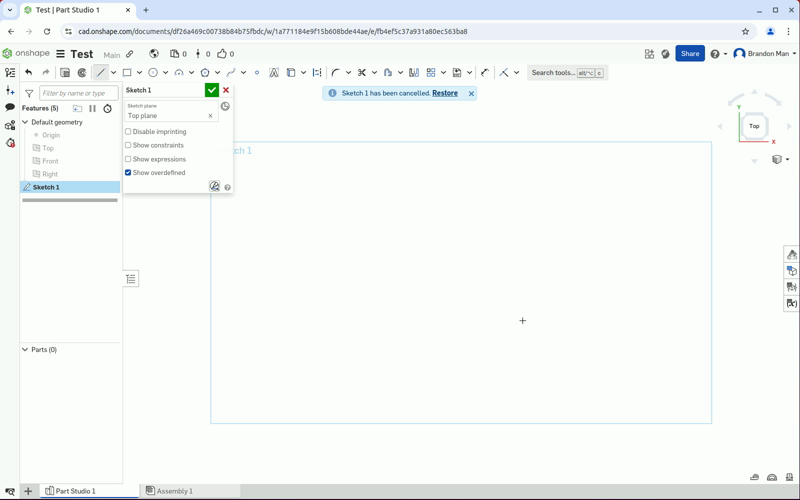
key_down(shift)
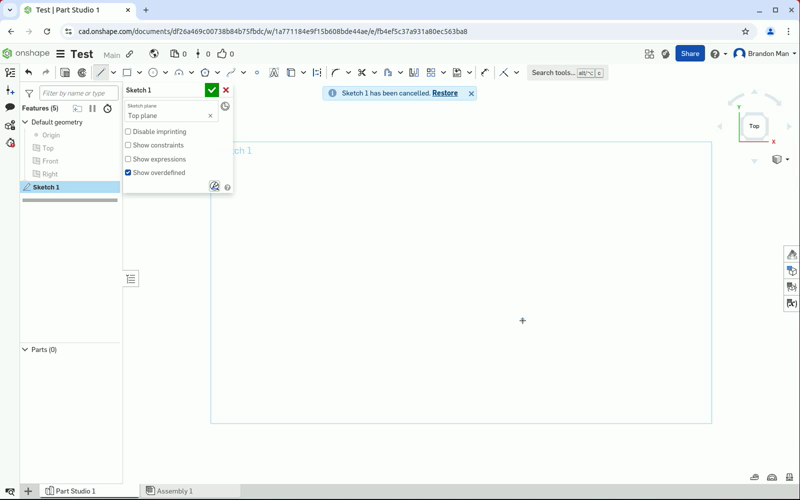
mouse_move(522, 244)
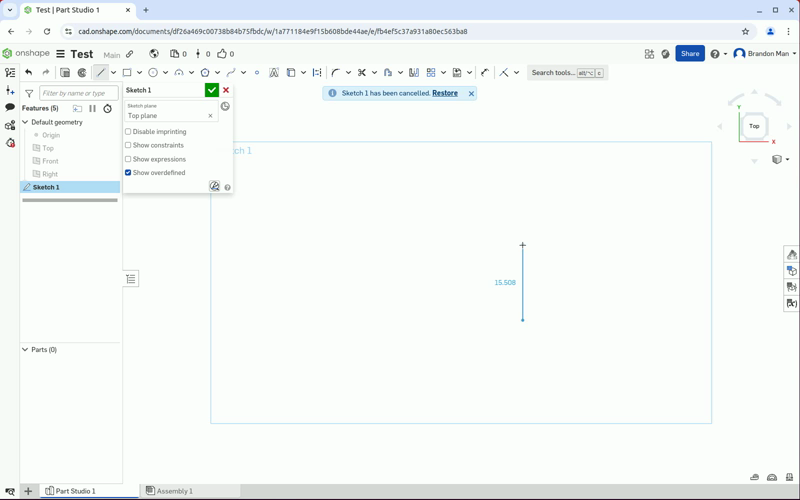
click(522, 244)
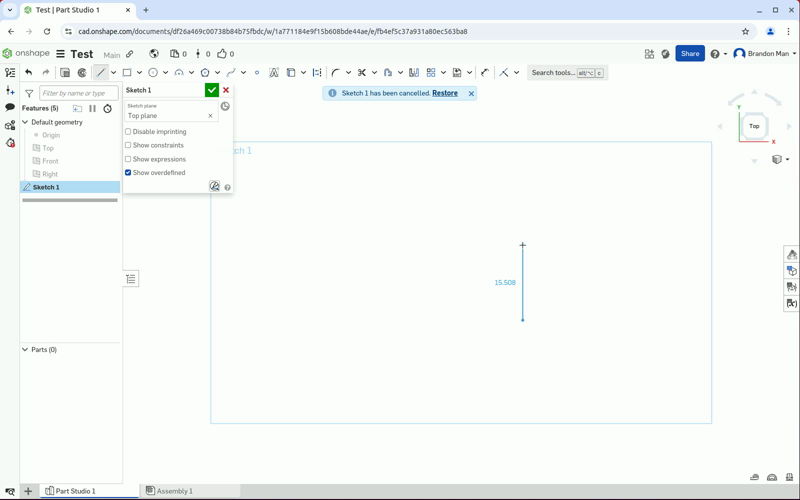
key_up(shift)
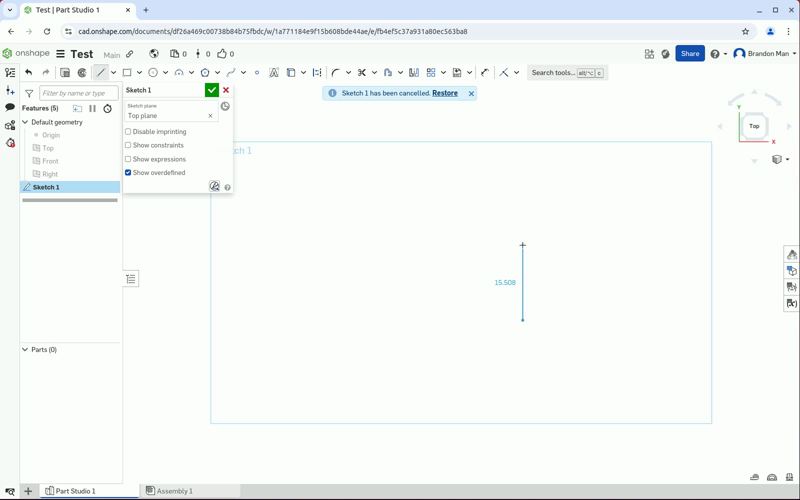
key(esc)
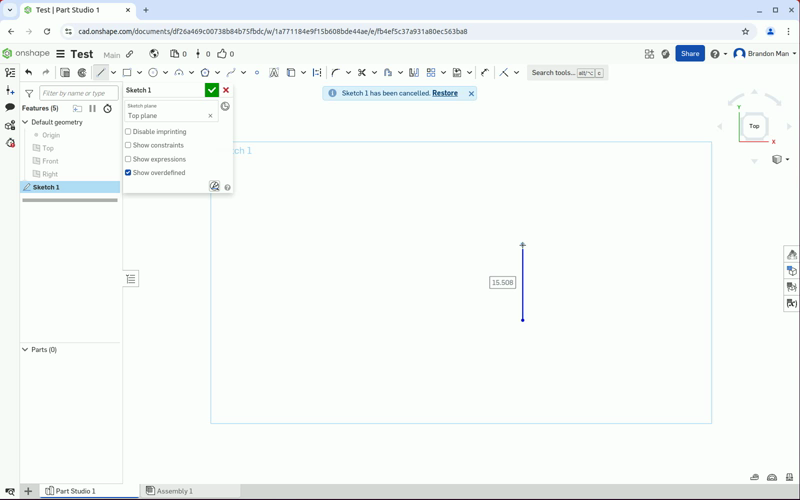
key(a)
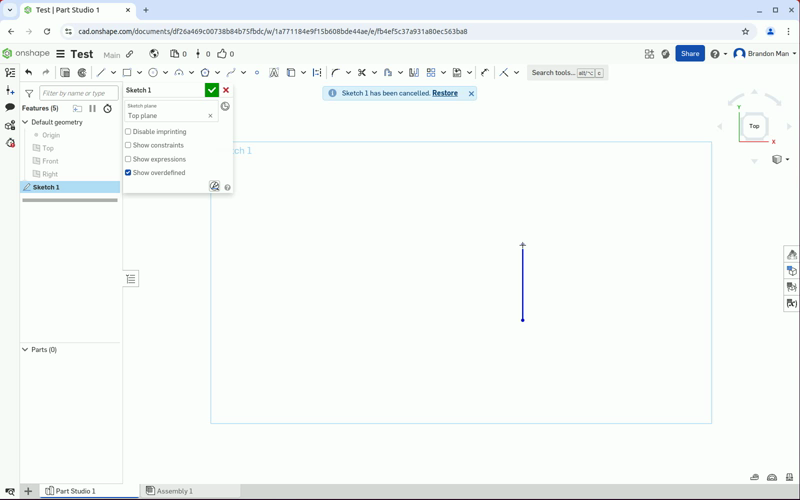
mouse_move(522, 244)
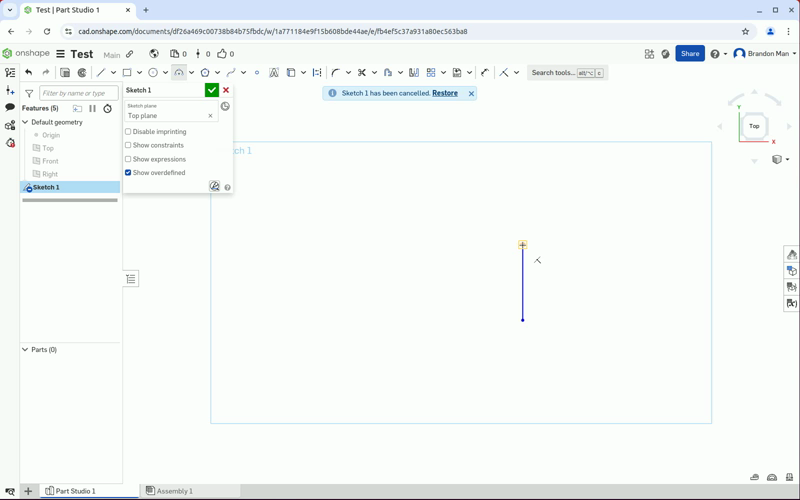
click(522, 244)
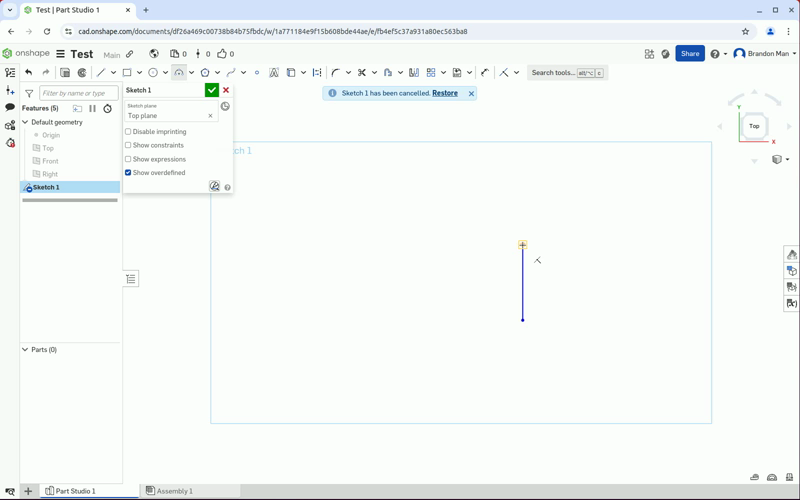
mouse_move(522, 320)
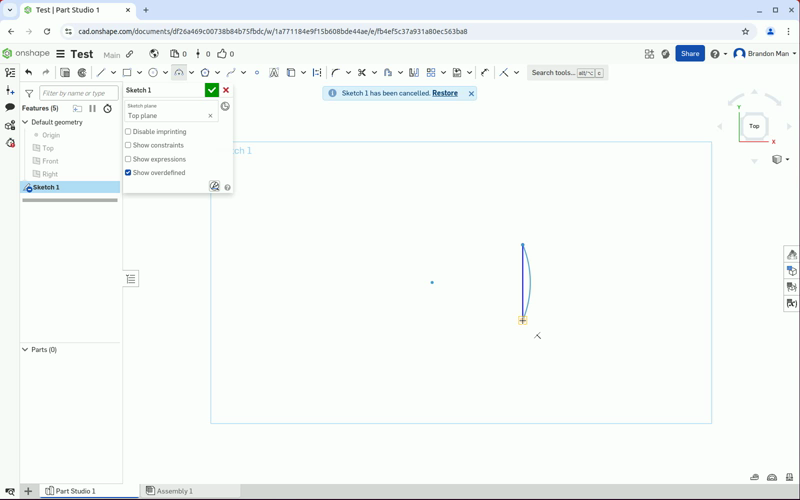
click(522, 320)
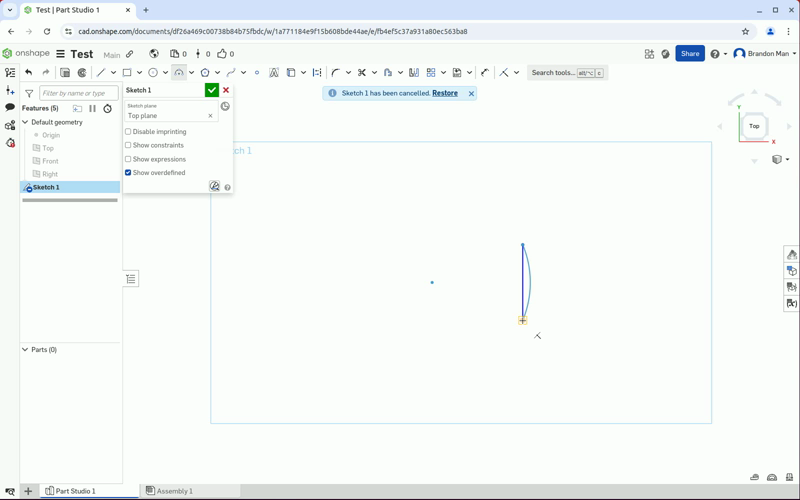
key_down(shift)
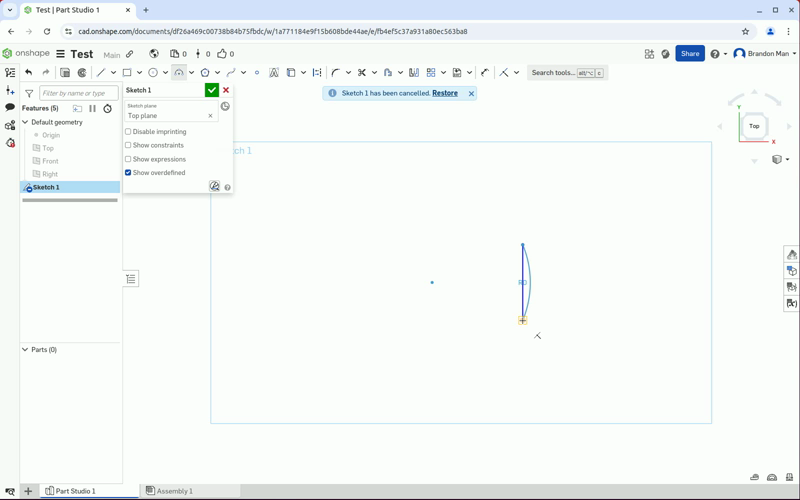
mouse_move(386, 282)
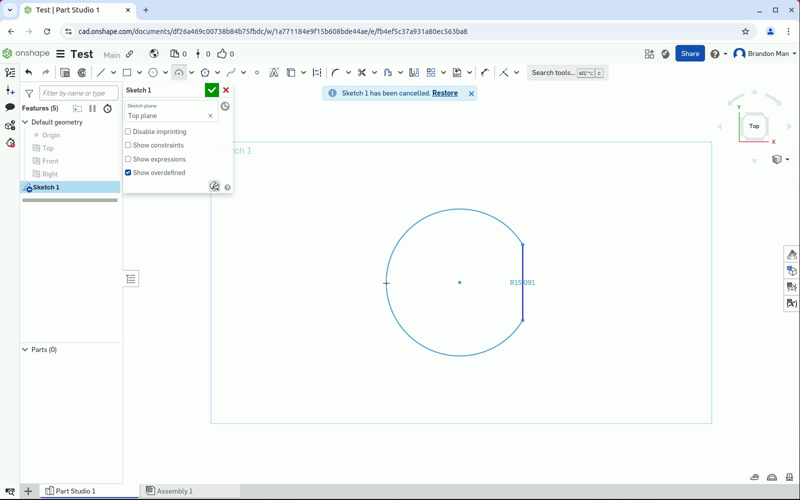
click(386, 282)
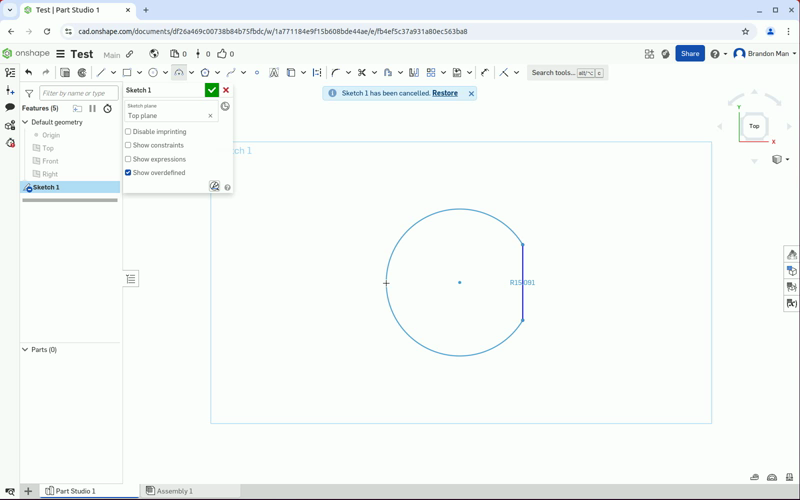
key_up(shift)
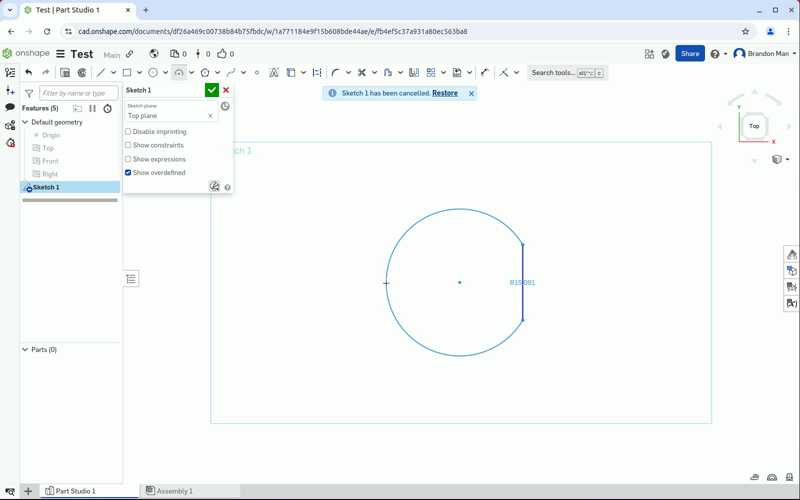
key(esc)
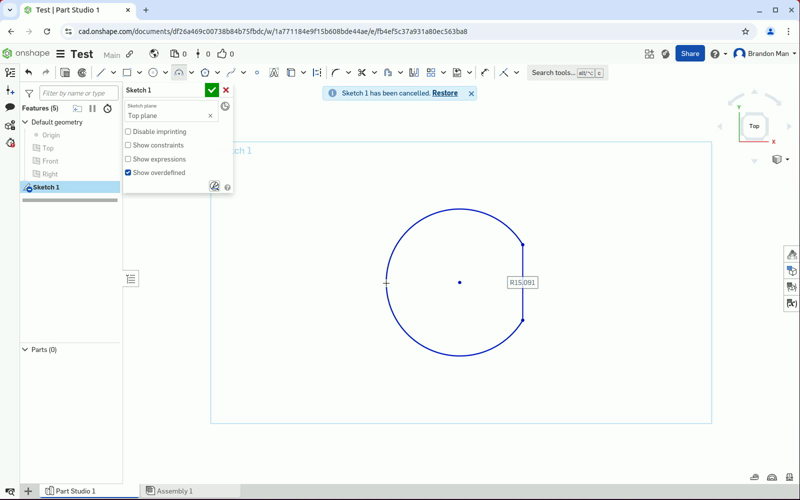
key(c)
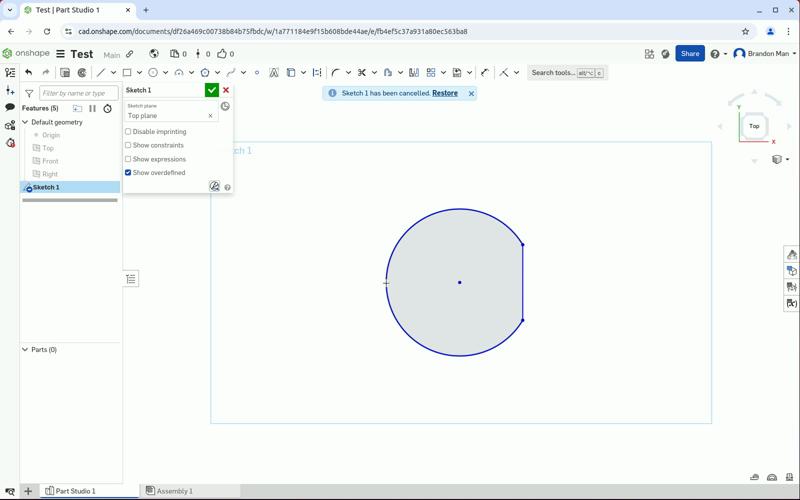
key_down(shift)
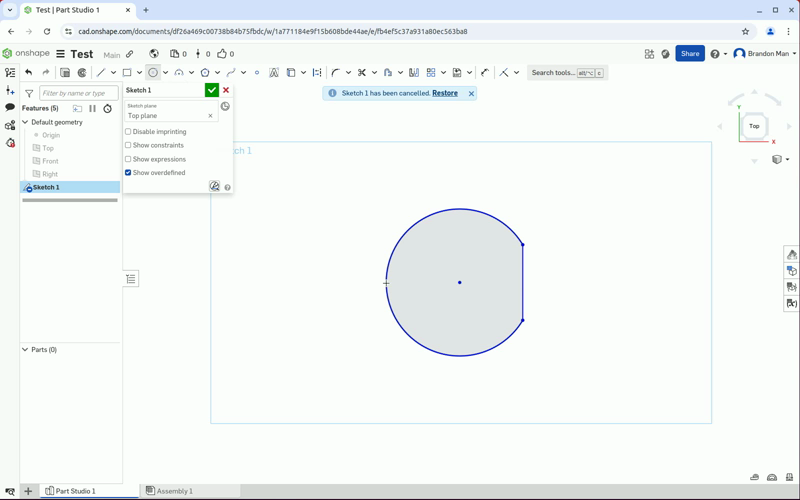
mouse_move(460, 283)
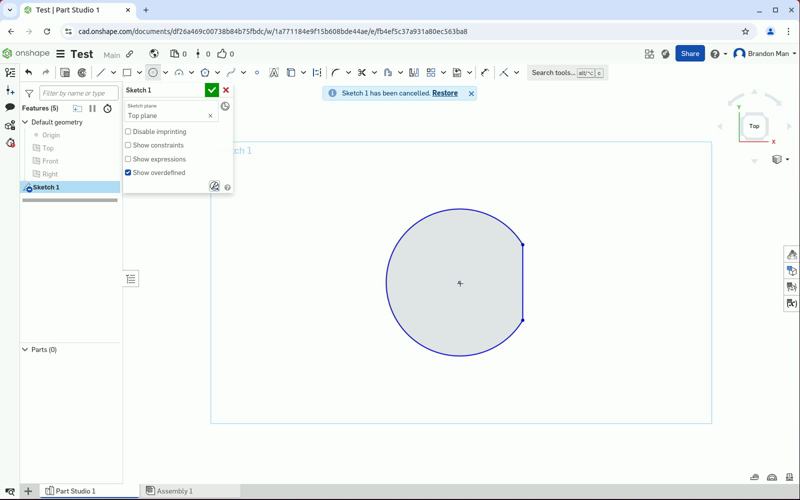
scroll(6)
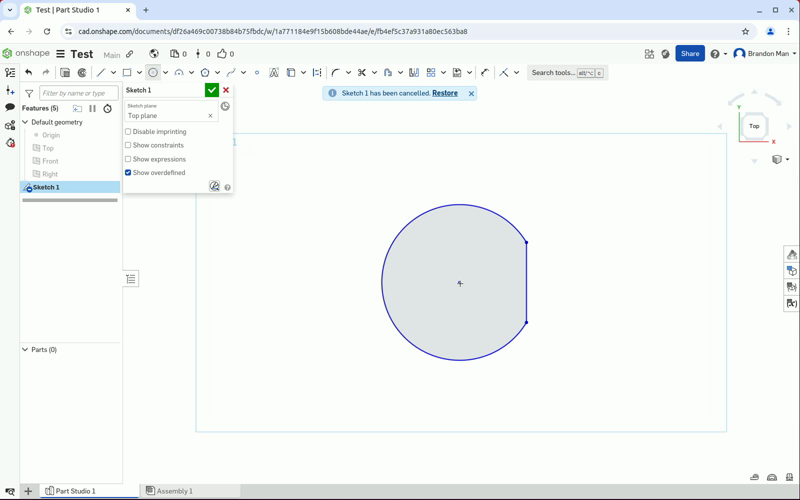
scroll(6)
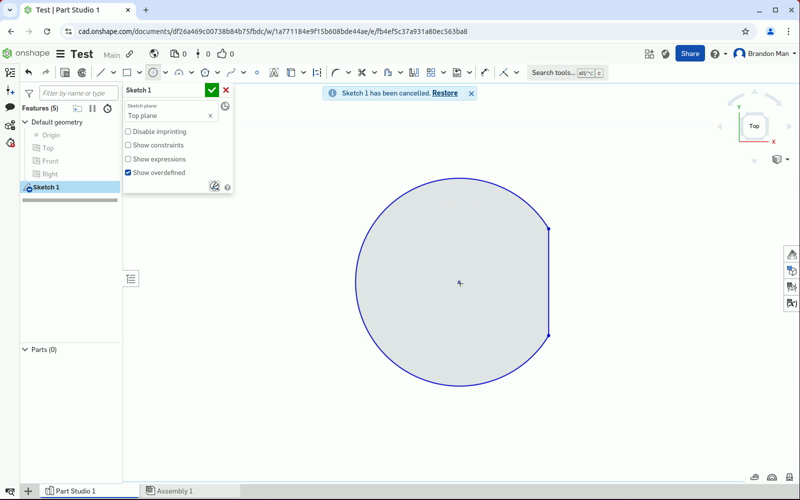
scroll(6)
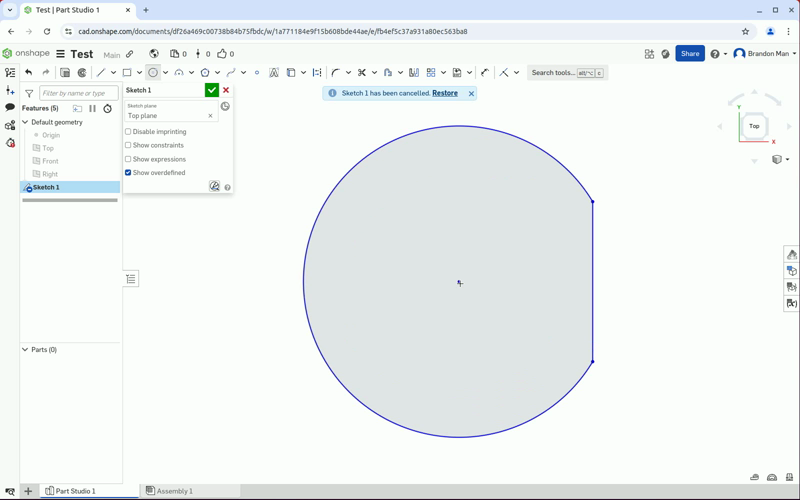
scroll(6)
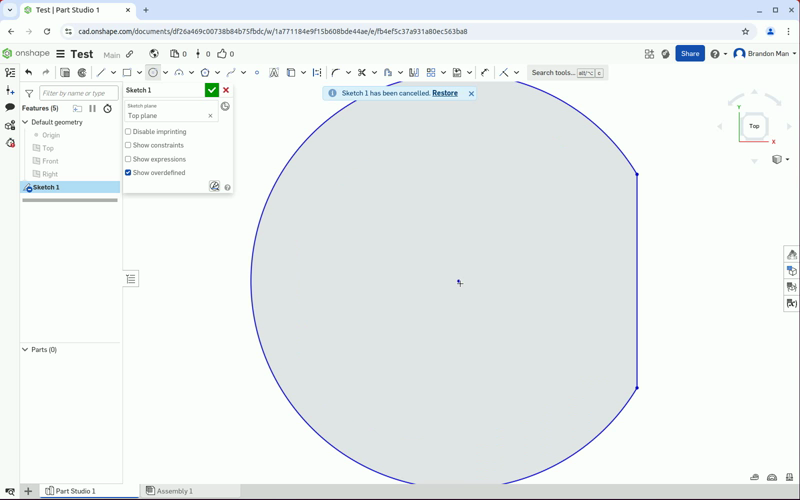
scroll(6)
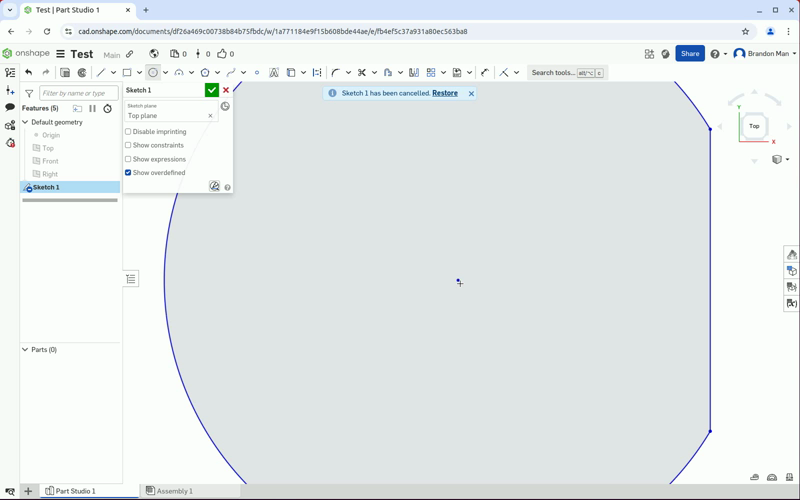
scroll(6)
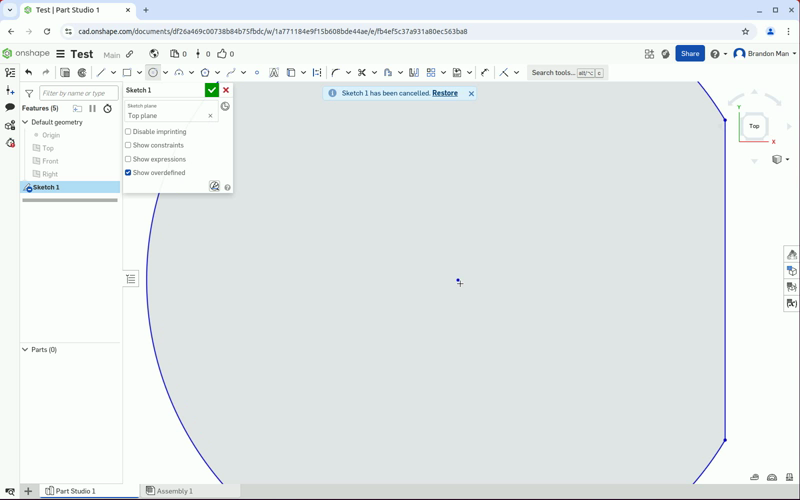
scroll(6)
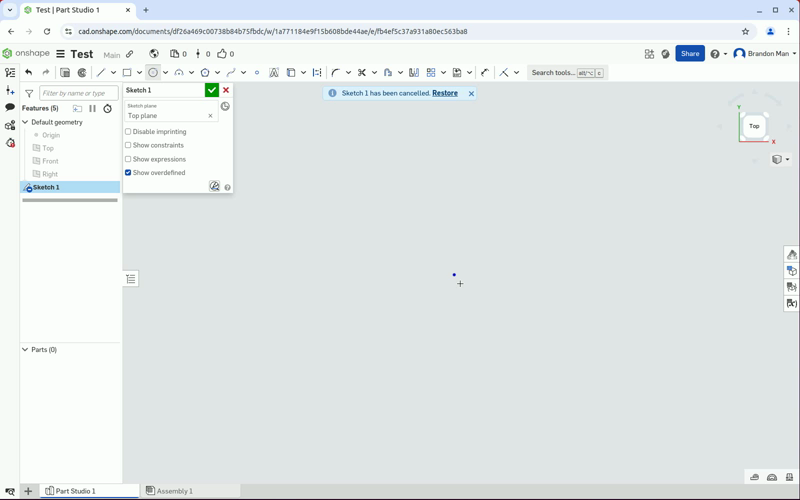
click(460, 283)
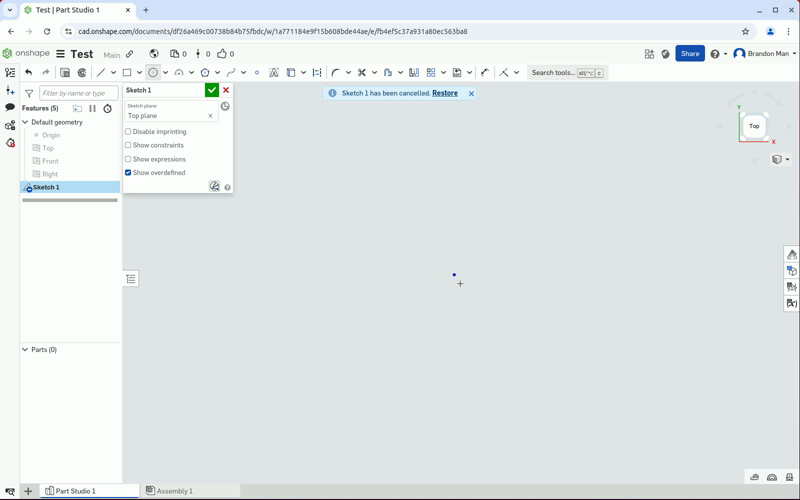
scroll(-6)
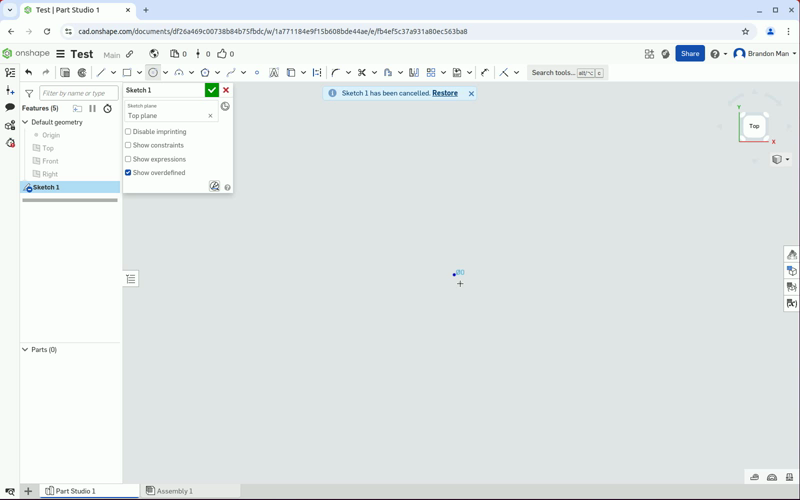
scroll(-6)
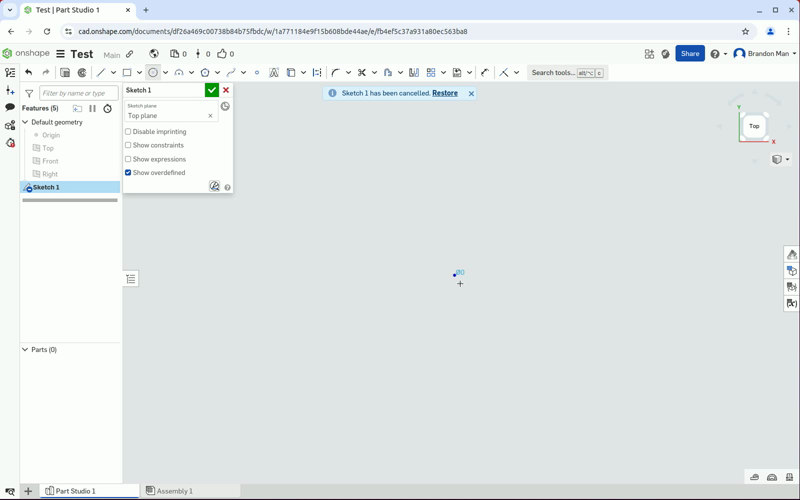
scroll(-6)
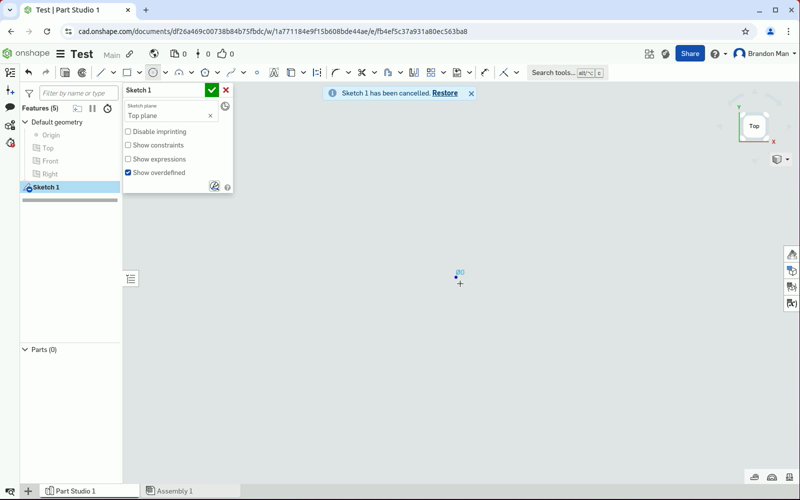
scroll(-6)
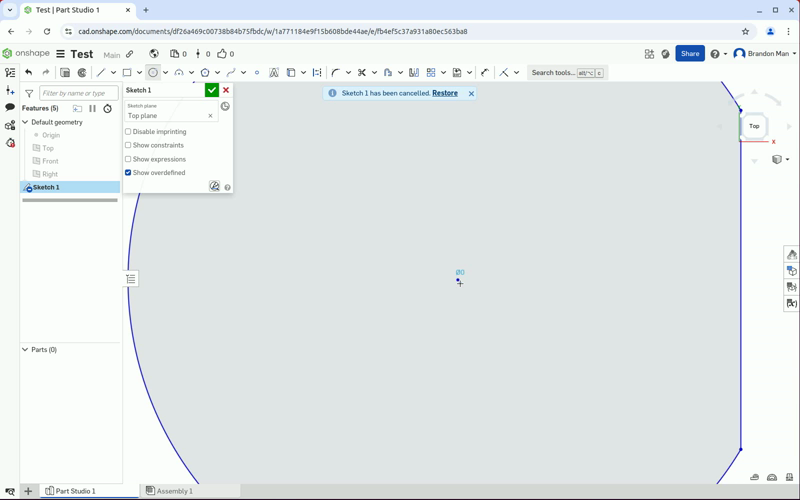
scroll(-6)
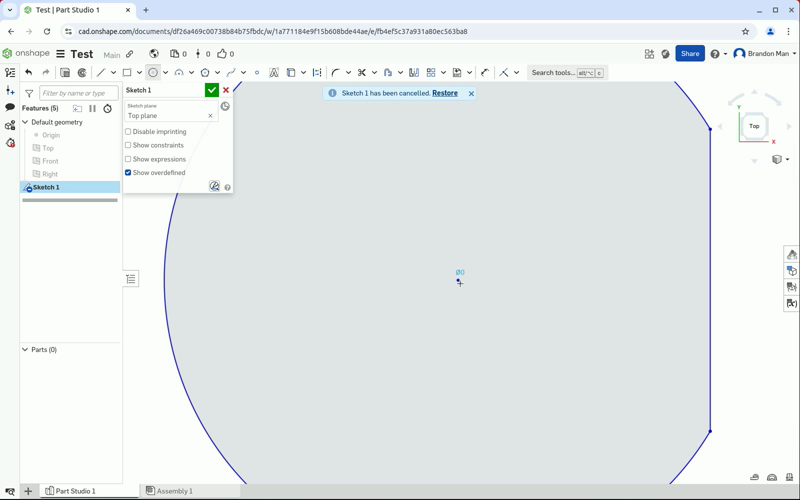
scroll(-6)
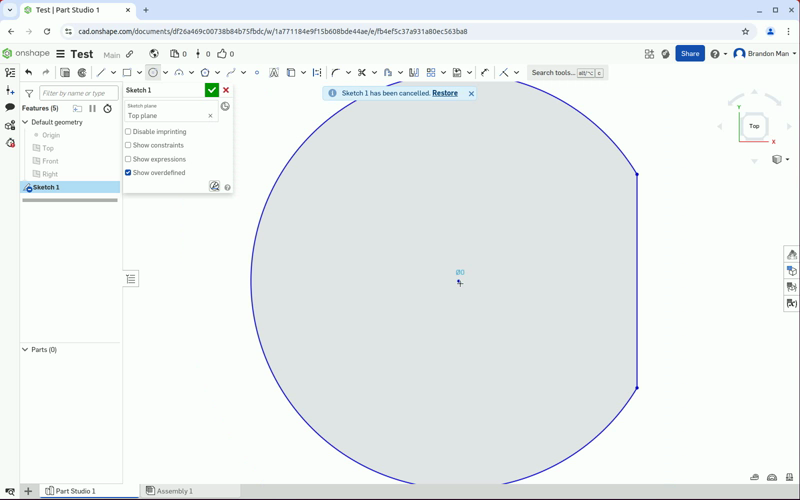
scroll(-6)
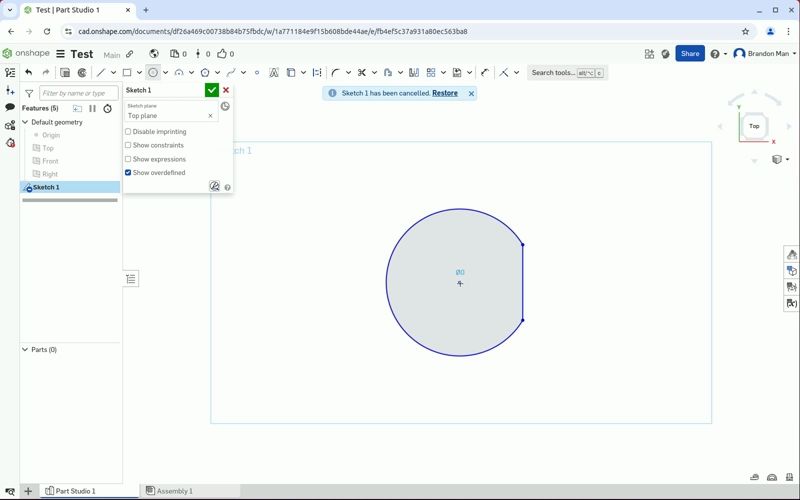
key_up(shift)
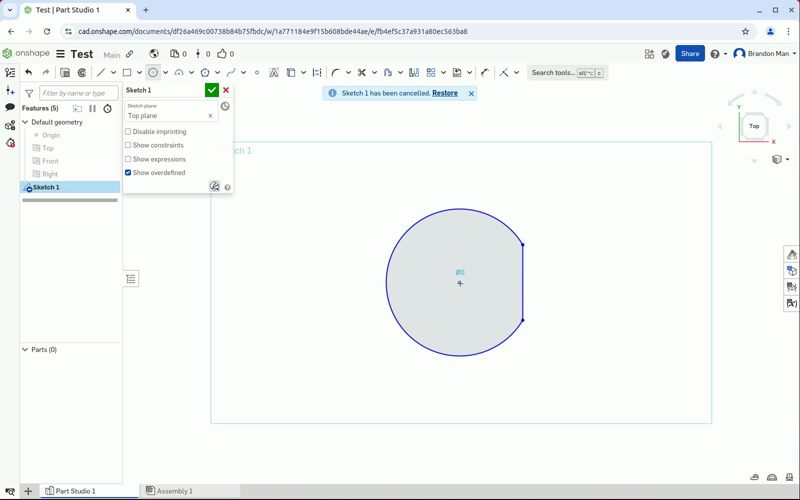
mouse_move(513, 283)
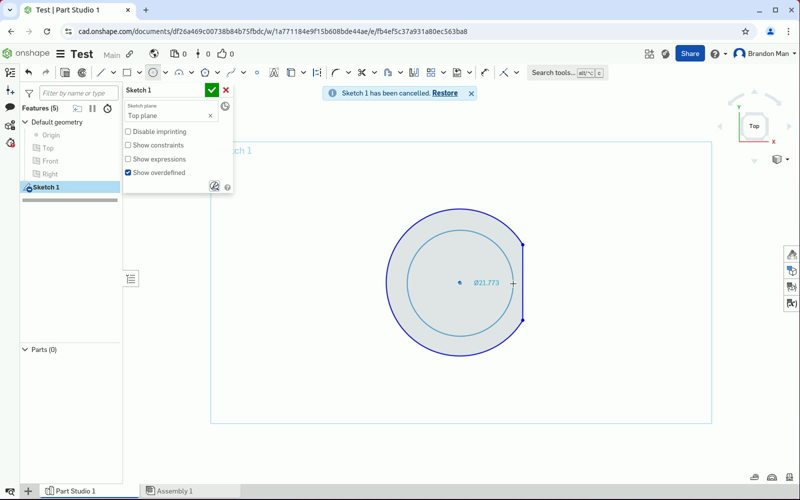
click(513, 283)
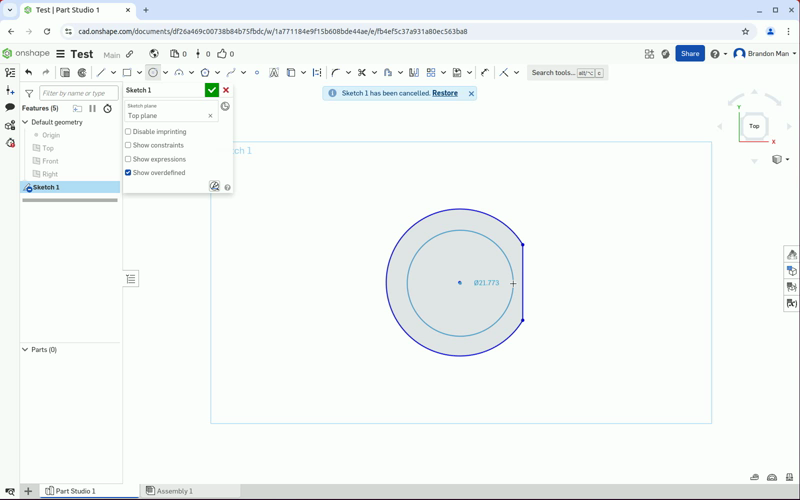
key(esc)
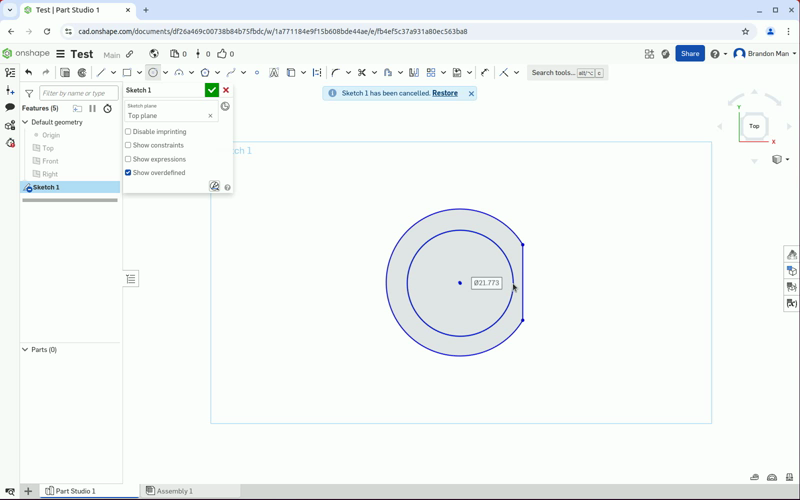
mouse_move(409, 320)
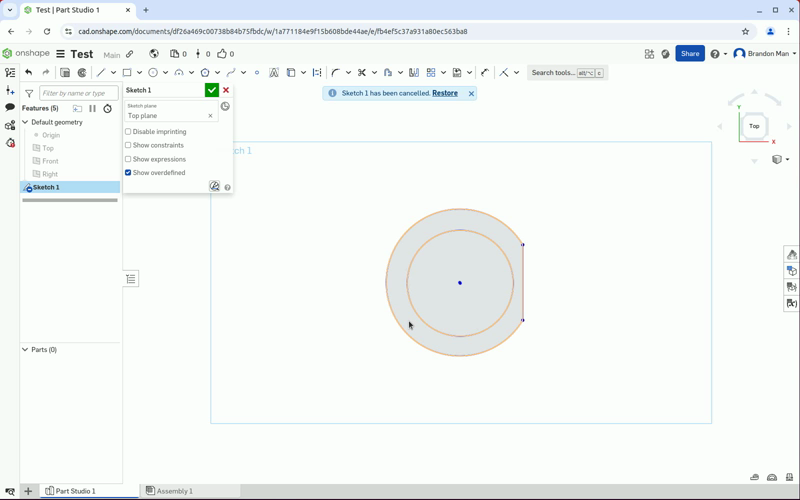
click(409, 320)
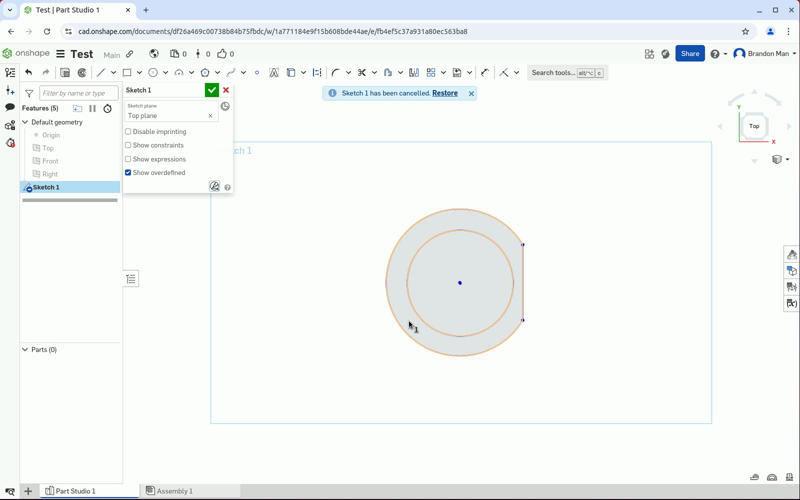
mouse_move(73, 352)
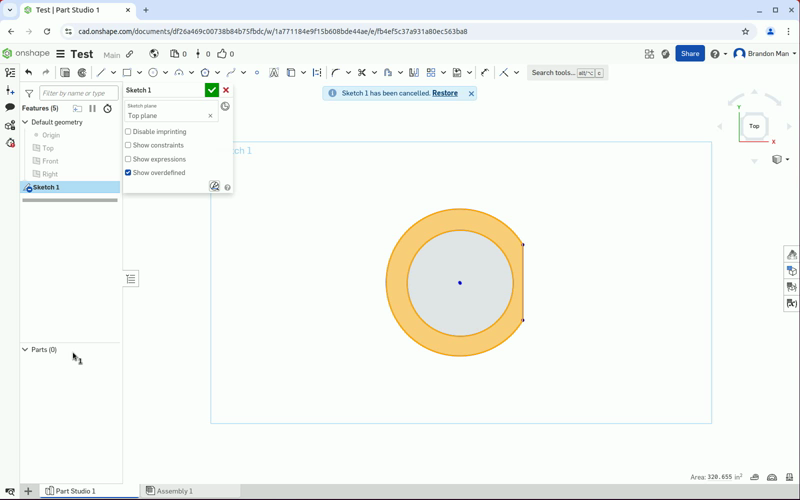
key(shift+y)
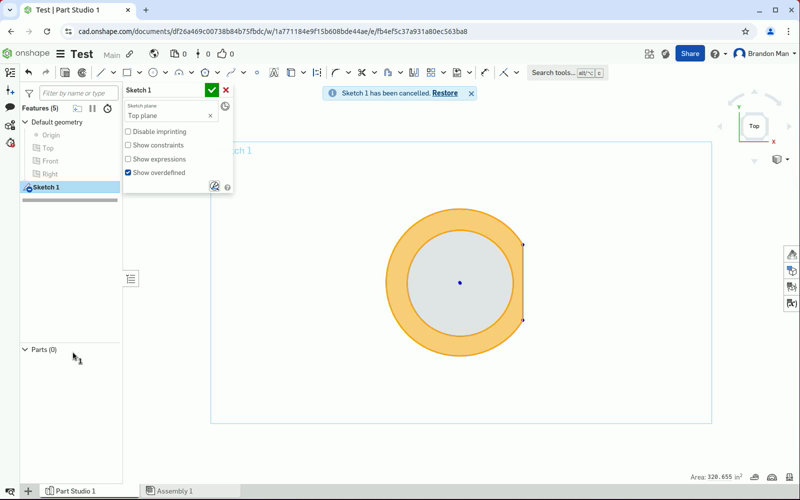
key(shift+e)
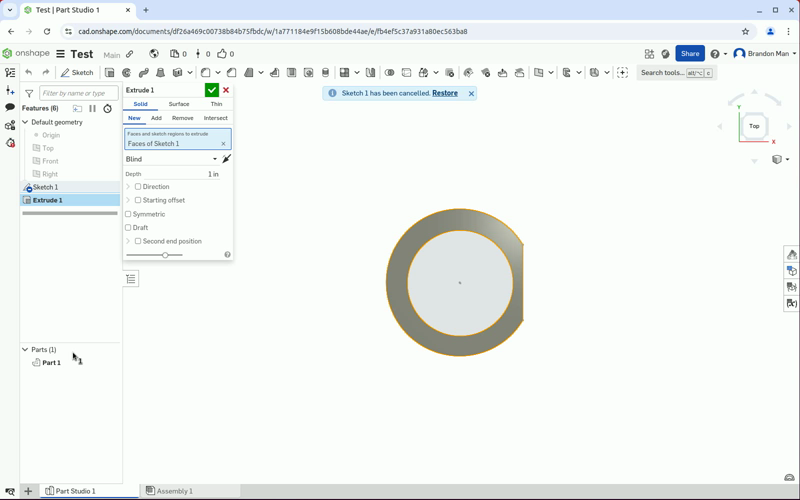
mouse_move(143, 106)
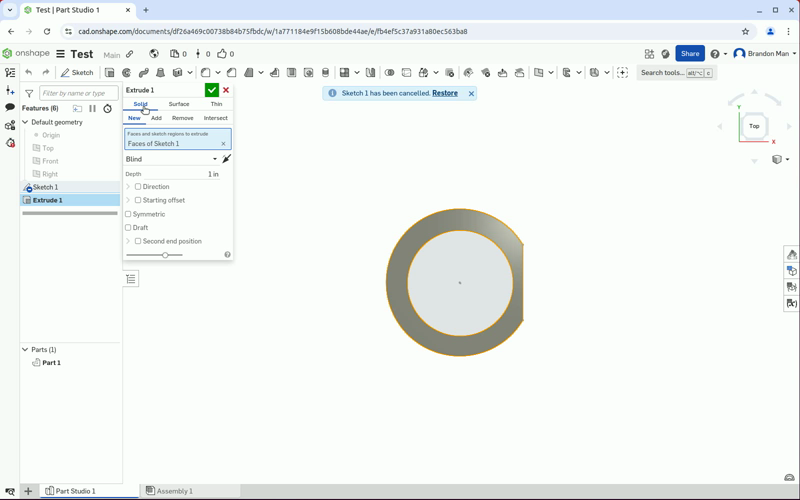
click(143, 106)
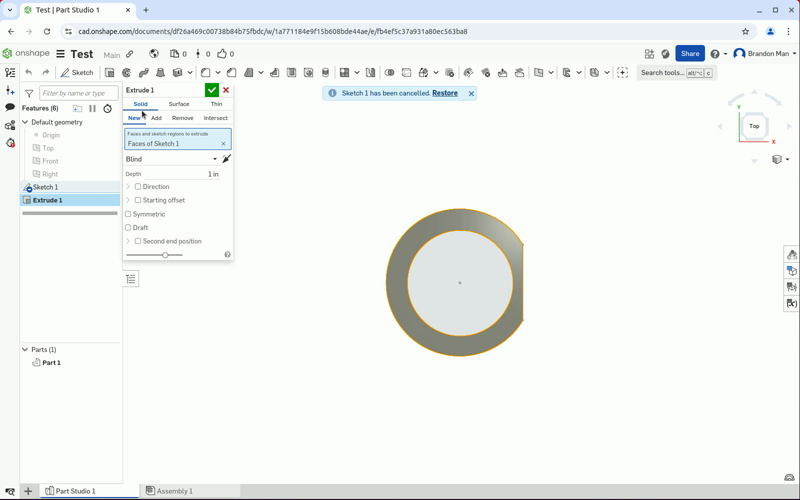
mouse_move(137, 120)
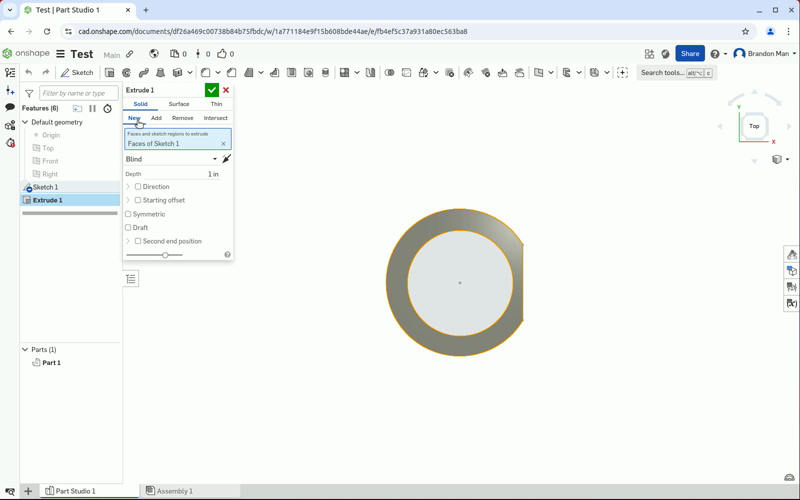
click(137, 120)
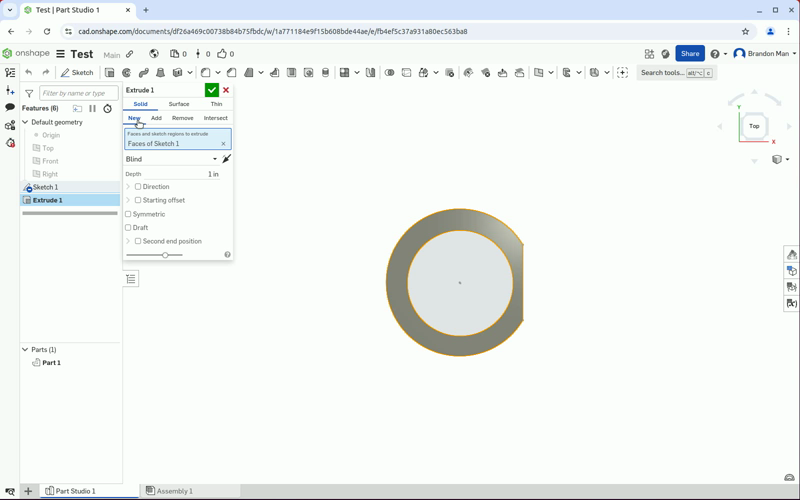
key(tab, 4)
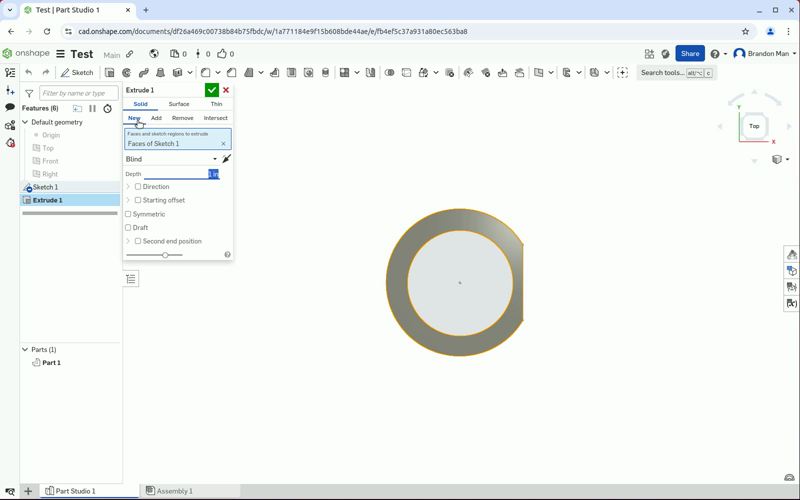
text(1.685)
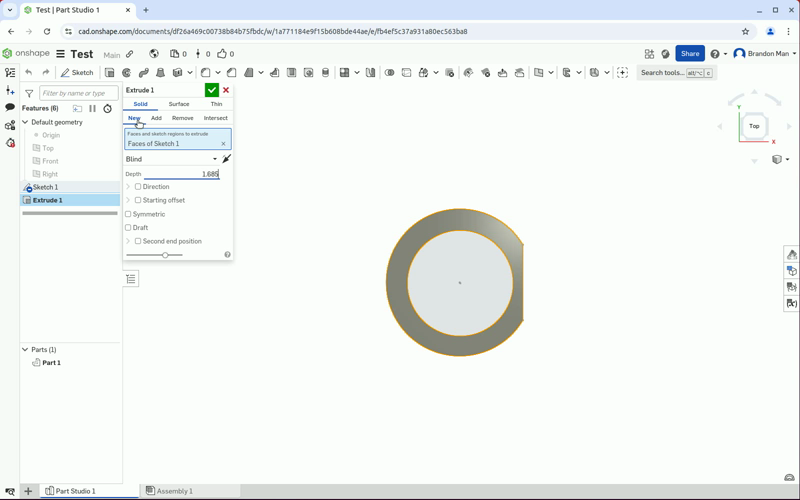
key(enter)
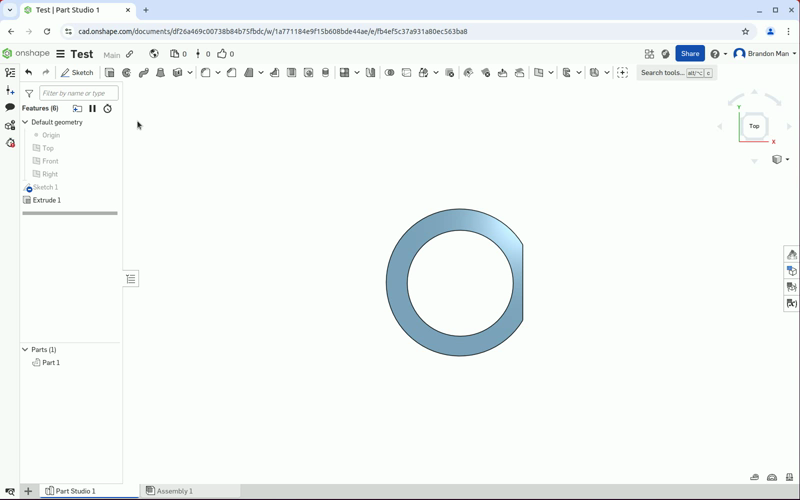
key(shift+h)
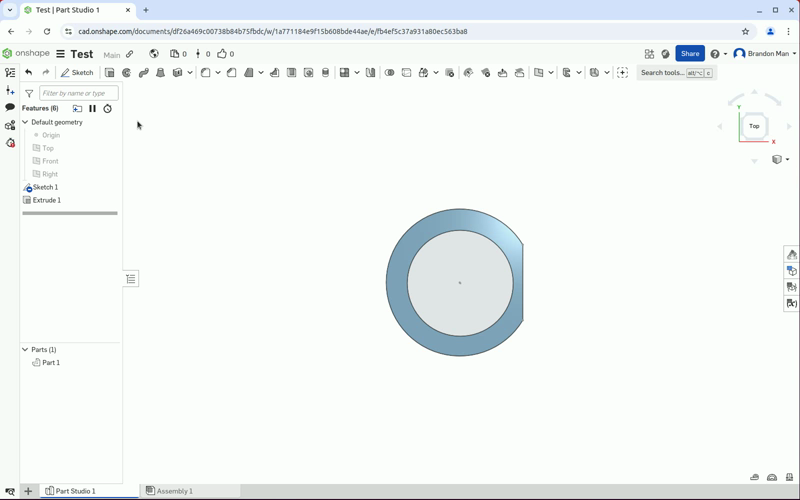
key(shift+h)
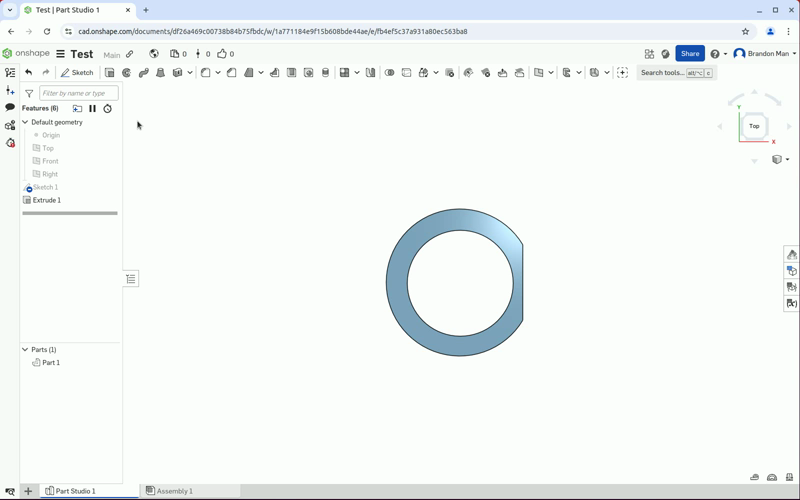
mouse_move(73, 189)
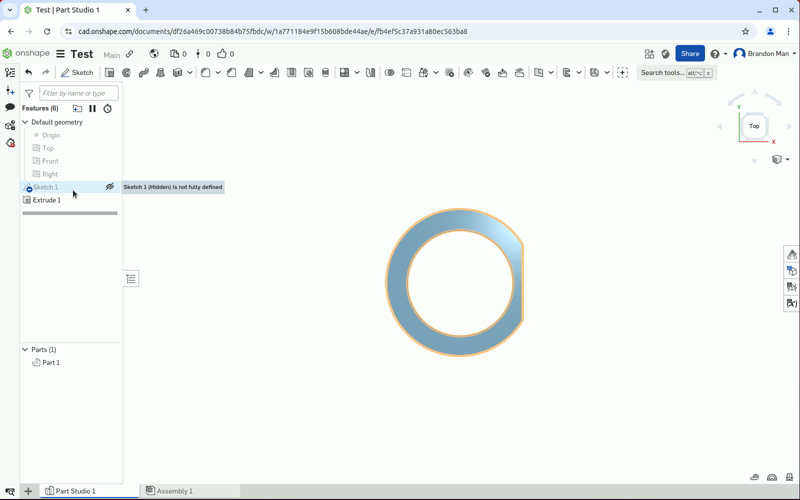
click(73, 189)
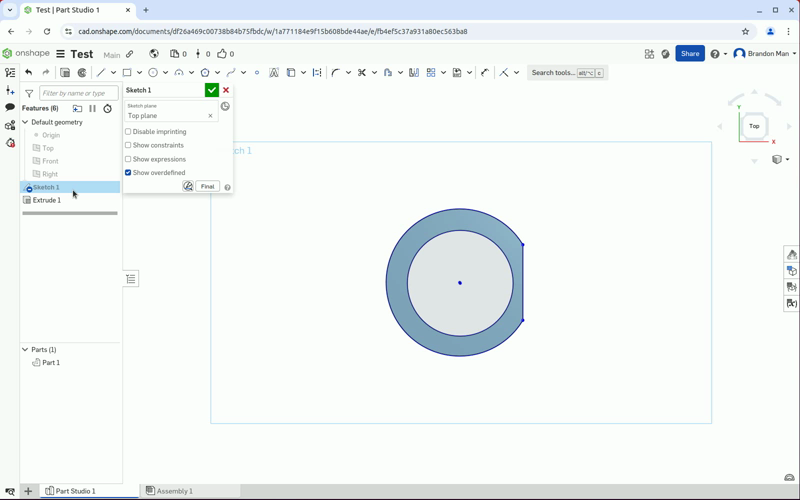
mouse_move(229, 92)
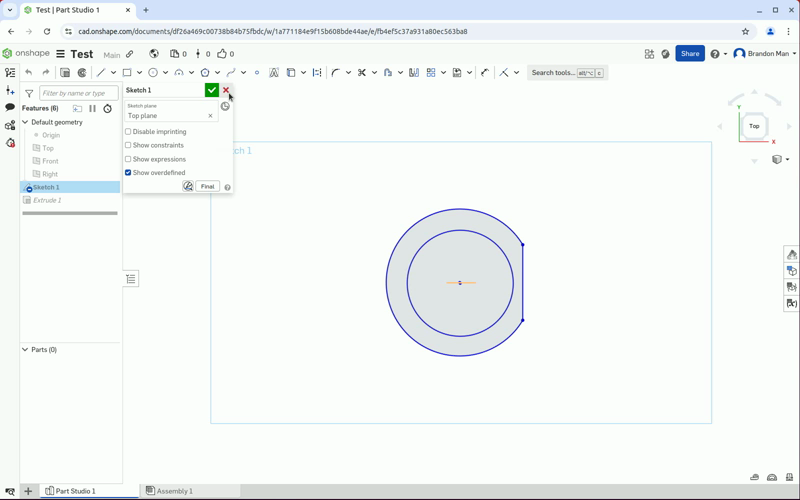
click(229, 92)
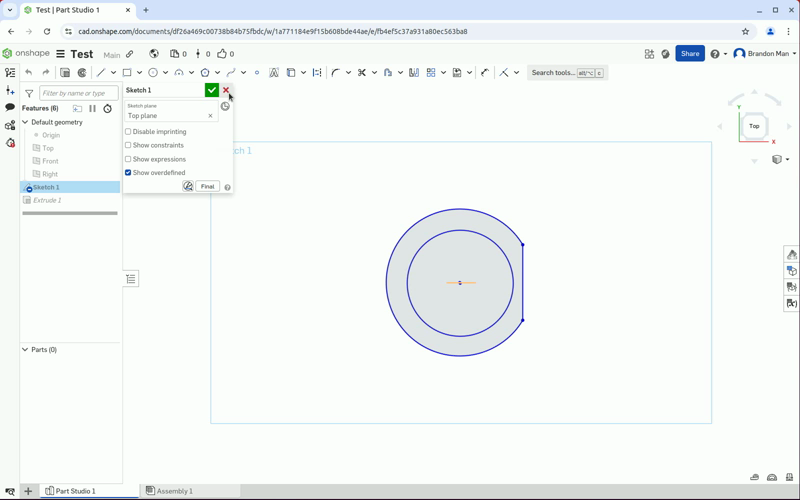
key(shift+s)
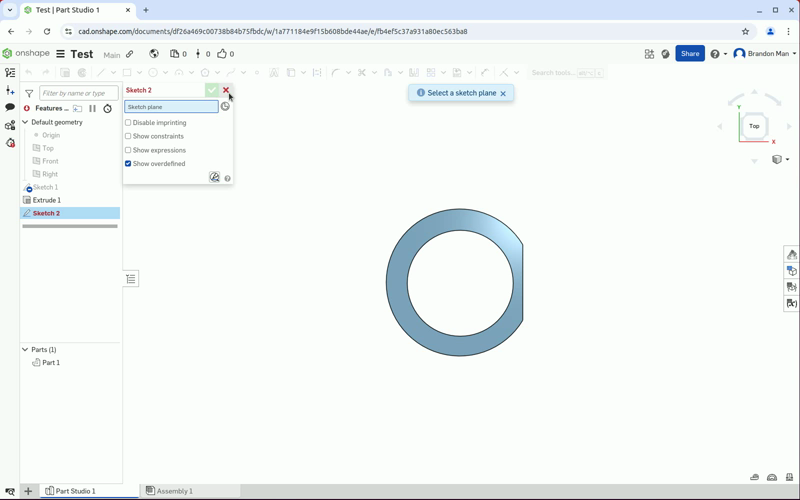
mouse_move(73, 150)
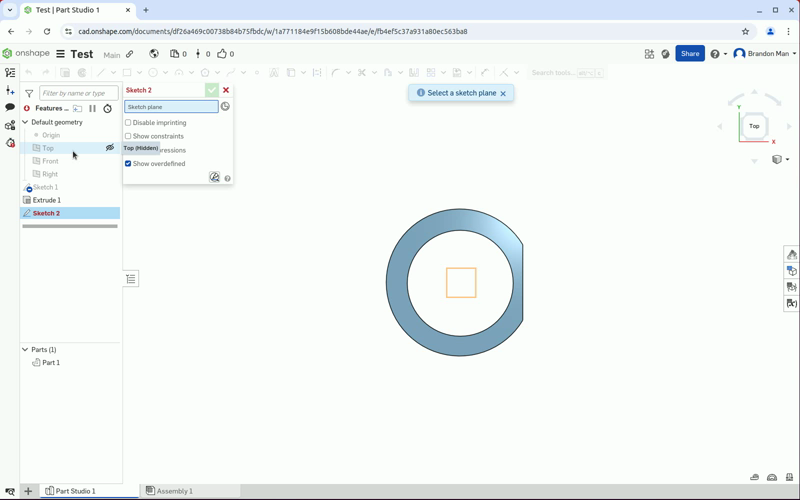
click(73, 150)
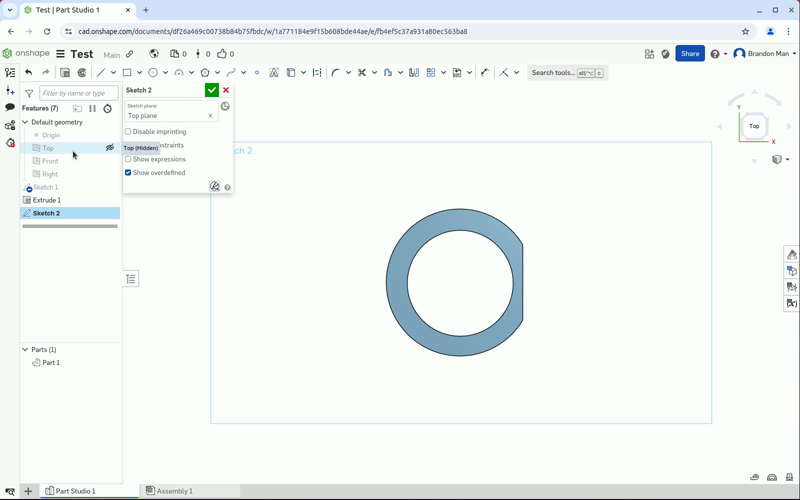
mouse_move(73, 352)
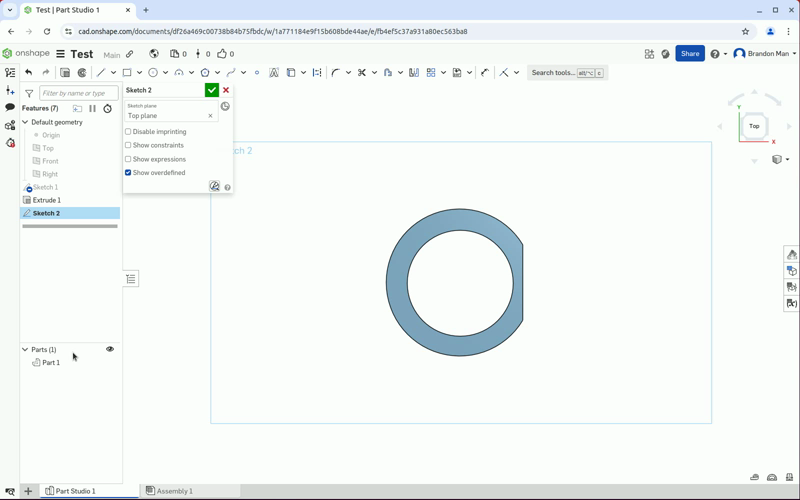
key(y)
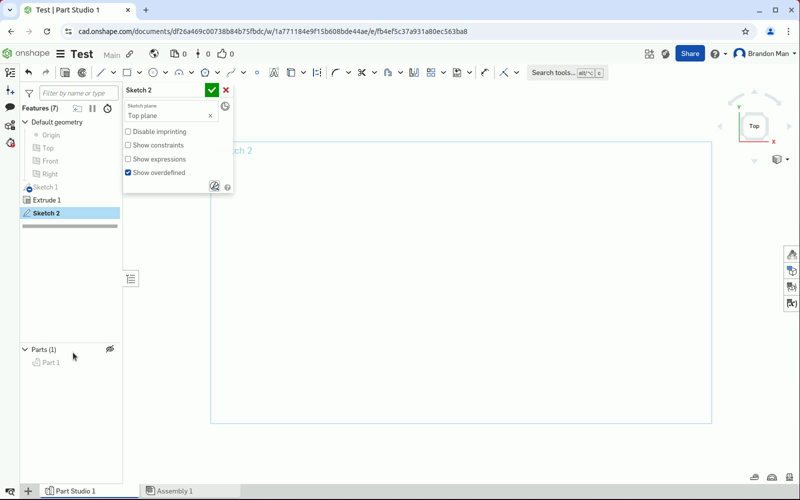
key(a)
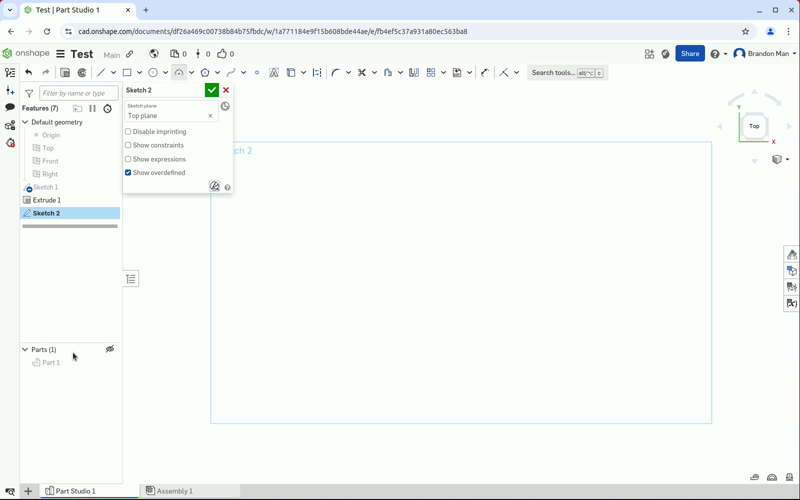
key_down(shift)
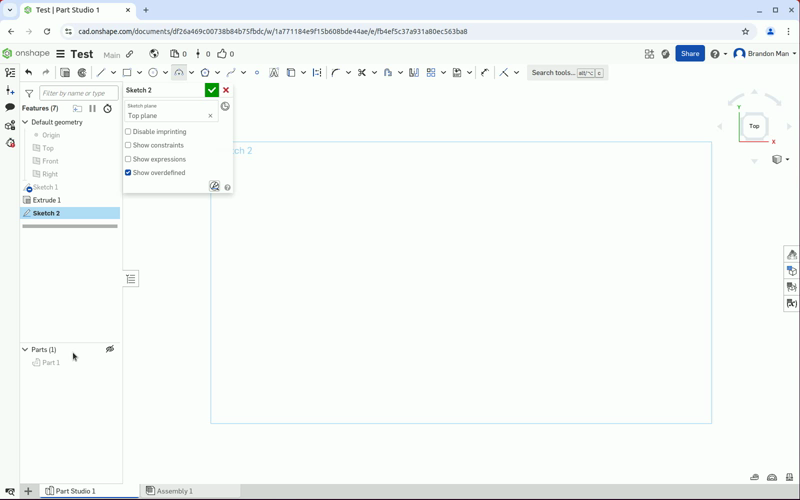
mouse_move(522, 320)
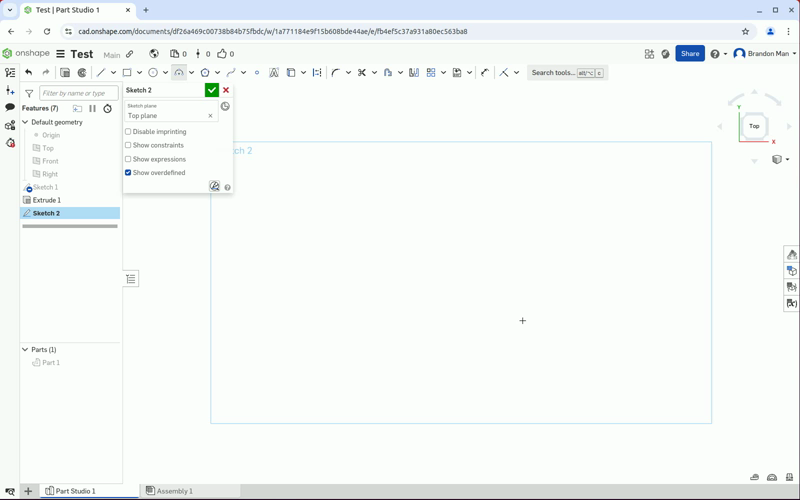
click(522, 320)
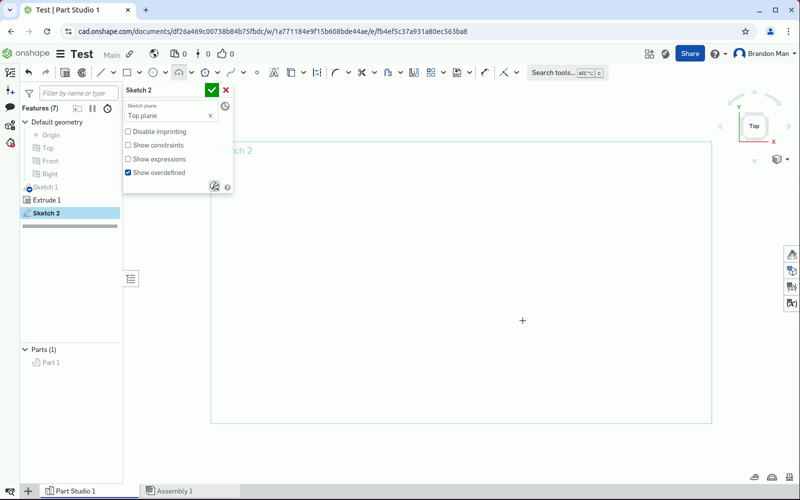
key_up(shift)
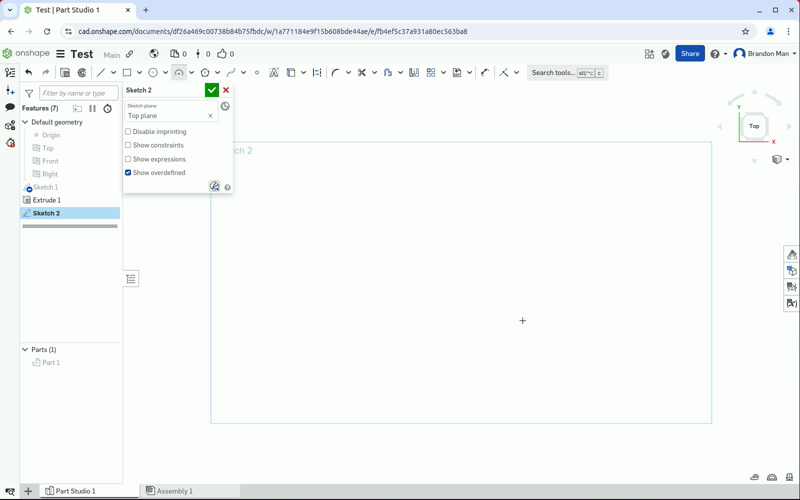
key_down(shift)
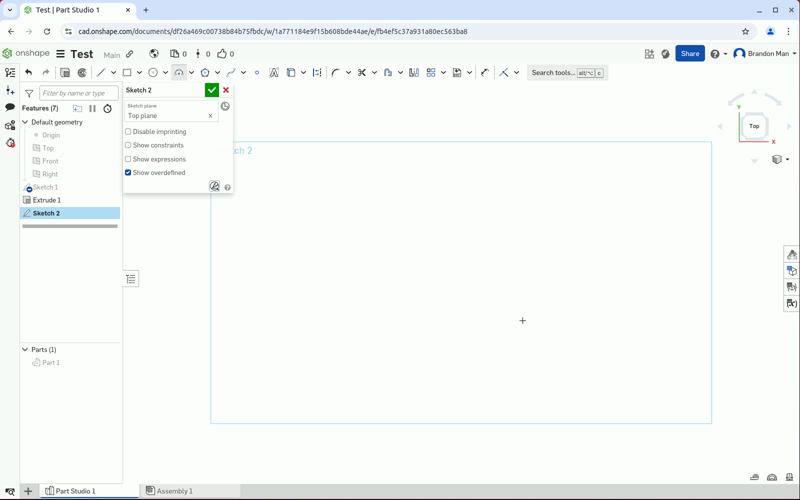
mouse_move(522, 245)
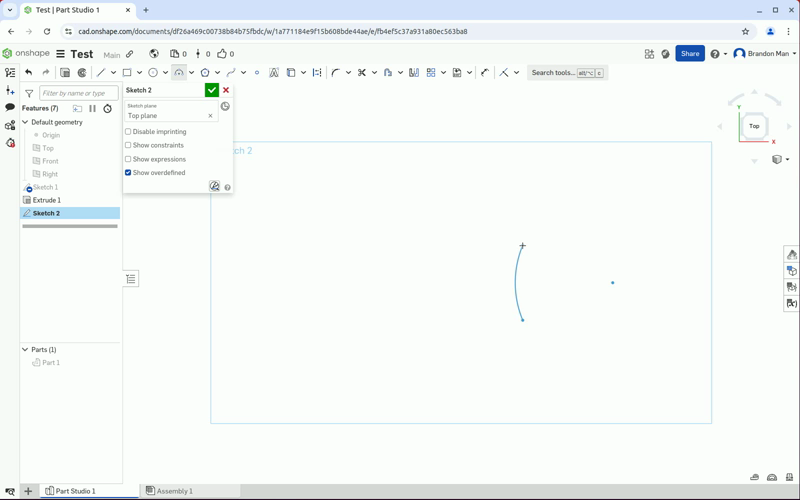
click(522, 245)
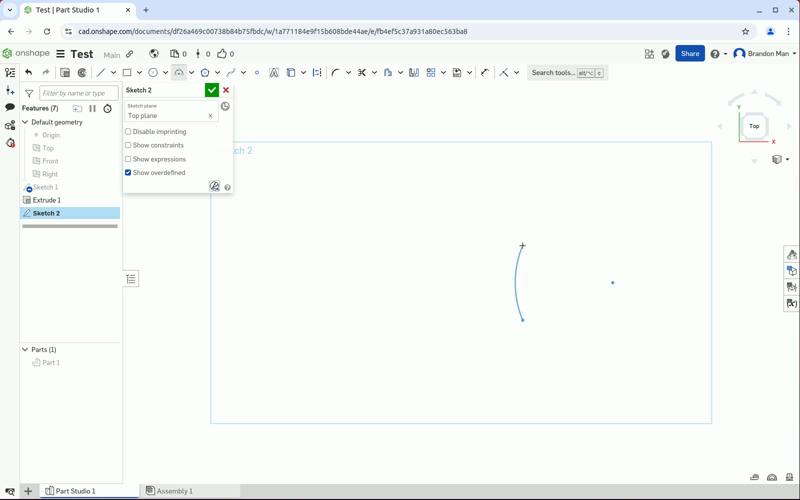
mouse_move(533, 282)
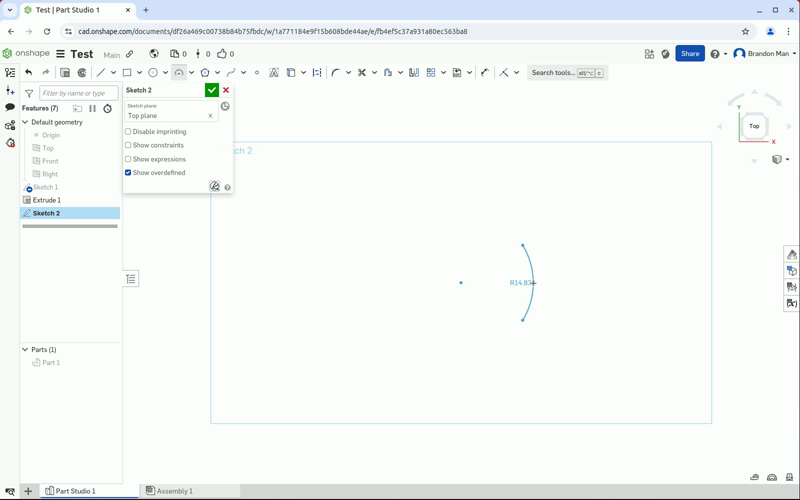
click(533, 282)
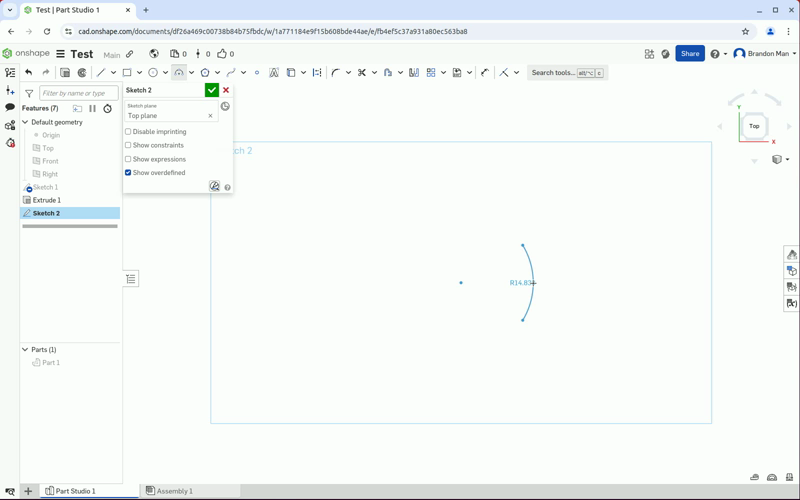
key_up(shift)
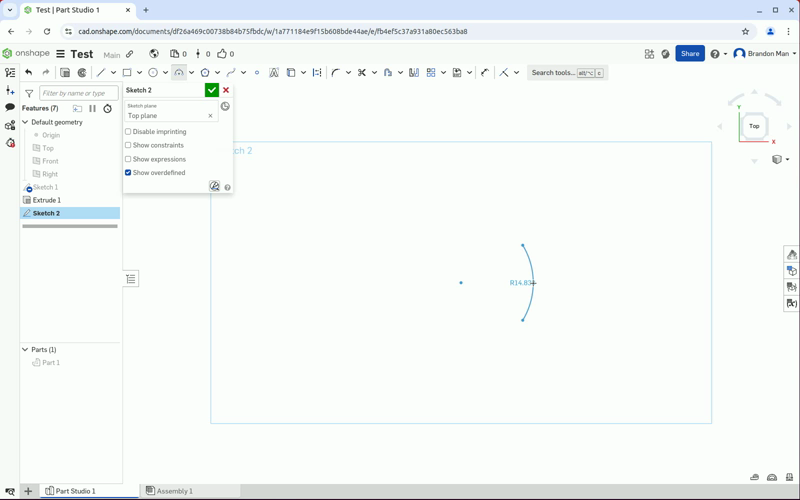
key(esc)
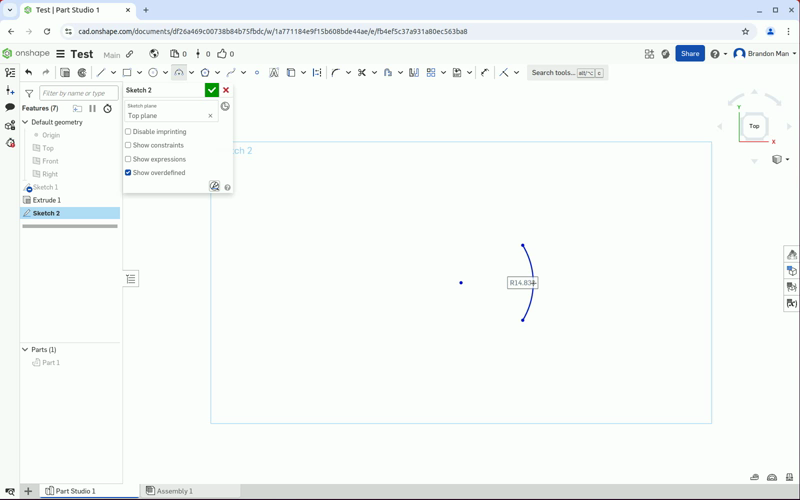
key(l)
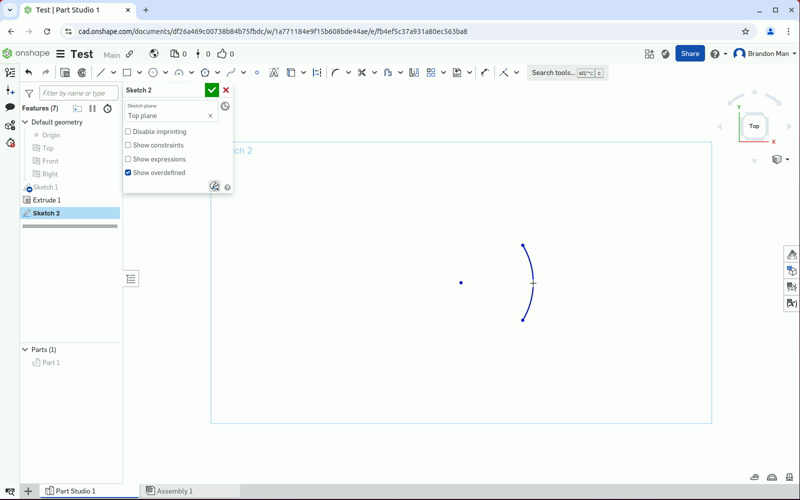
mouse_move(522, 245)
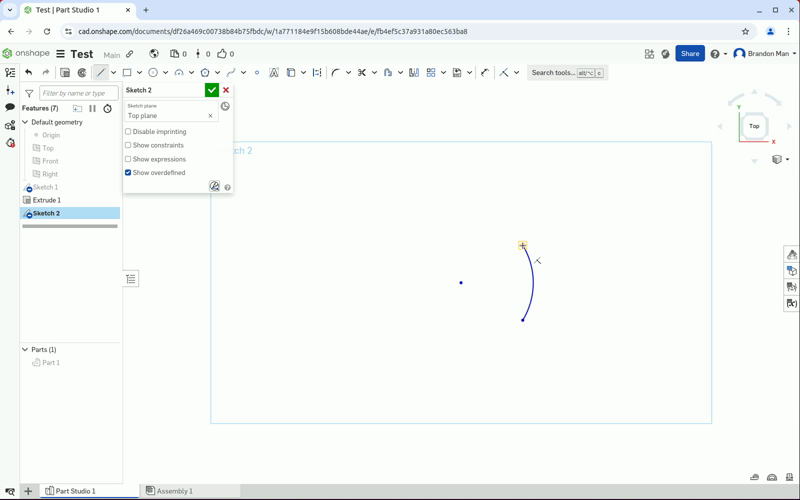
click(522, 245)
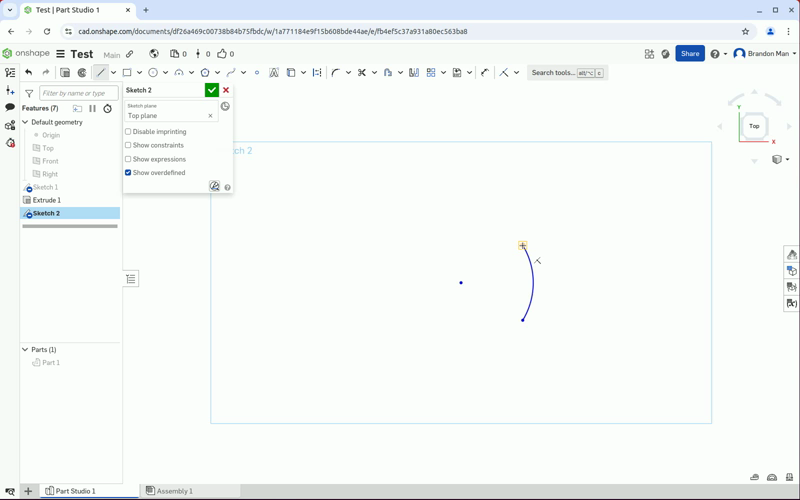
key_down(shift)
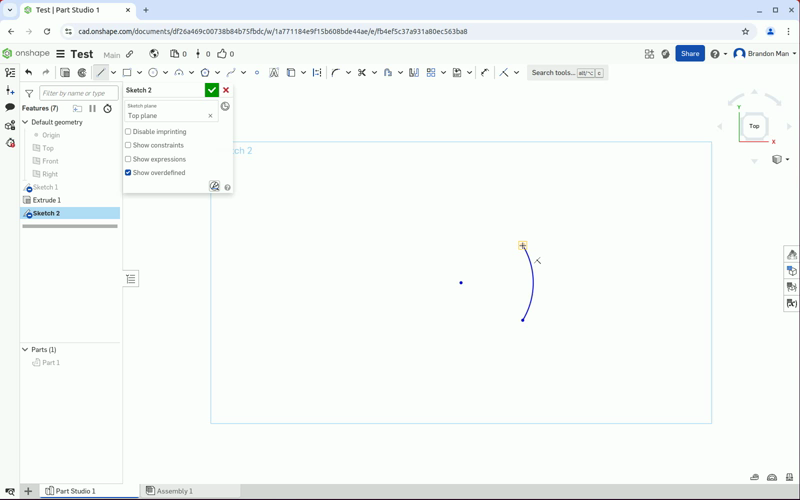
mouse_move(522, 320)
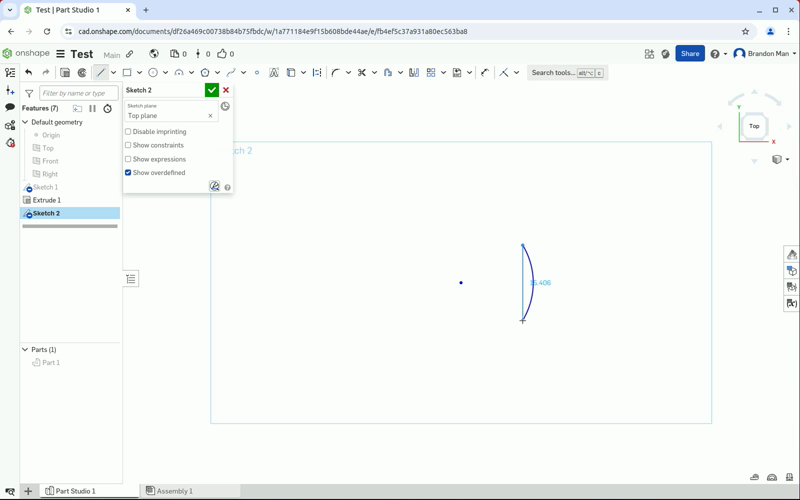
key_up(shift)
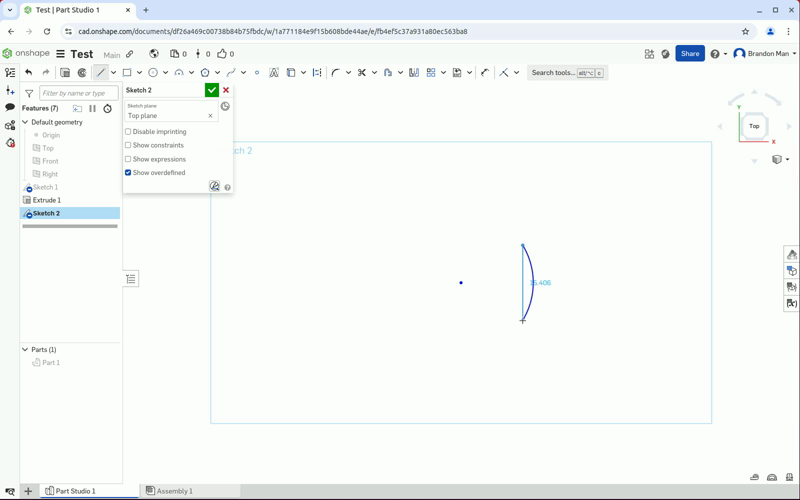
click(522, 320)
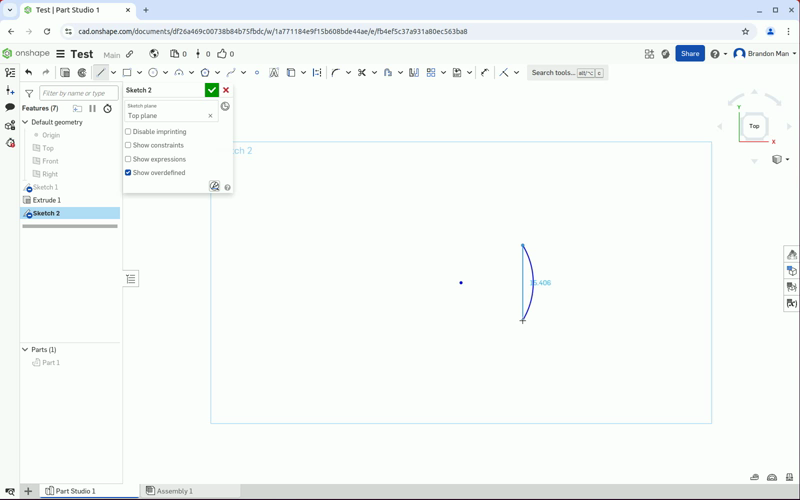
key(esc)
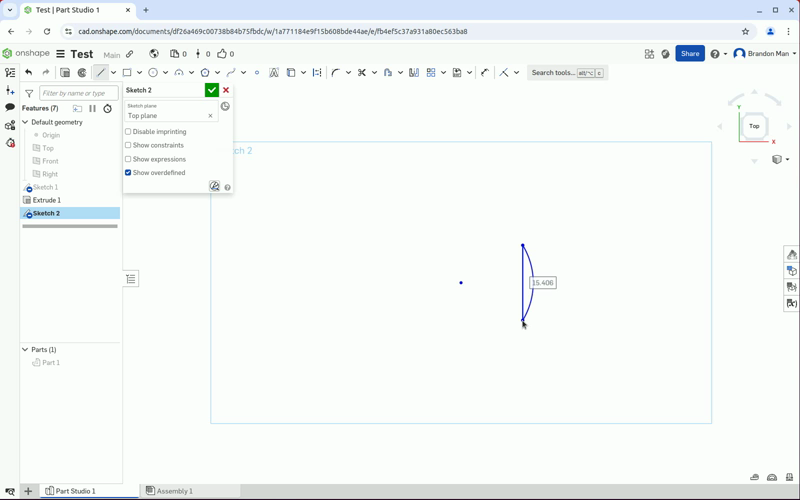
mouse_move(524, 298)
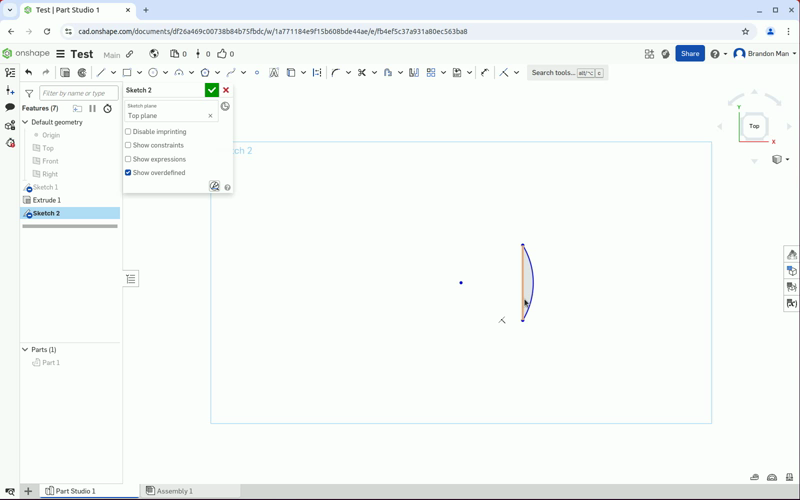
scroll(6)
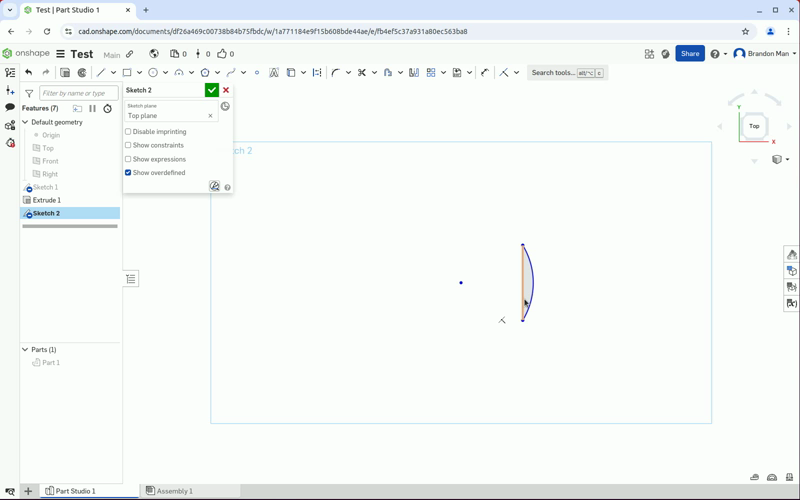
scroll(6)
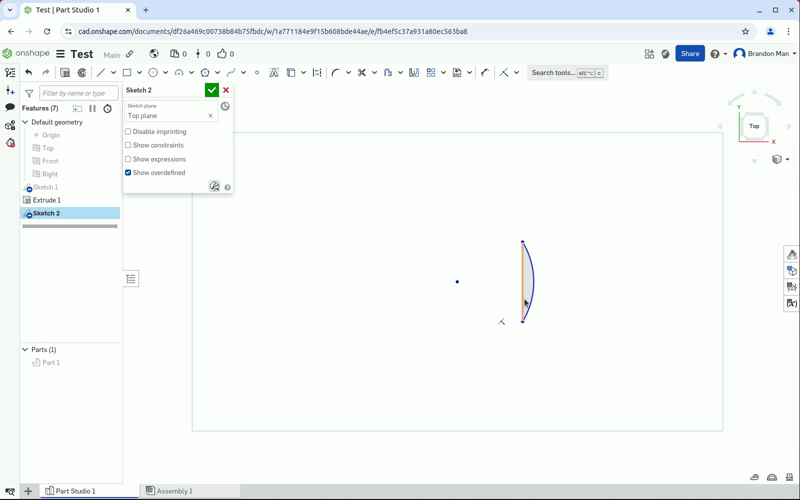
scroll(6)
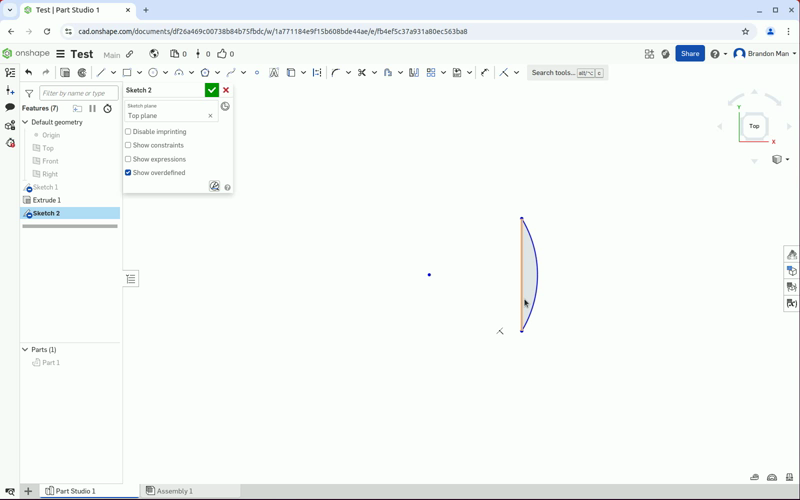
scroll(6)
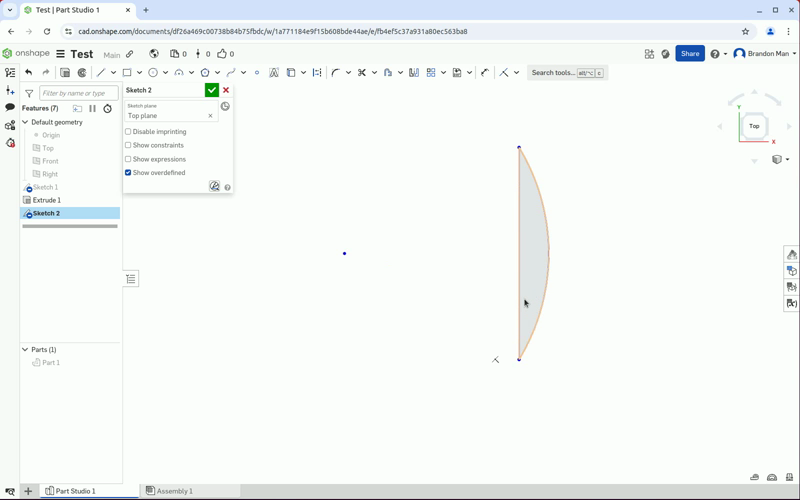
scroll(6)
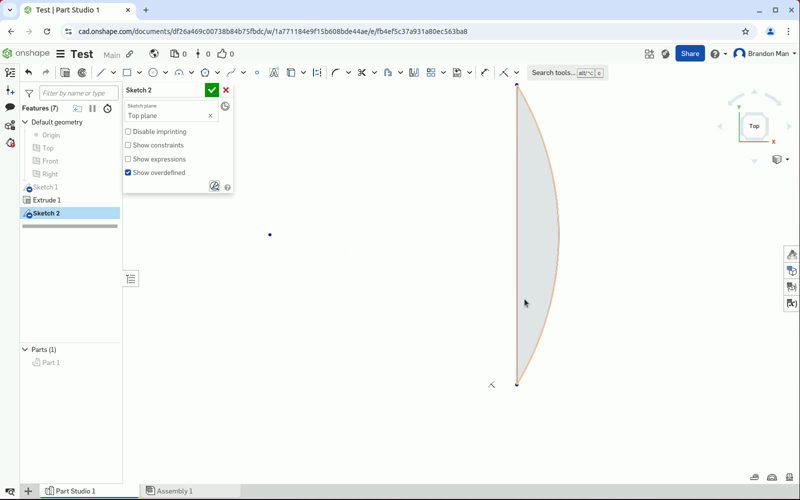
scroll(6)
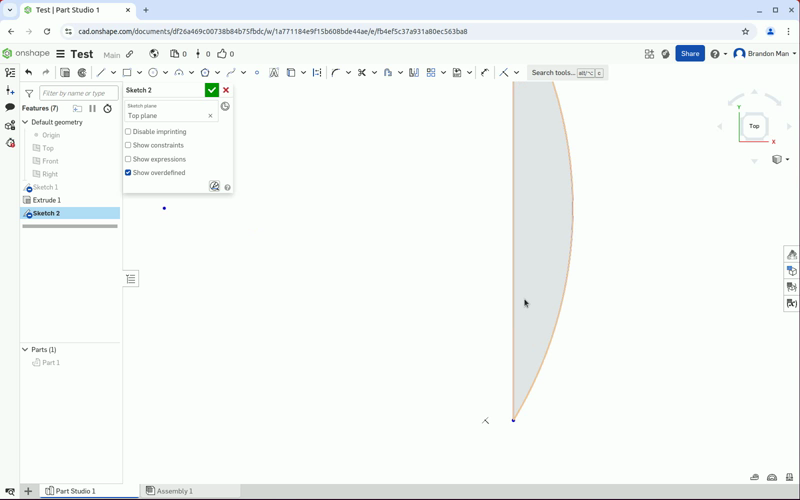
scroll(6)
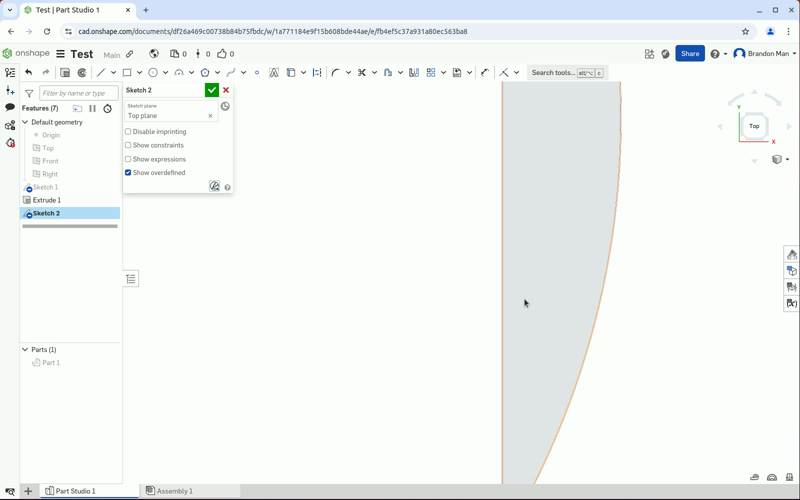
click(524, 298)
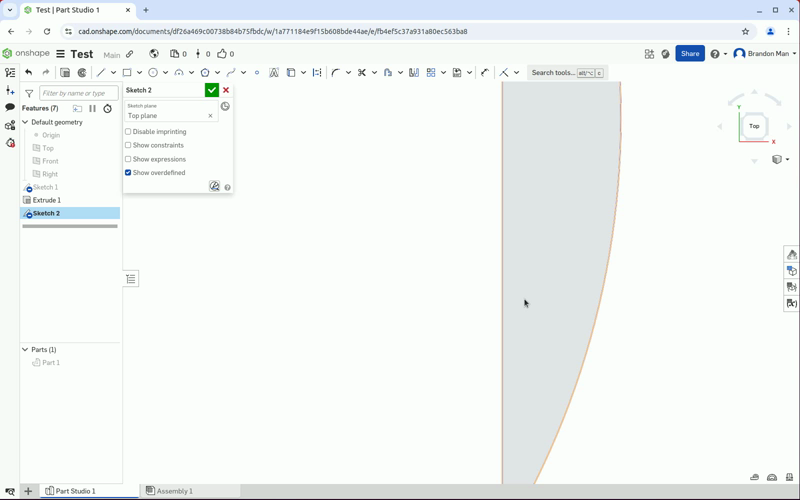
scroll(-6)
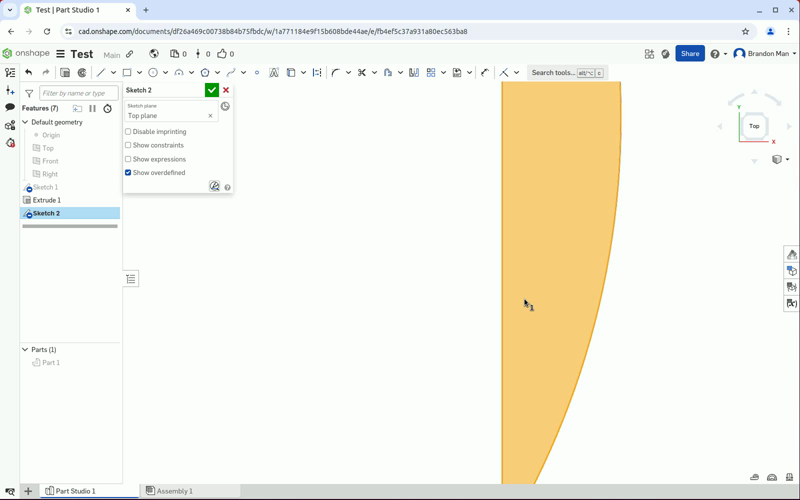
scroll(-6)
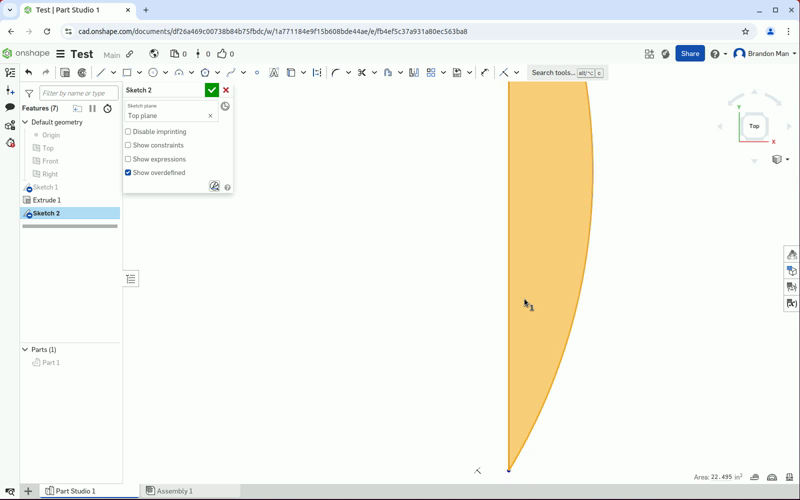
scroll(-6)
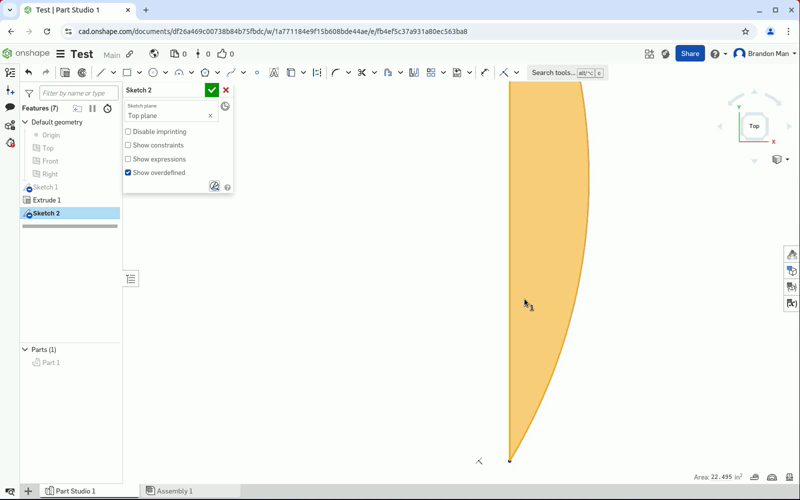
scroll(-6)
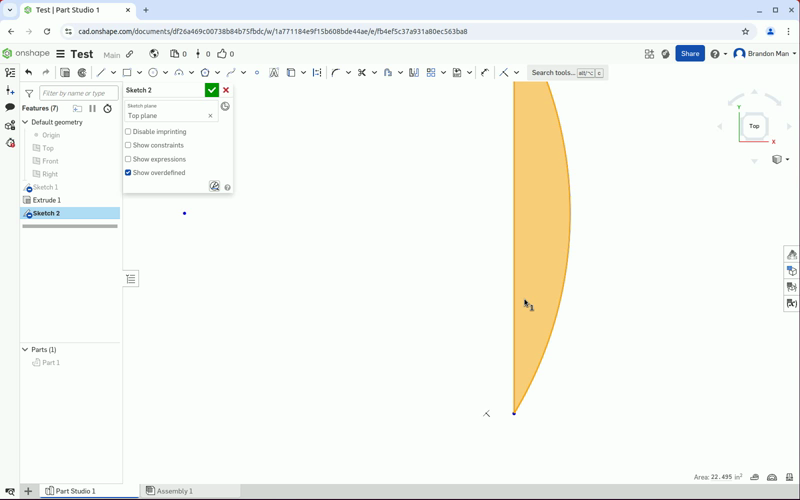
scroll(-6)
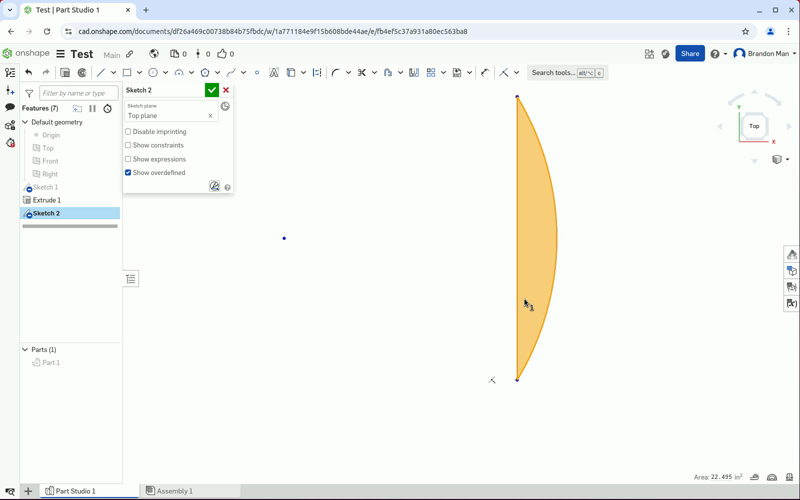
scroll(-6)
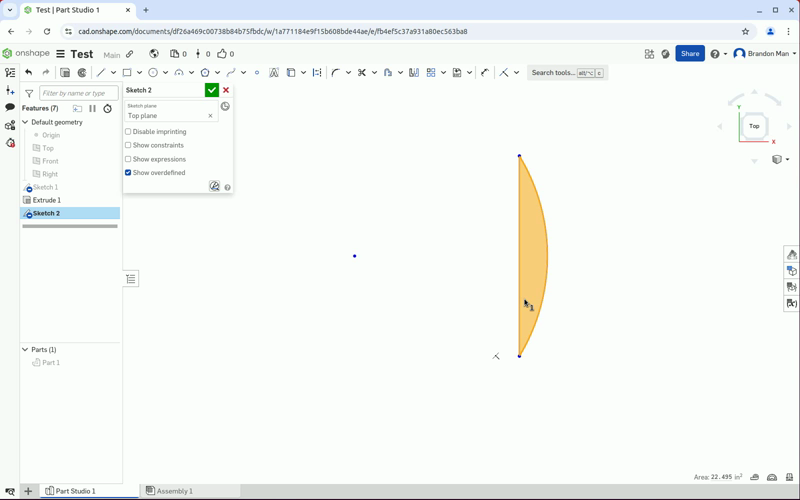
scroll(-6)
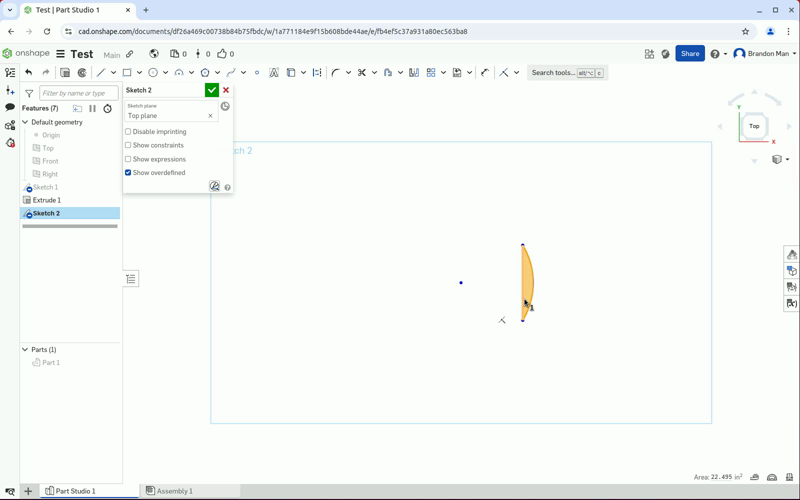
mouse_move(73, 352)
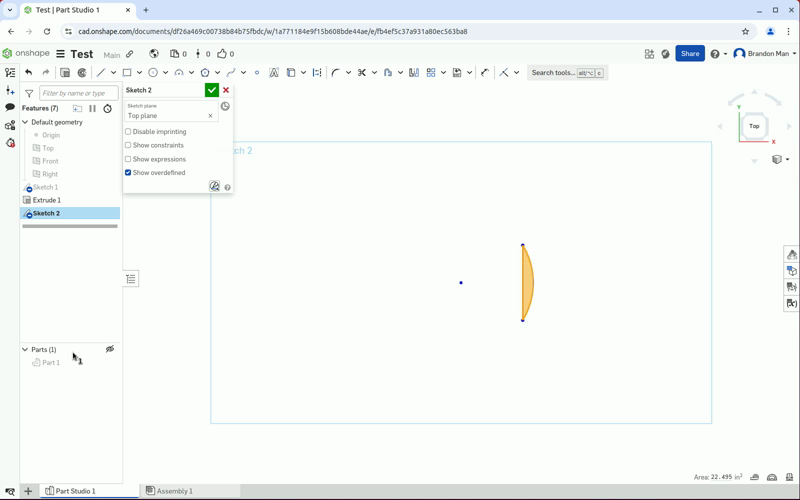
key(shift+y)
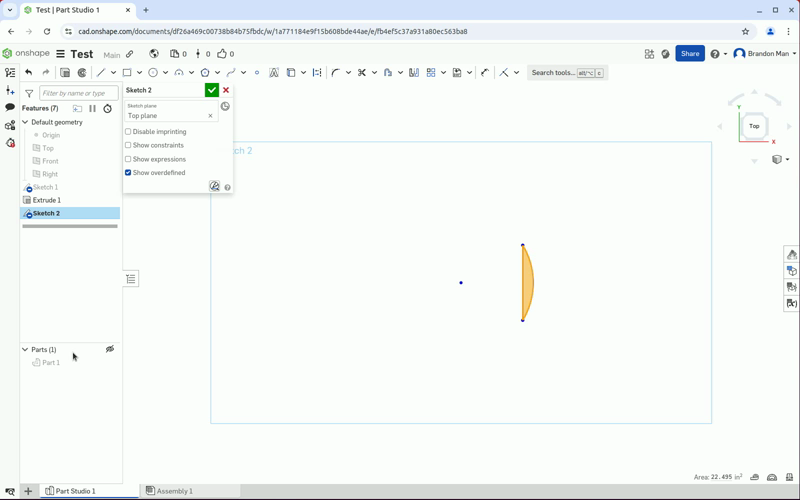
key(shift+e)
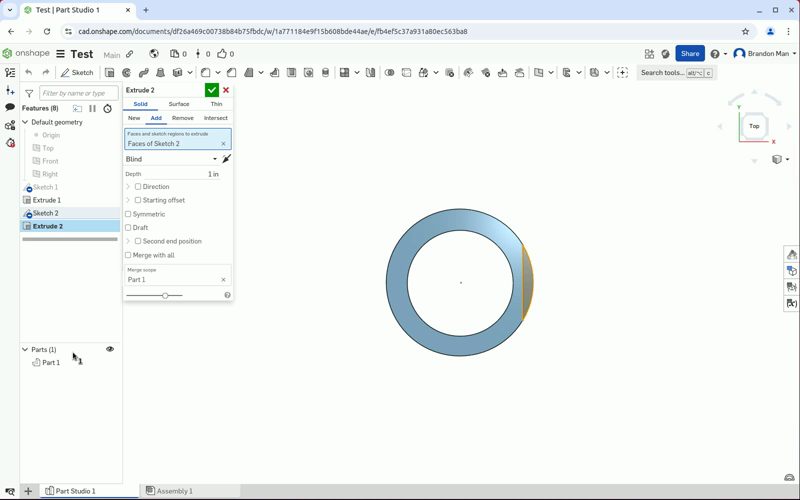
mouse_move(143, 106)
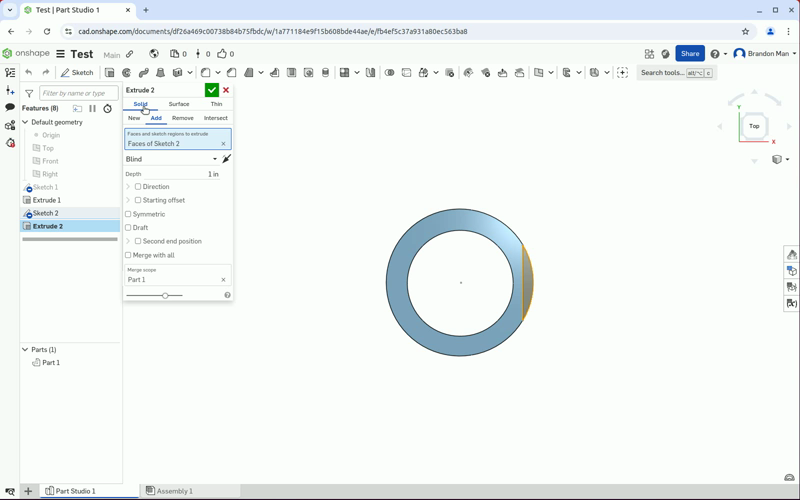
click(143, 106)
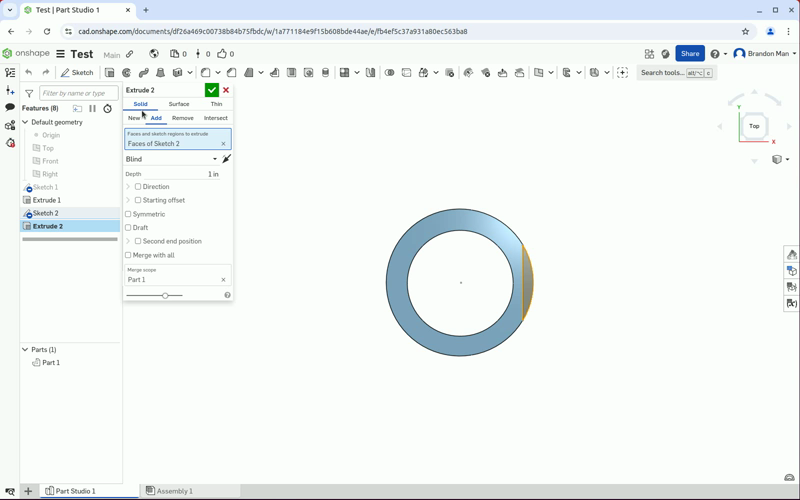
mouse_move(137, 120)
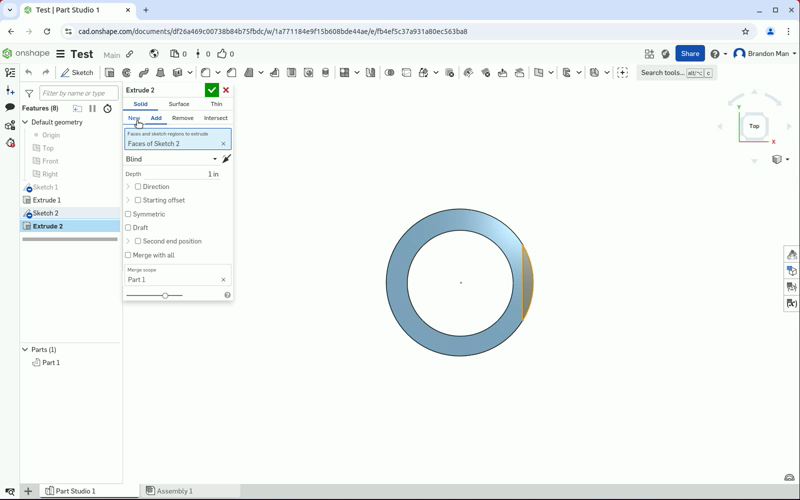
click(137, 120)
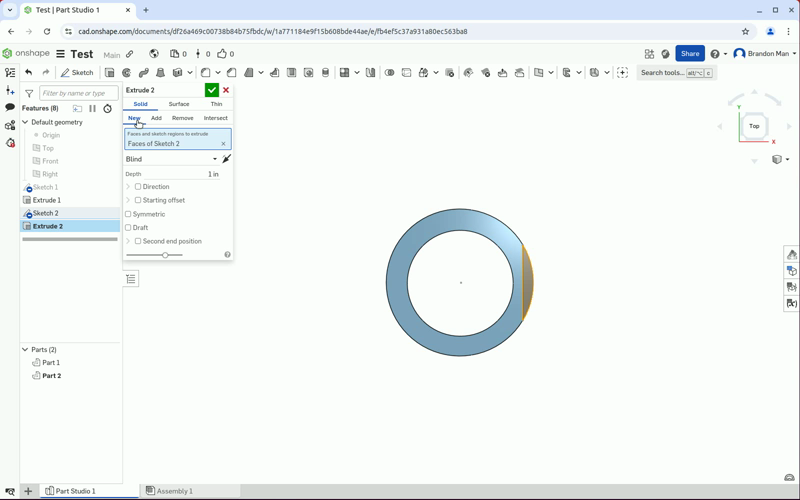
key(tab, 4)
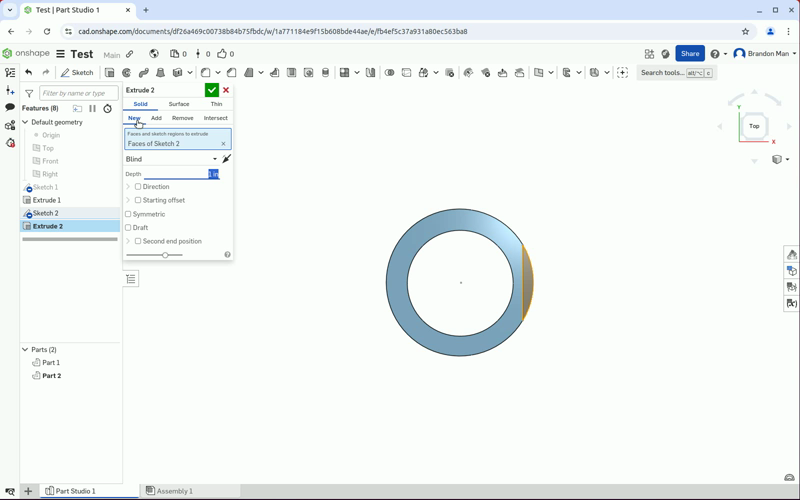
text(1.685)
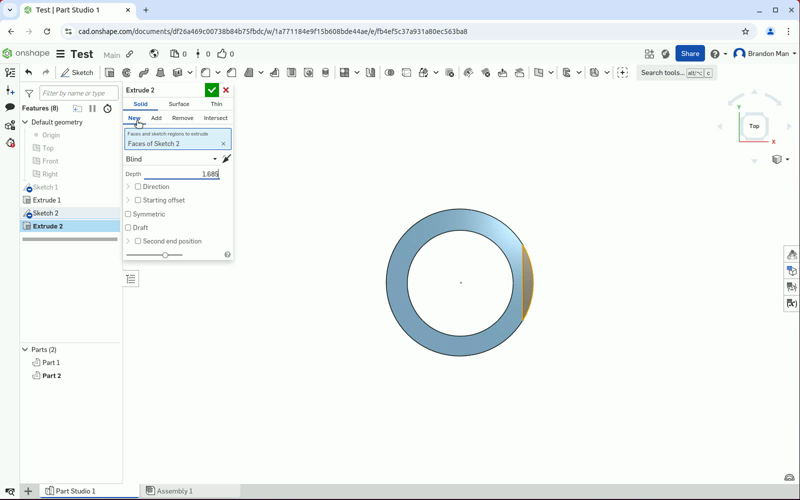
key(enter)
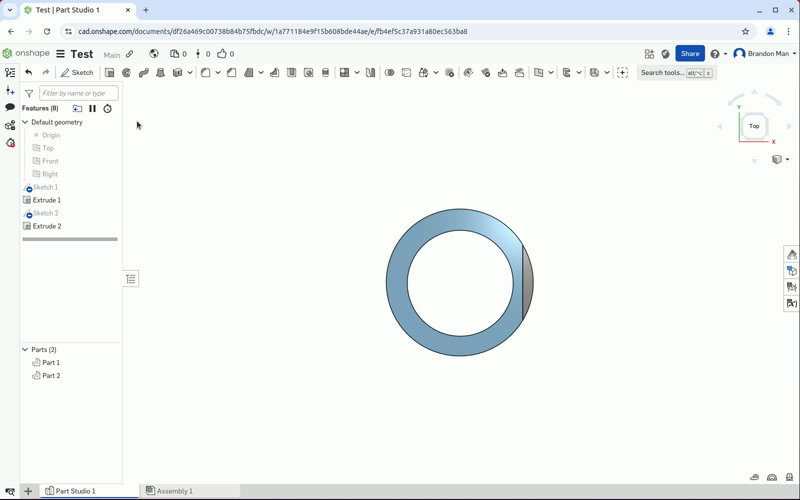
key(shift+h)
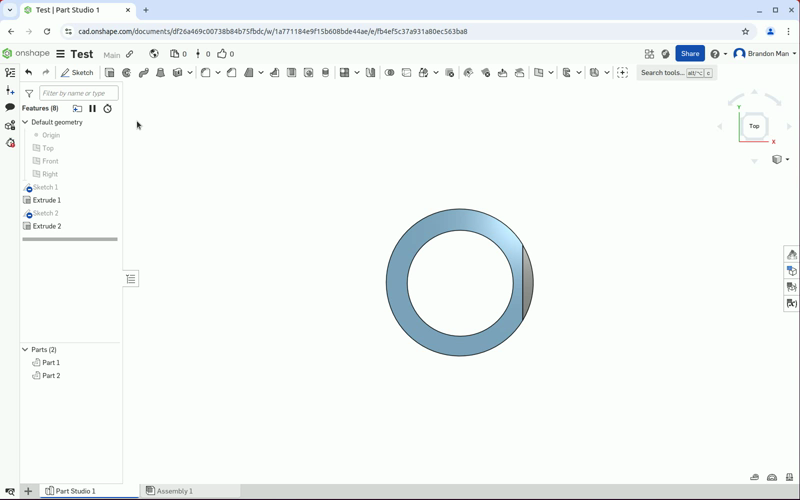
key(shift+h)
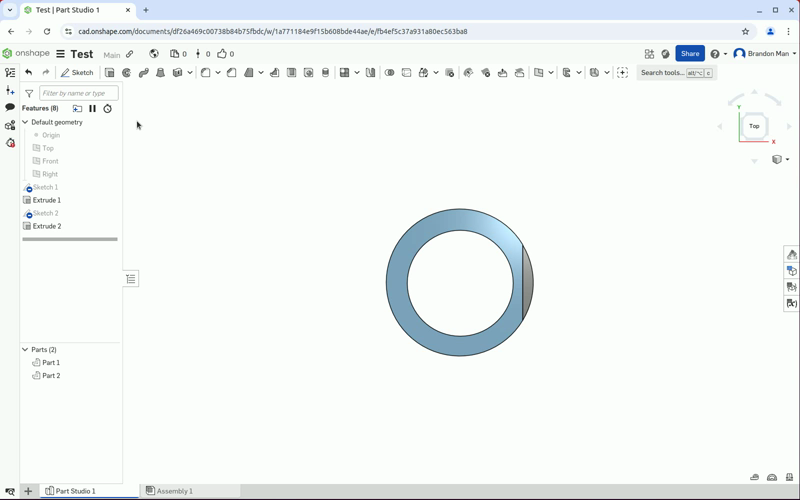
mouse_move(73, 189)
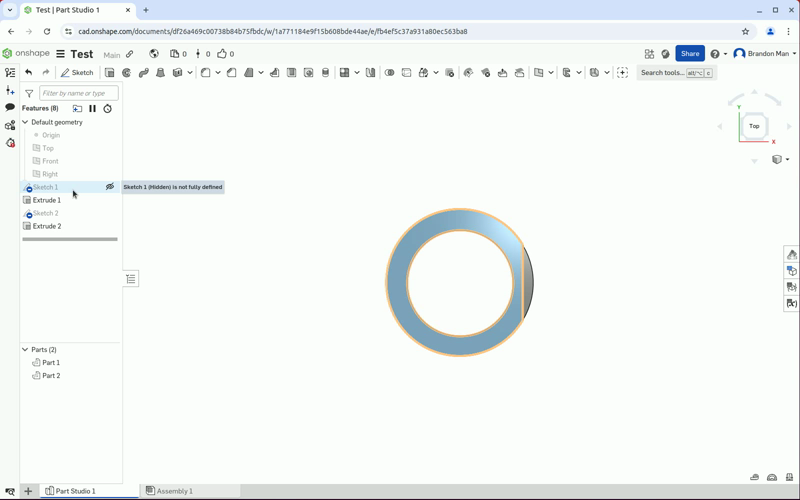
click(73, 189)
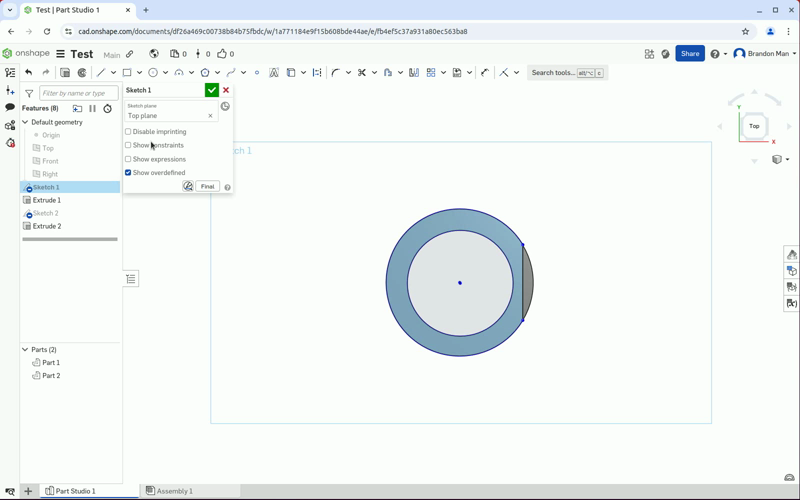
mouse_move(229, 92)
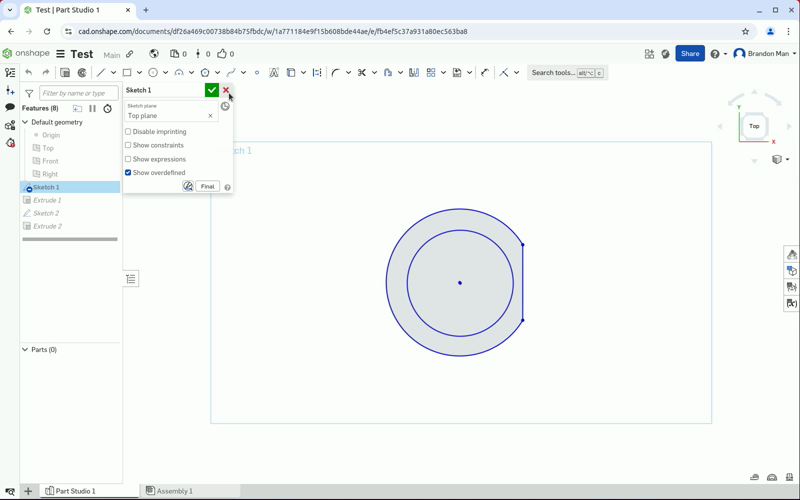
click(229, 92)
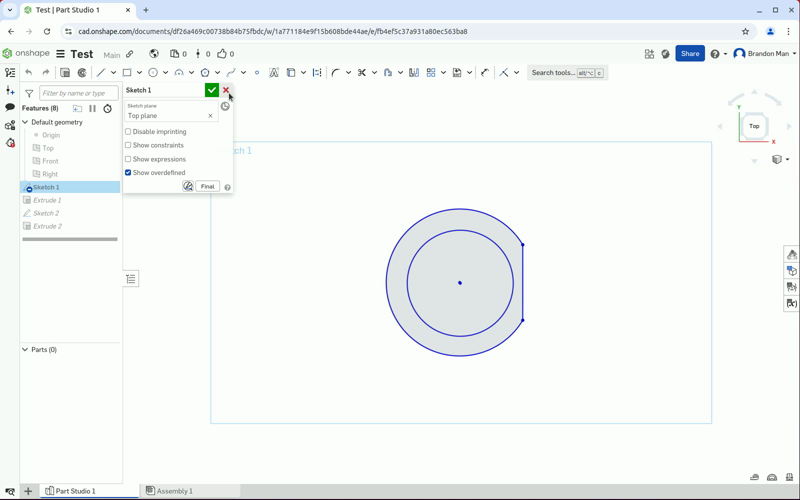
key(shift+s)
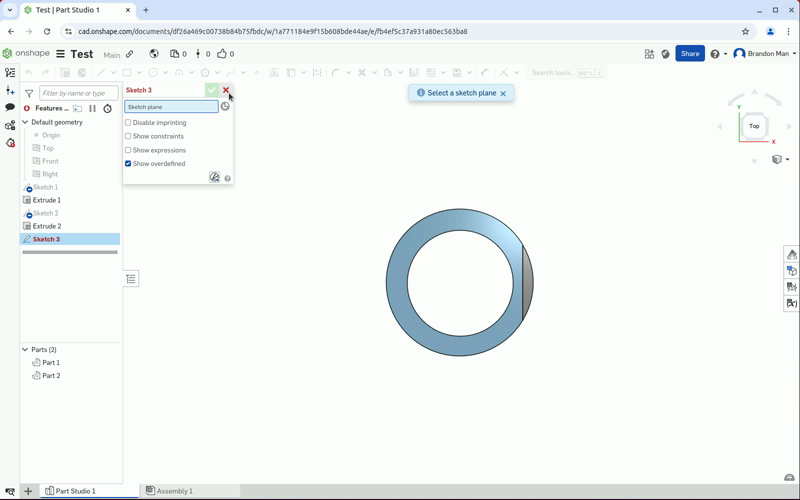
mouse_move(73, 150)
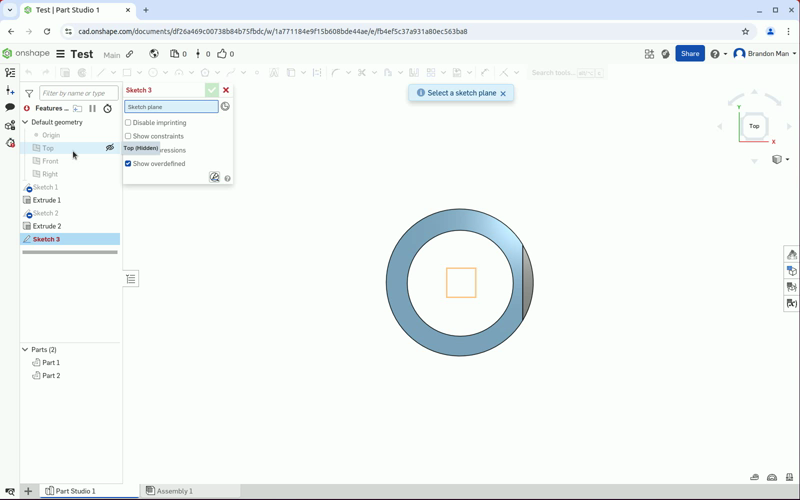
click(73, 150)
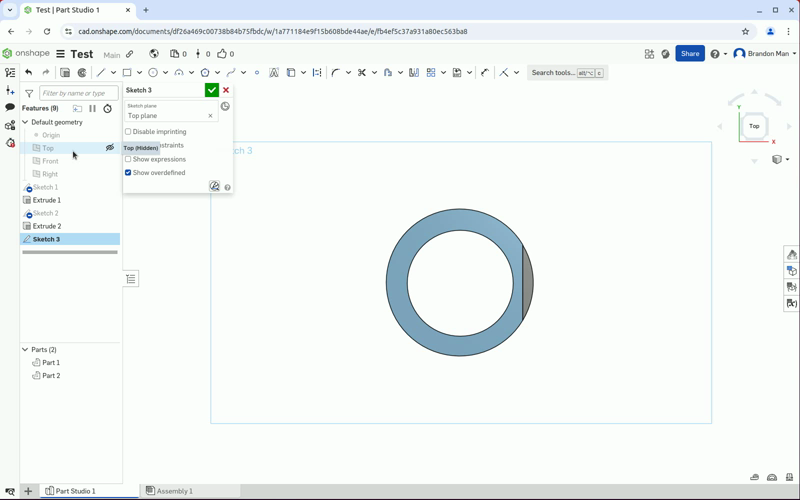
mouse_move(73, 352)
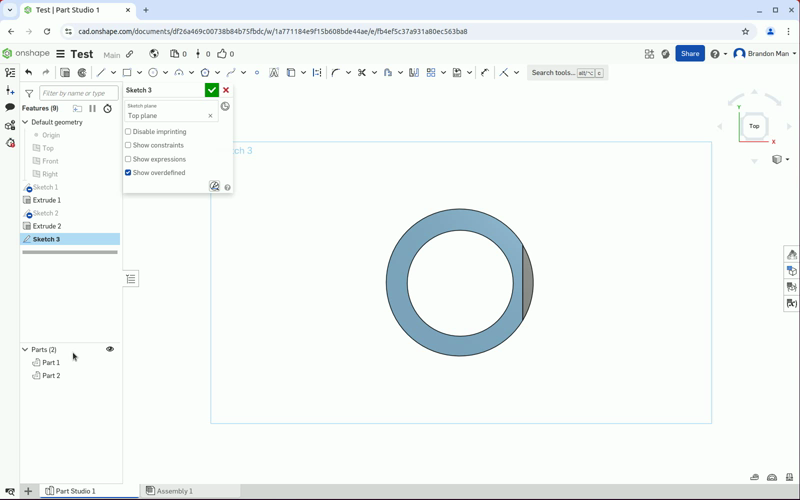
key(y)
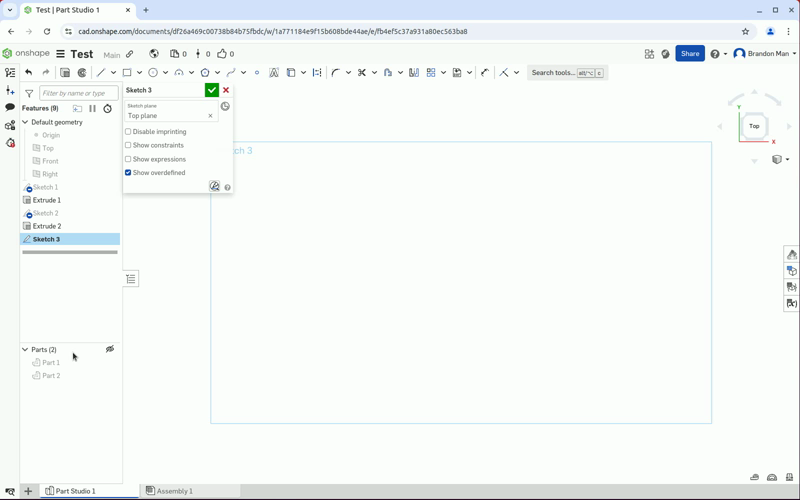
key(l)
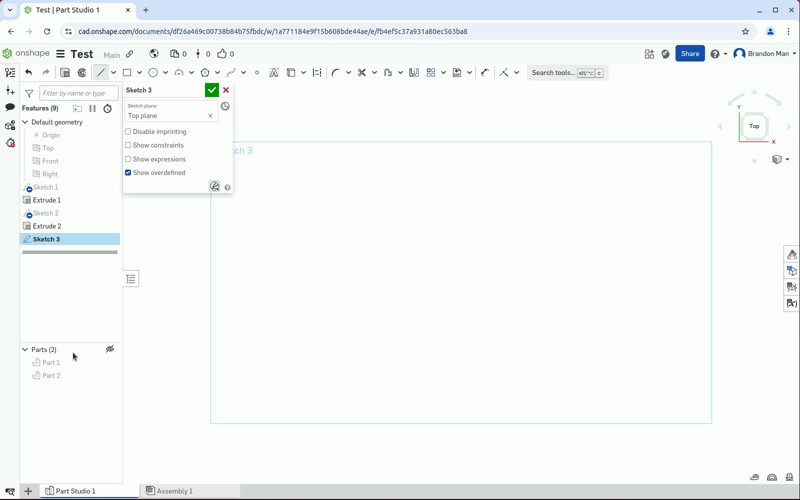
key_down(shift)
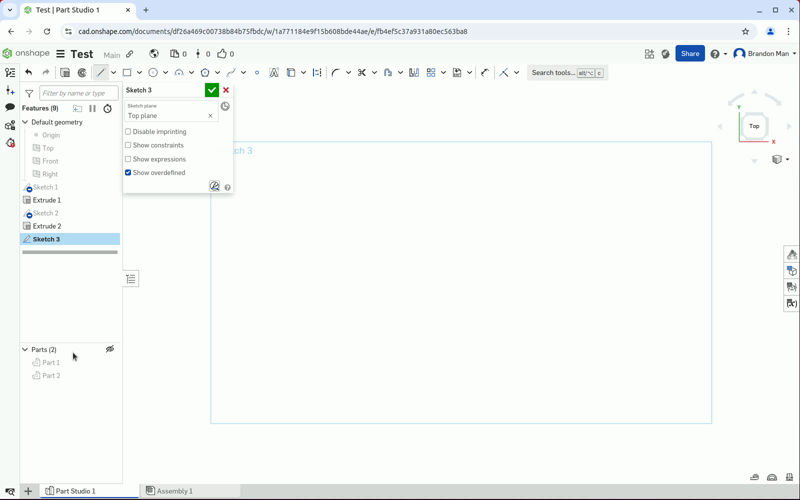
mouse_move(522, 355)
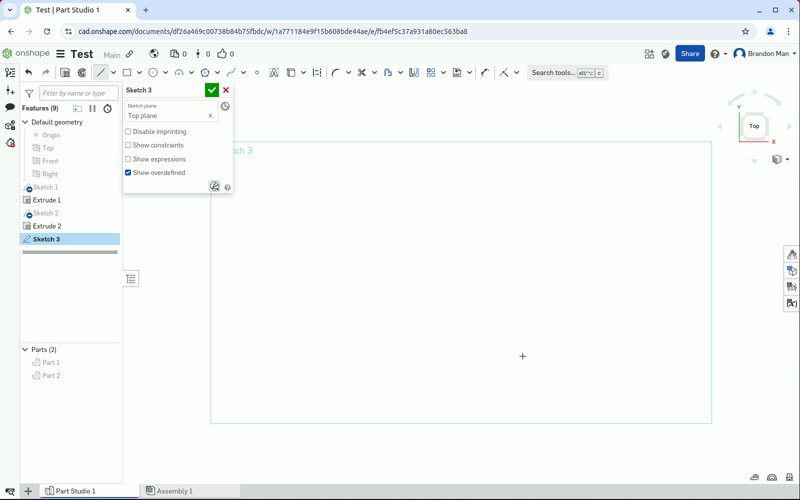
click(522, 355)
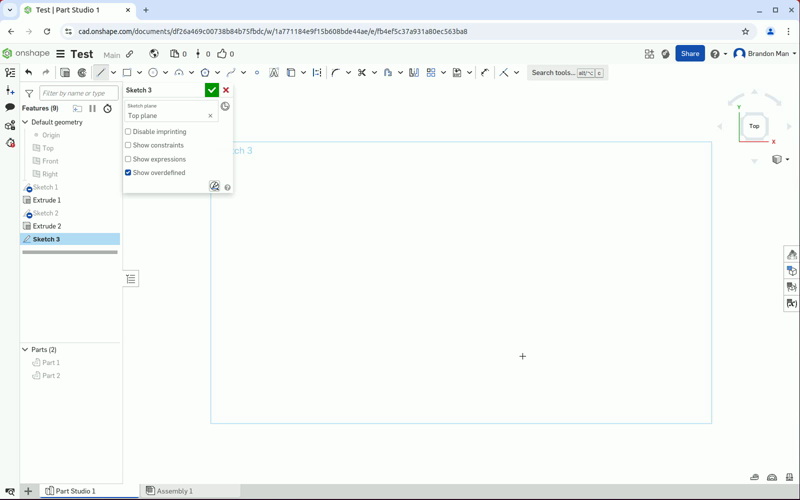
key_up(shift)
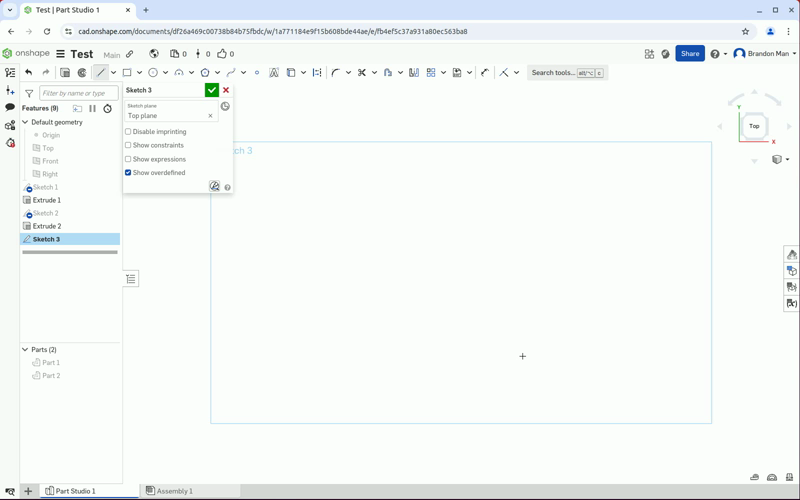
key_down(shift)
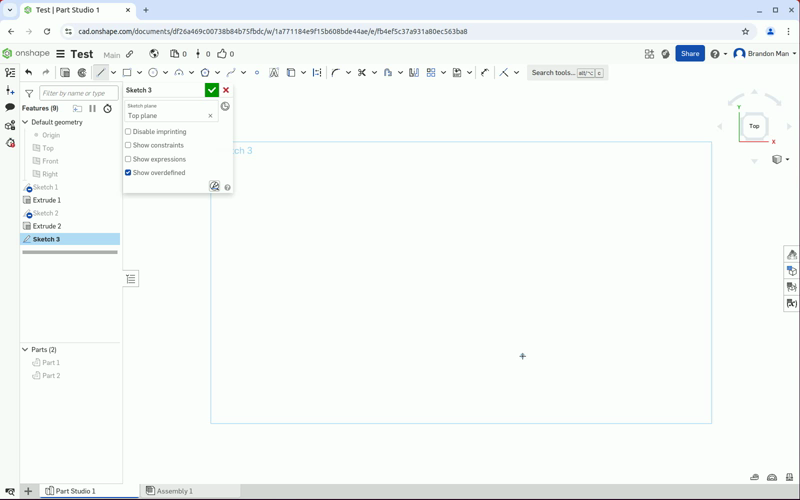
mouse_move(552, 355)
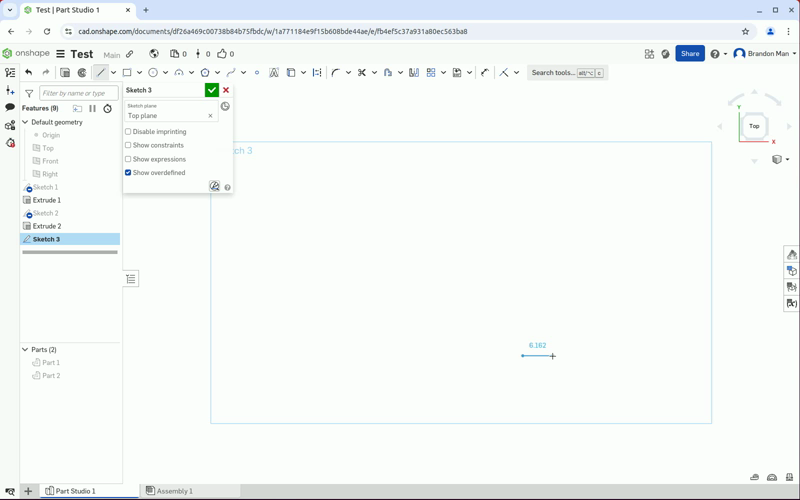
mouse_move(544, 355)
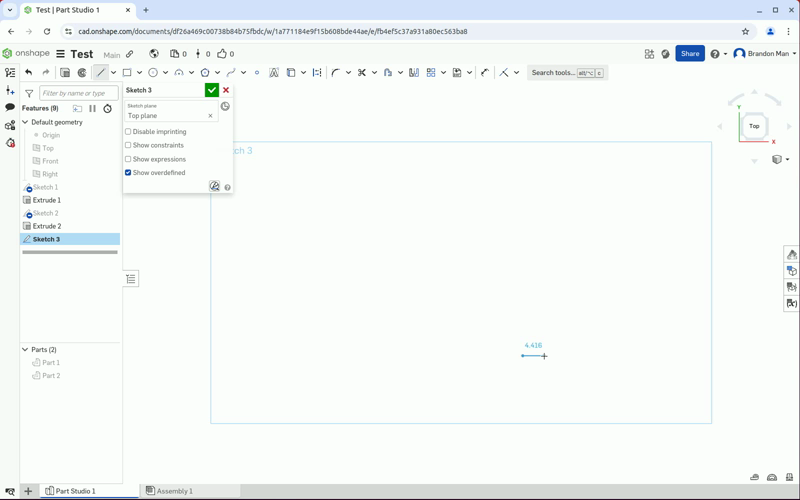
click(544, 355)
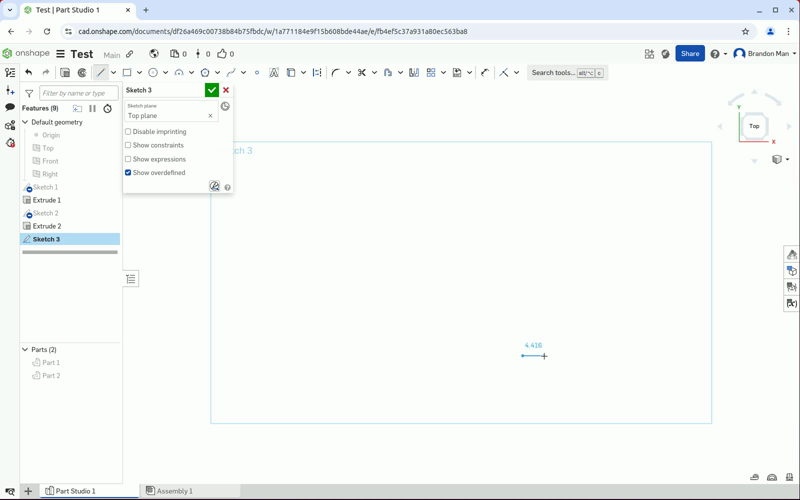
key_up(shift)
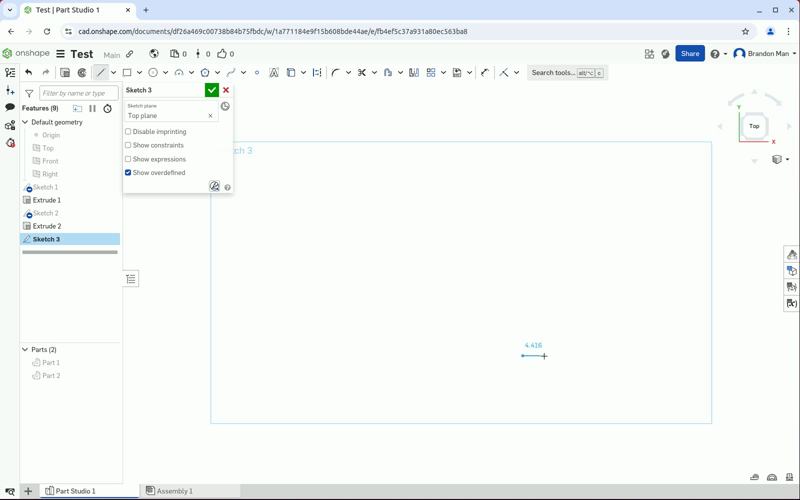
key_down(shift)
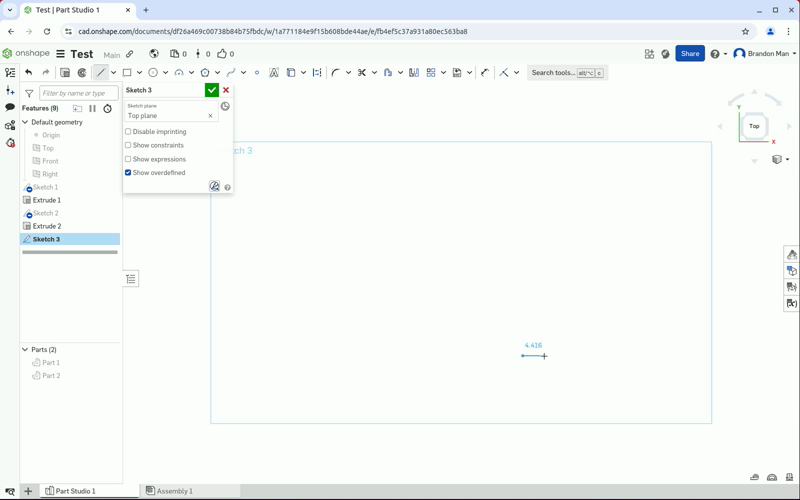
mouse_move(544, 210)
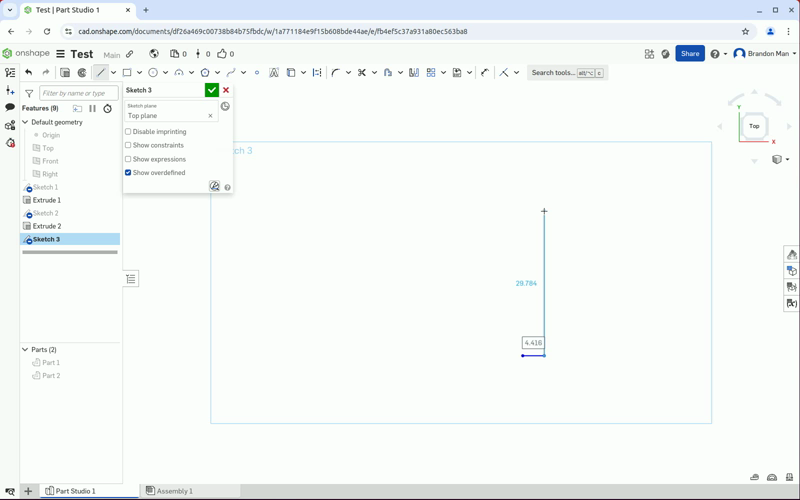
click(544, 210)
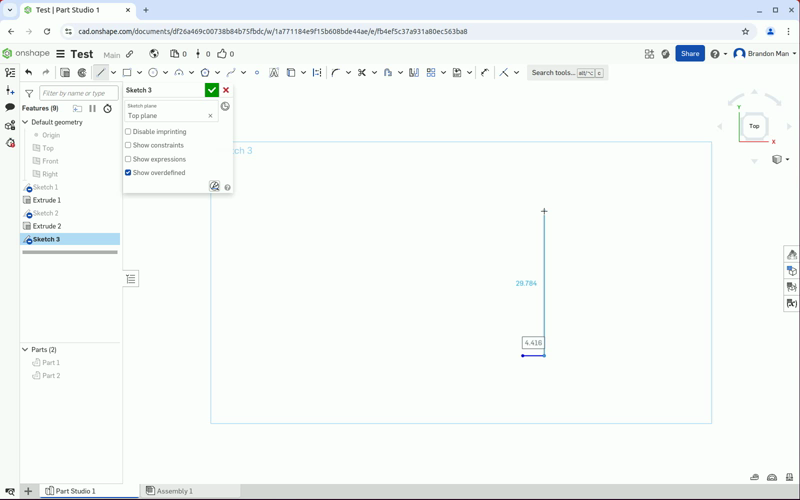
key_up(shift)
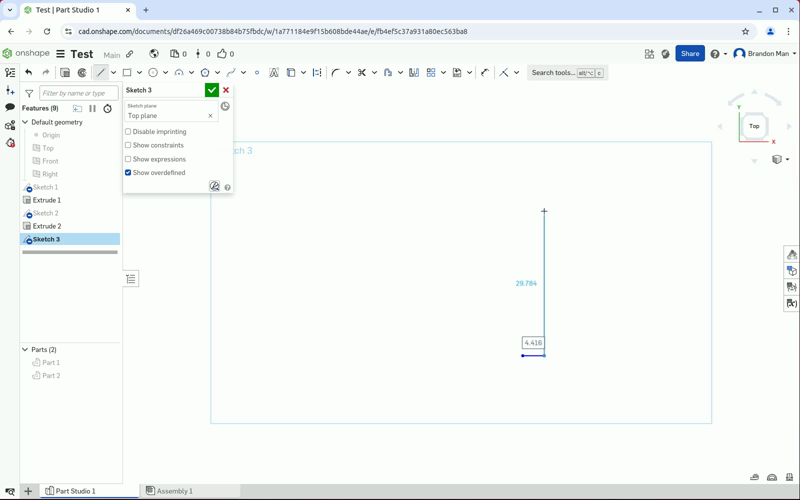
key_down(shift)
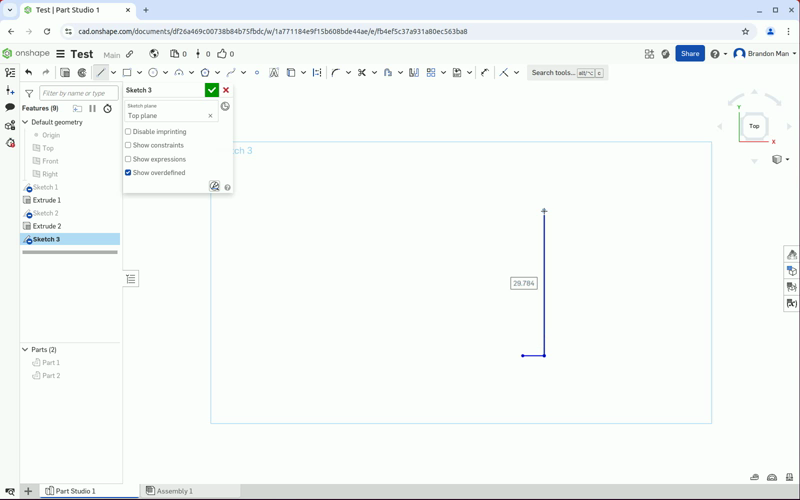
mouse_move(574, 210)
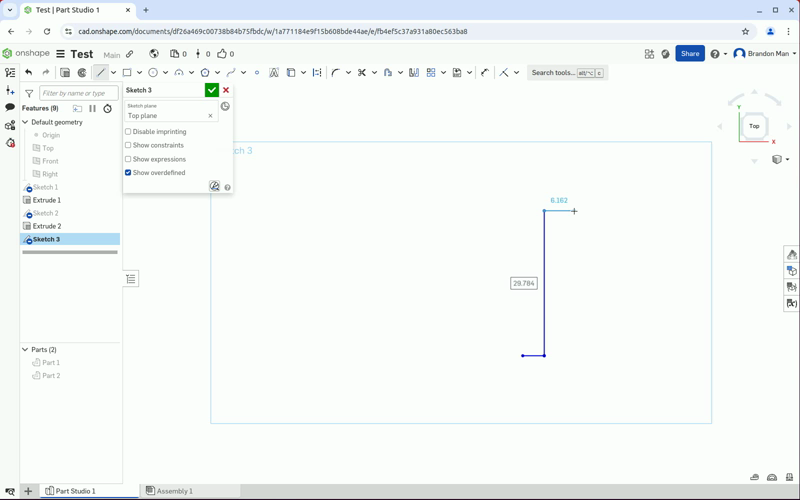
mouse_move(522, 210)
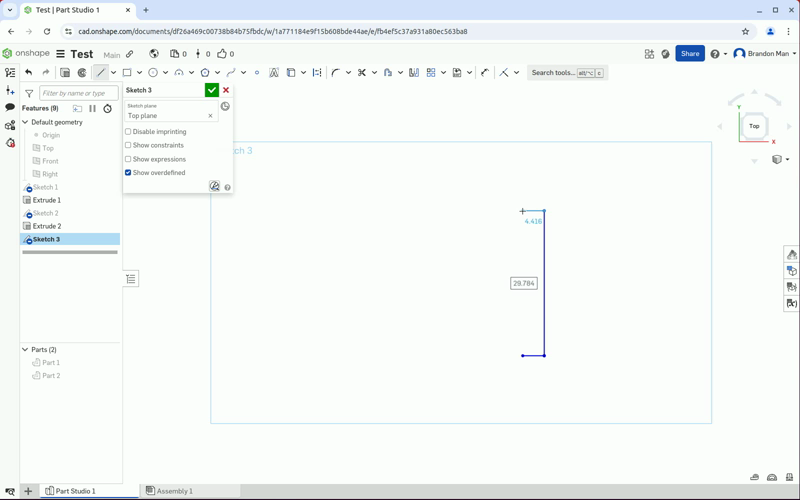
click(522, 210)
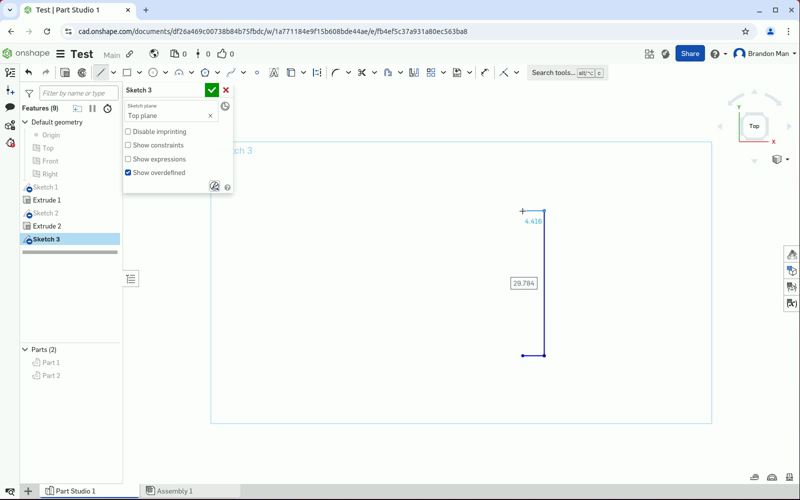
key_up(shift)
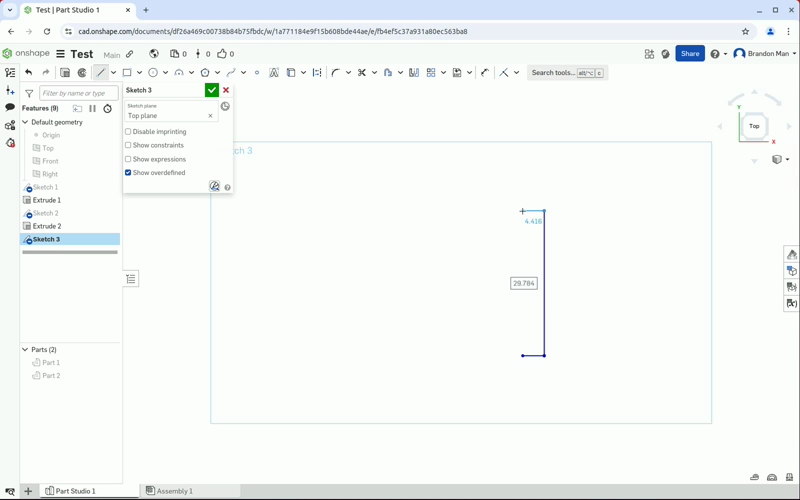
key_down(shift)
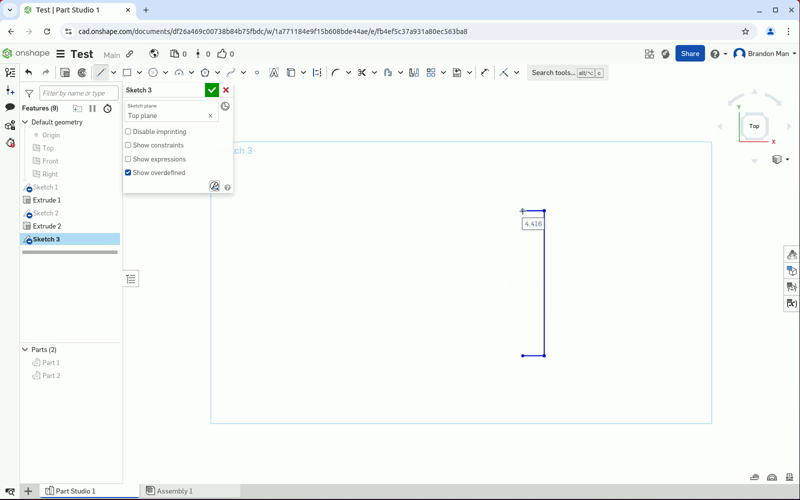
mouse_move(552, 210)
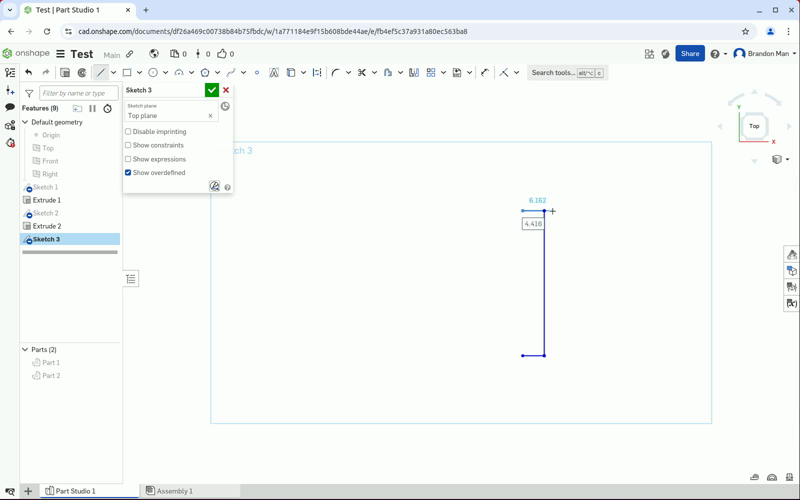
mouse_move(522, 245)
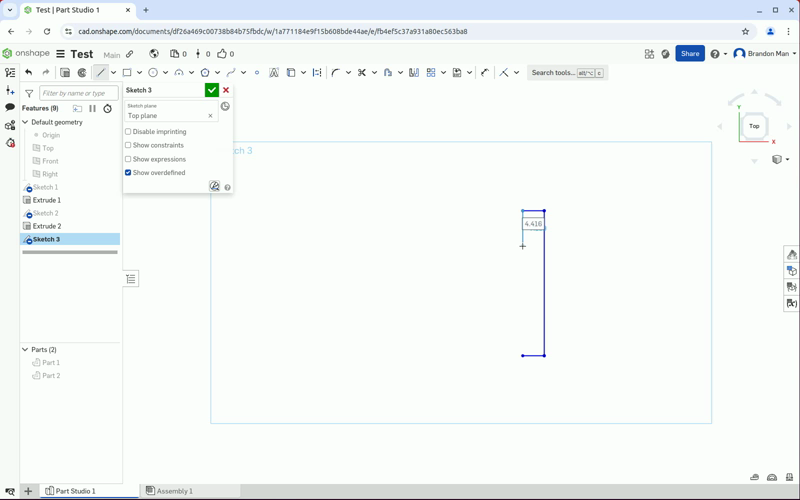
click(522, 245)
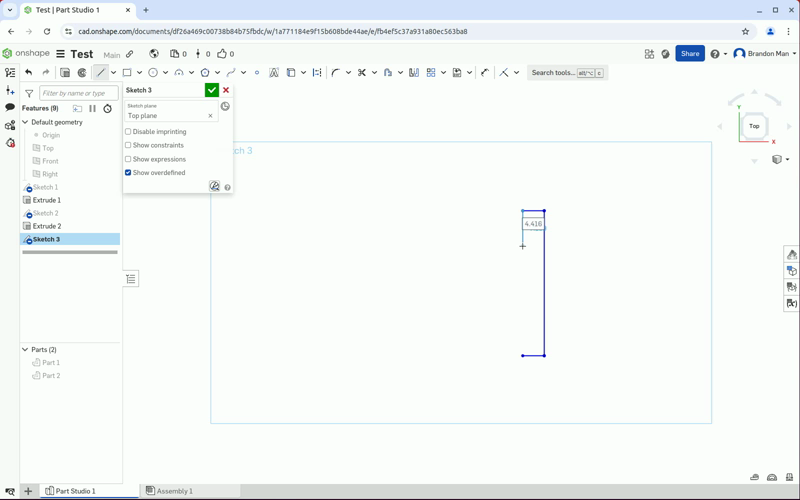
key_up(shift)
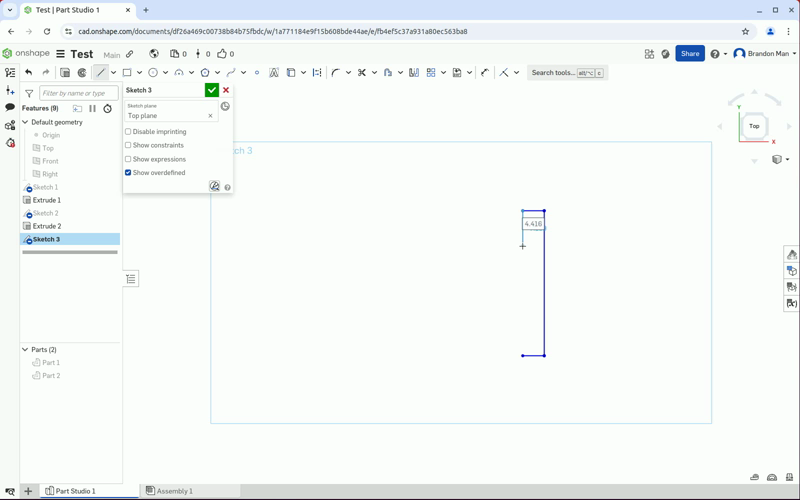
key(esc)
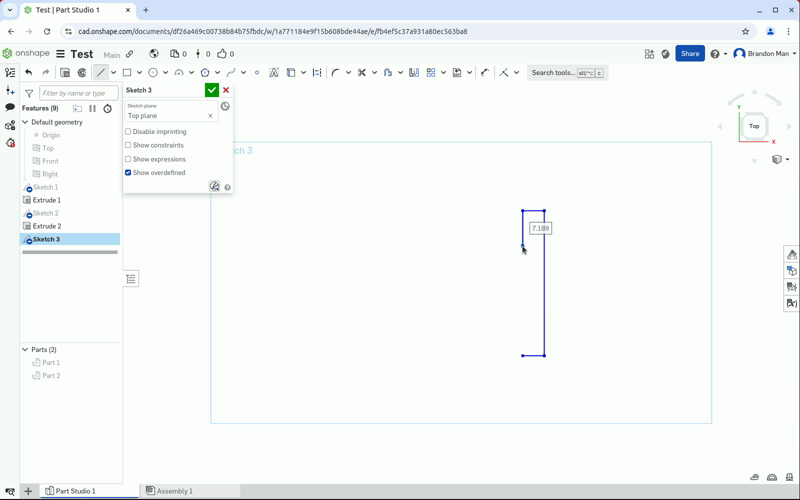
key(a)
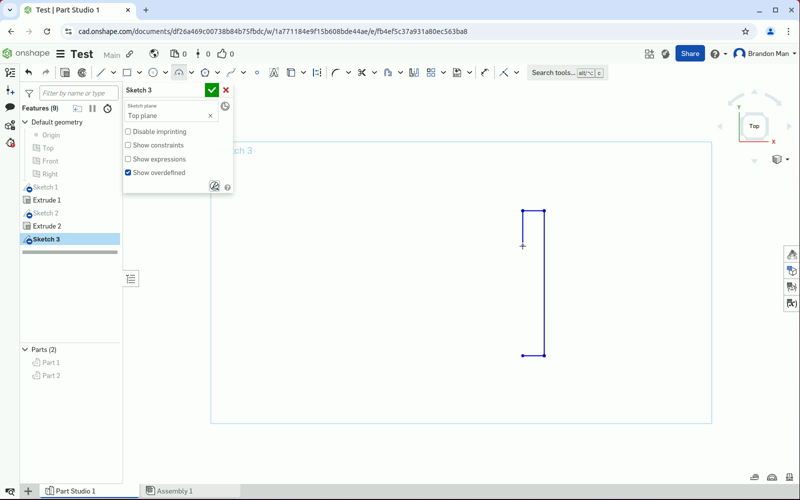
mouse_move(522, 245)
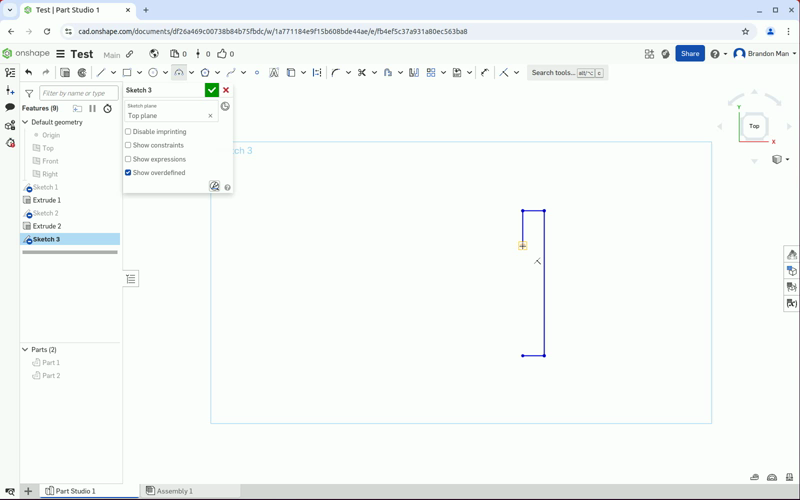
click(522, 245)
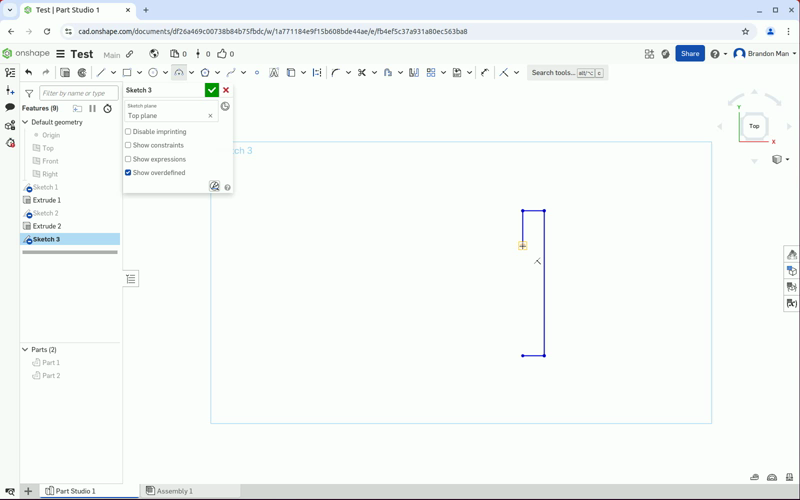
key_down(shift)
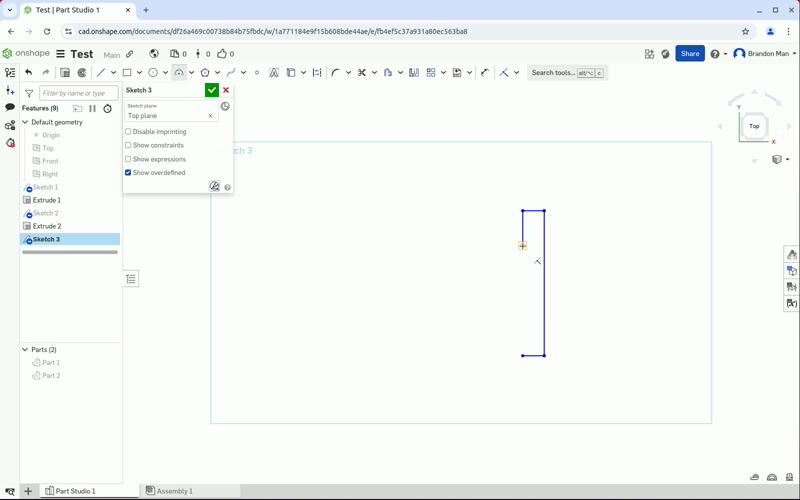
mouse_move(522, 320)
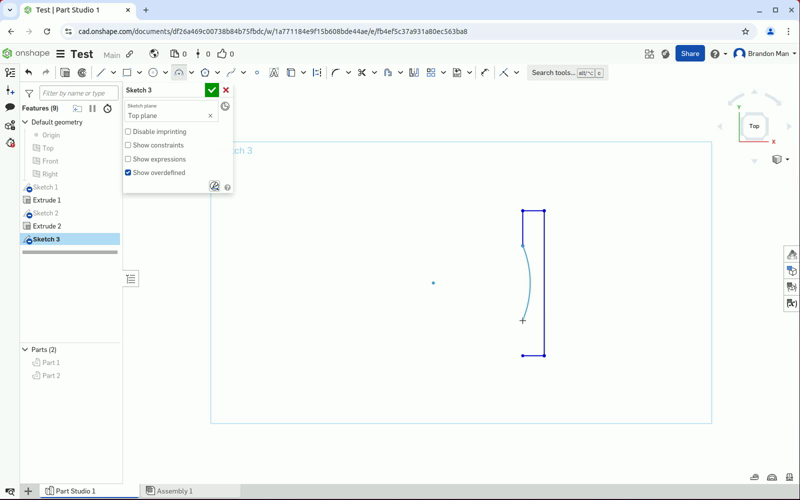
click(522, 320)
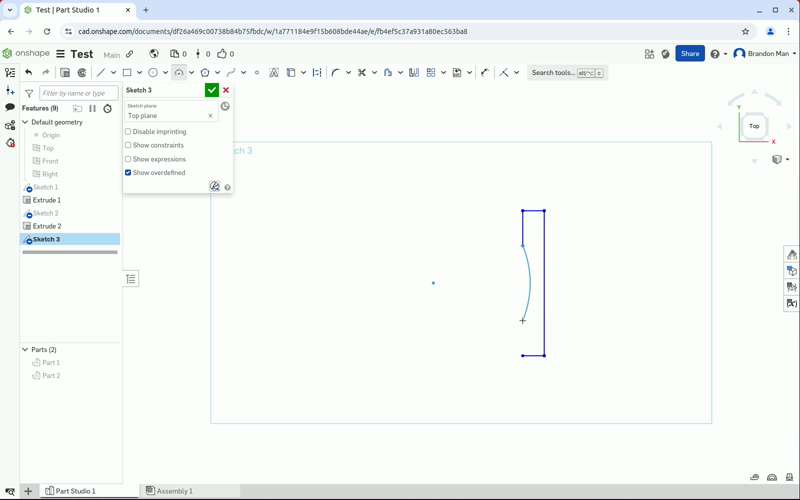
mouse_move(533, 282)
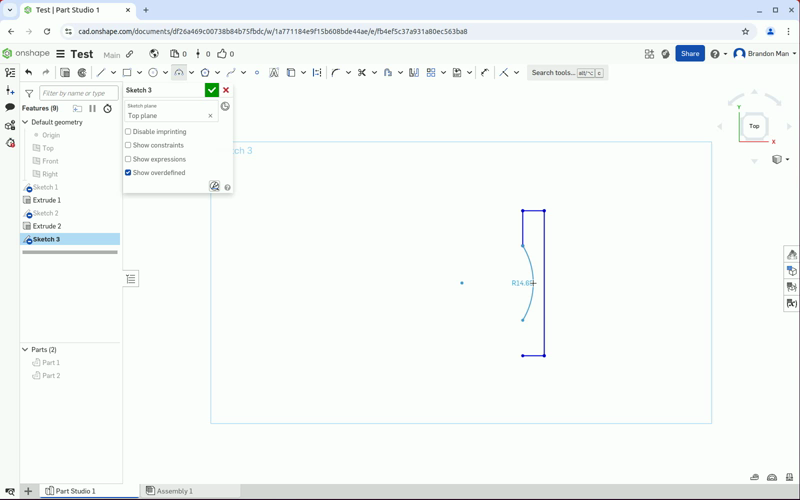
click(533, 282)
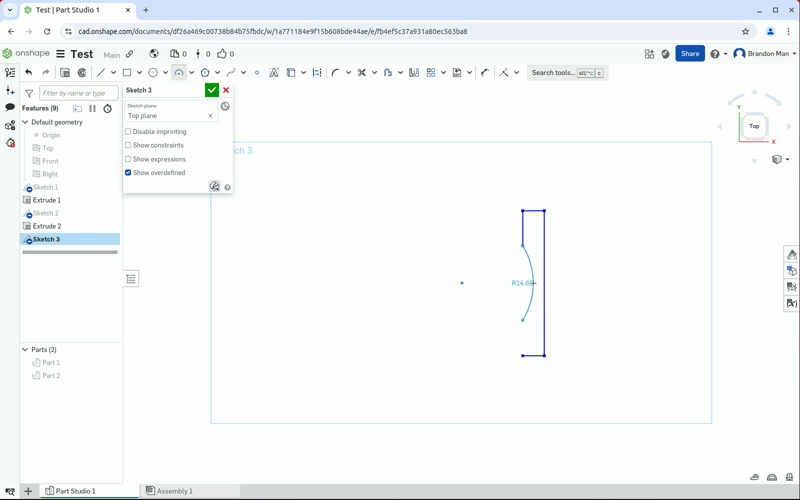
key_up(shift)
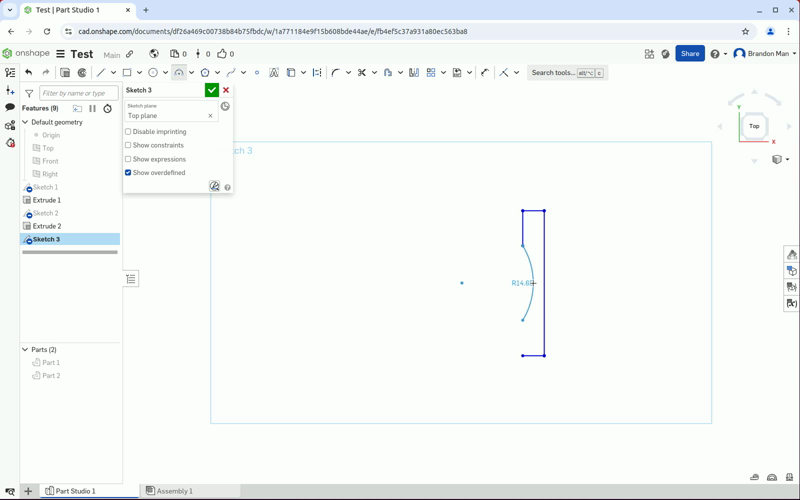
key(esc)
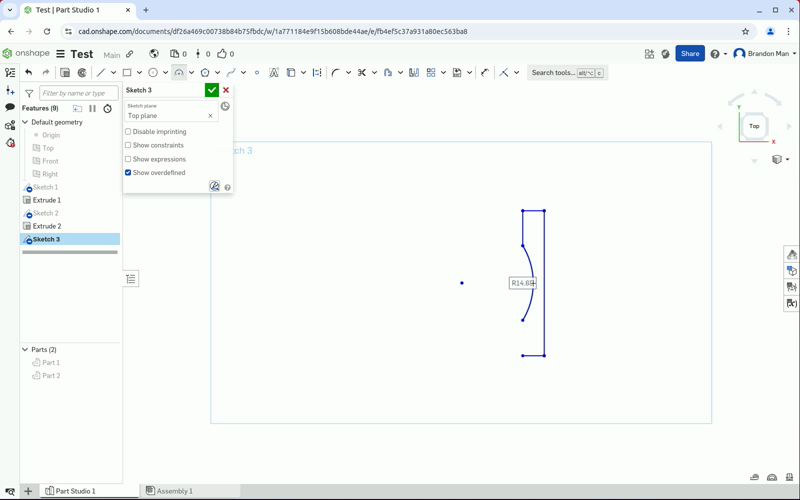
key(l)
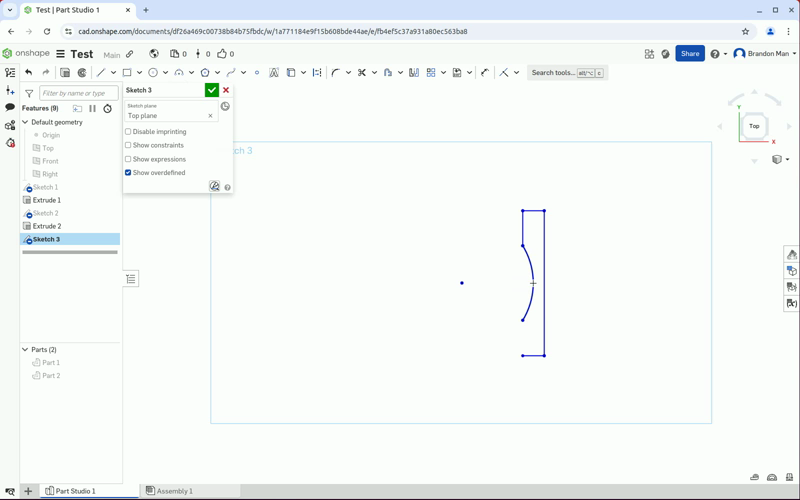
mouse_move(522, 320)
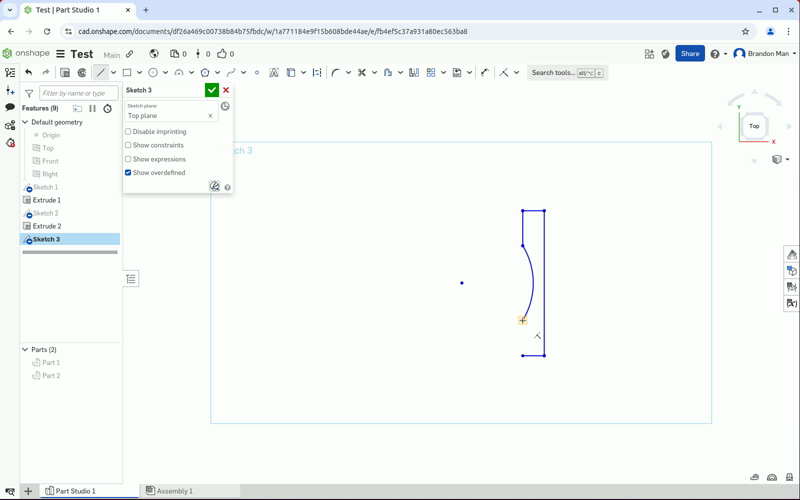
click(522, 320)
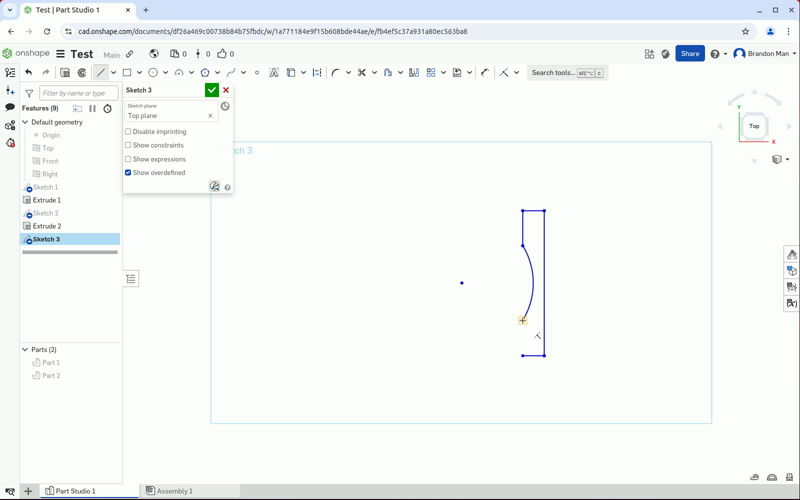
mouse_move(552, 320)
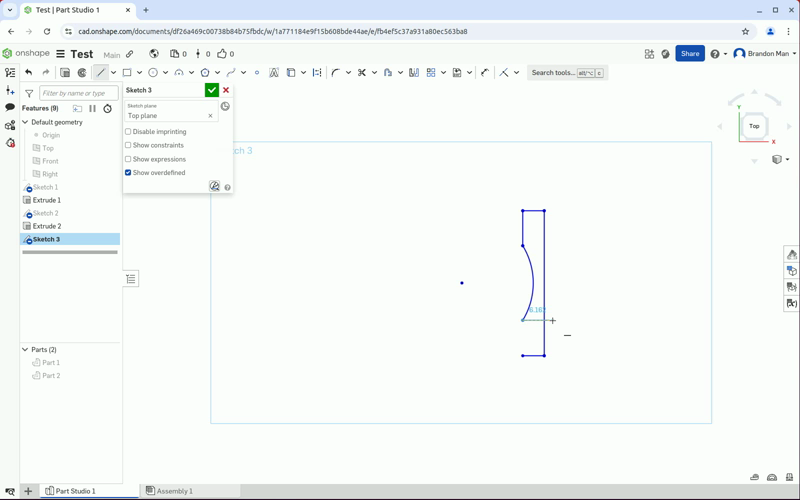
key_down(shift)
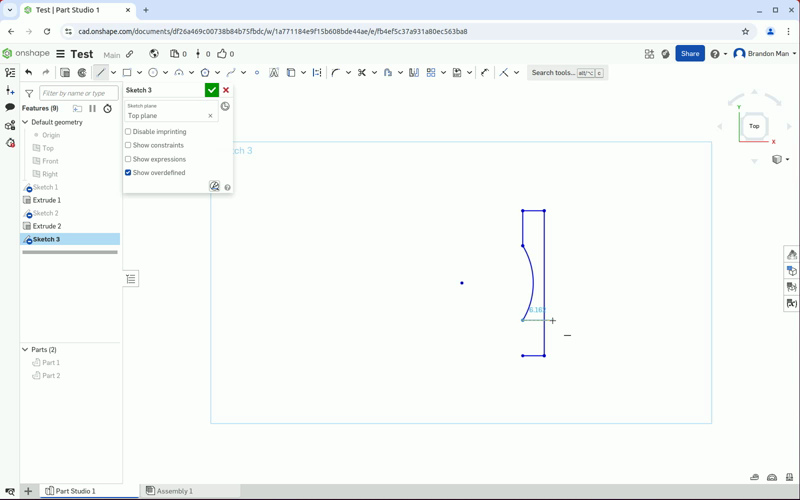
mouse_move(522, 355)
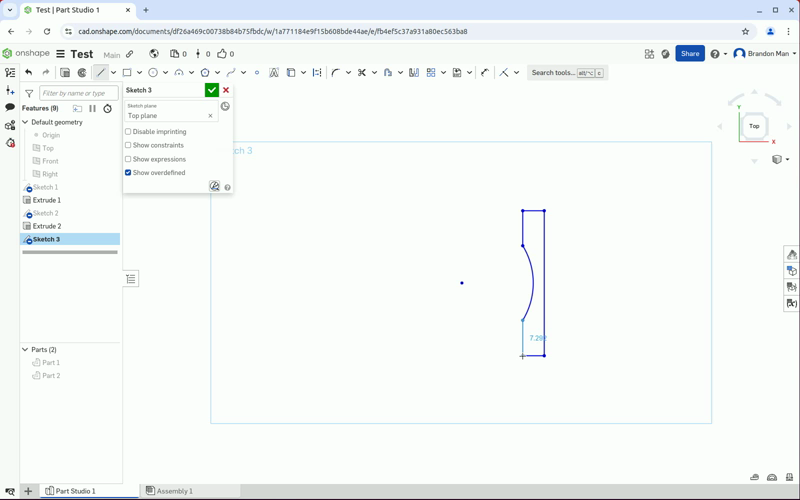
key_up(shift)
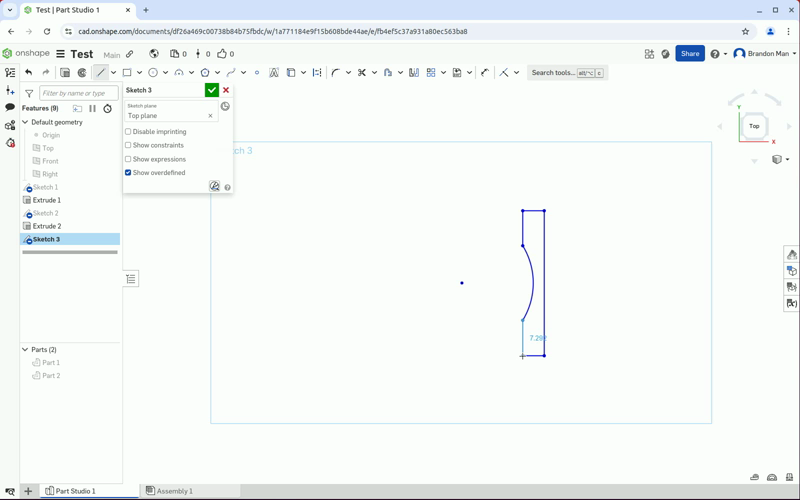
click(522, 355)
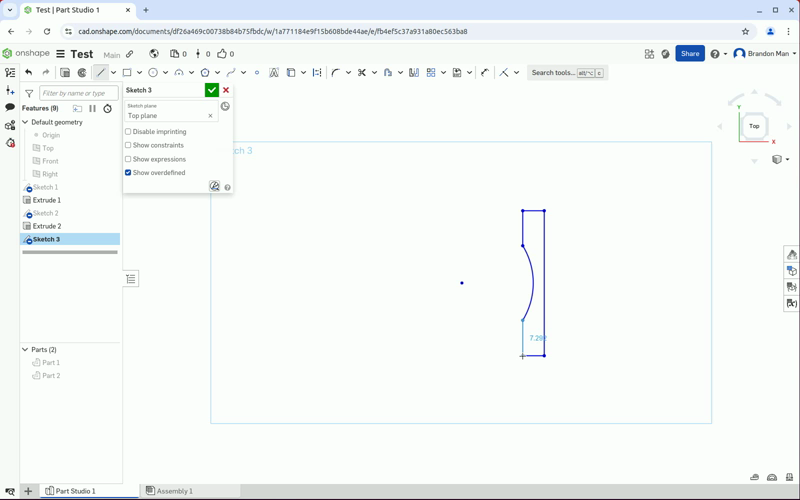
key(esc)
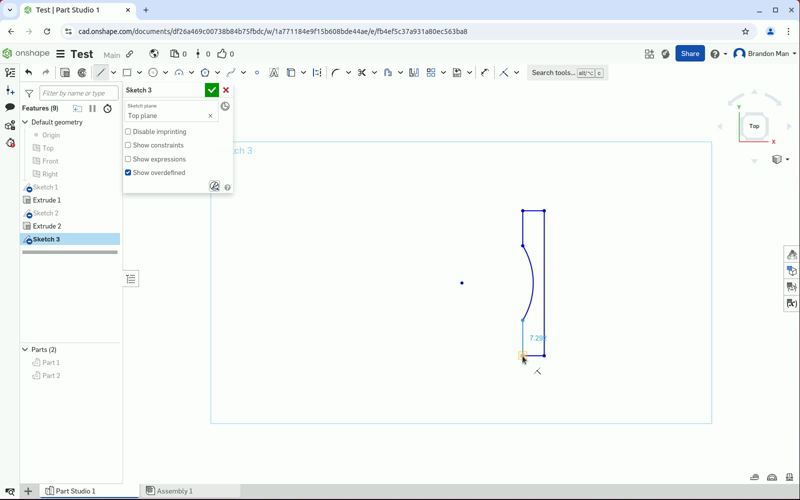
mouse_move(533, 300)
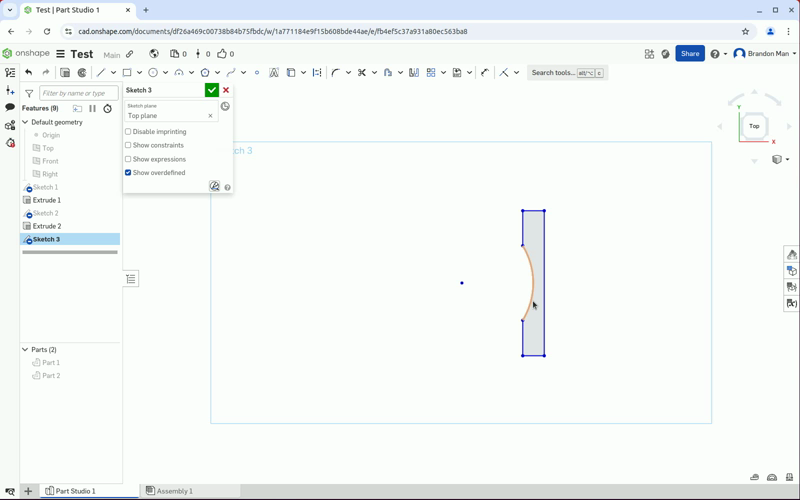
click(533, 300)
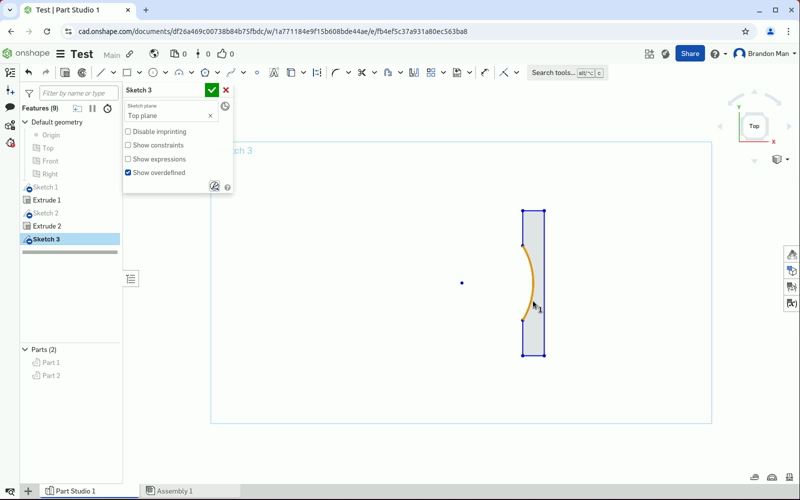
mouse_move(73, 352)
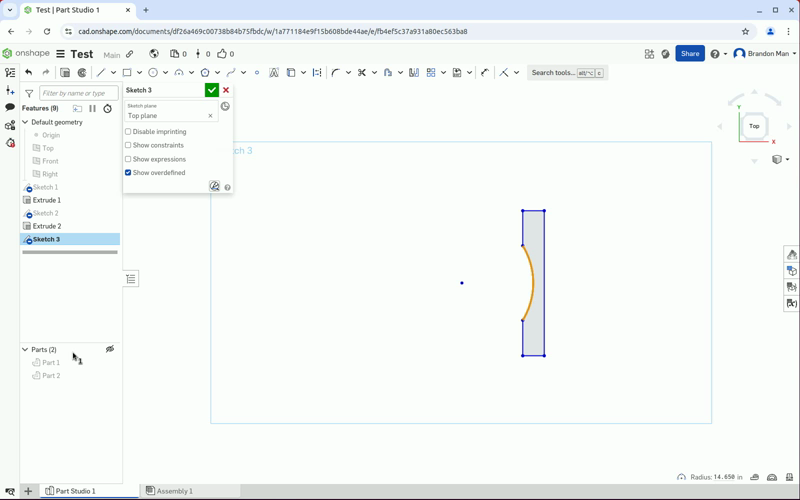
key(shift+y)
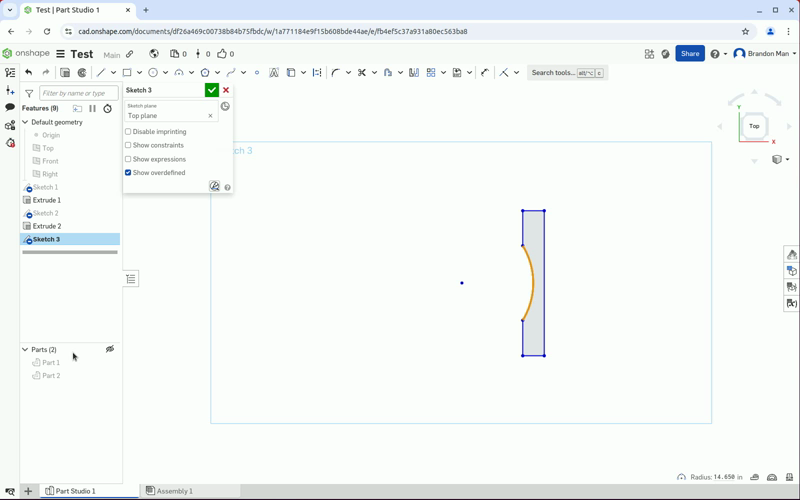
key(shift+e)
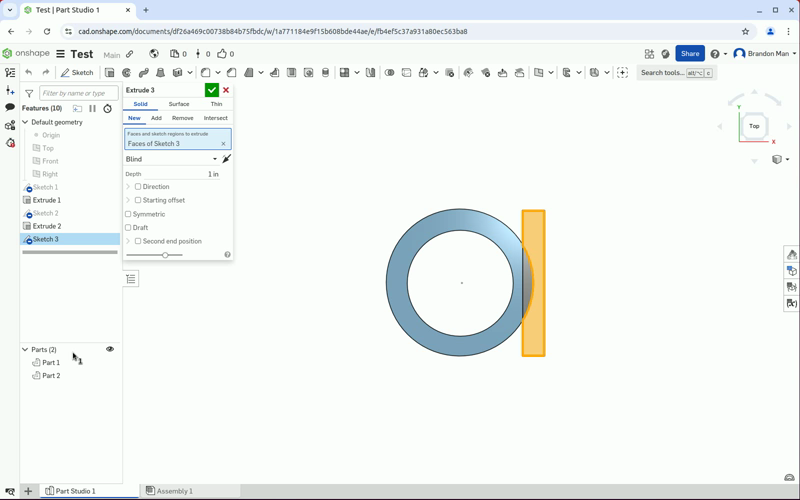
mouse_move(143, 106)
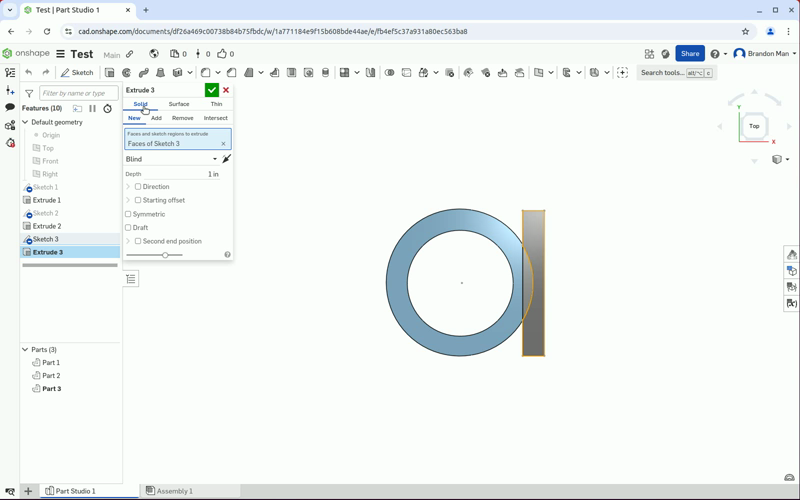
click(143, 106)
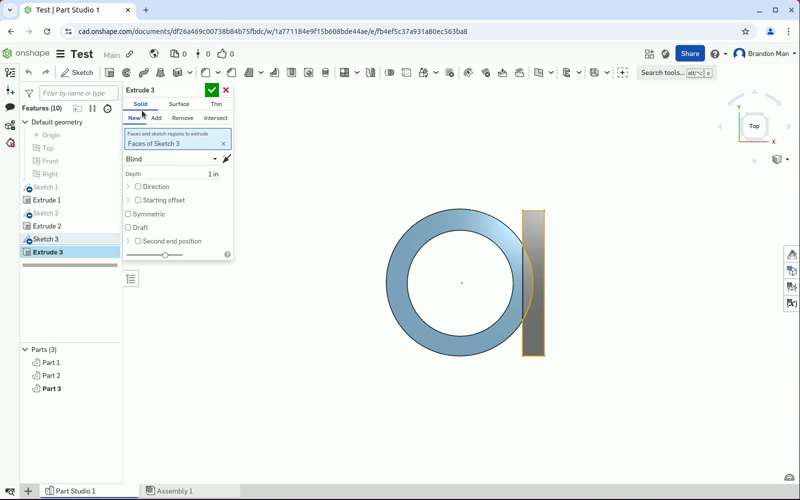
mouse_move(137, 120)
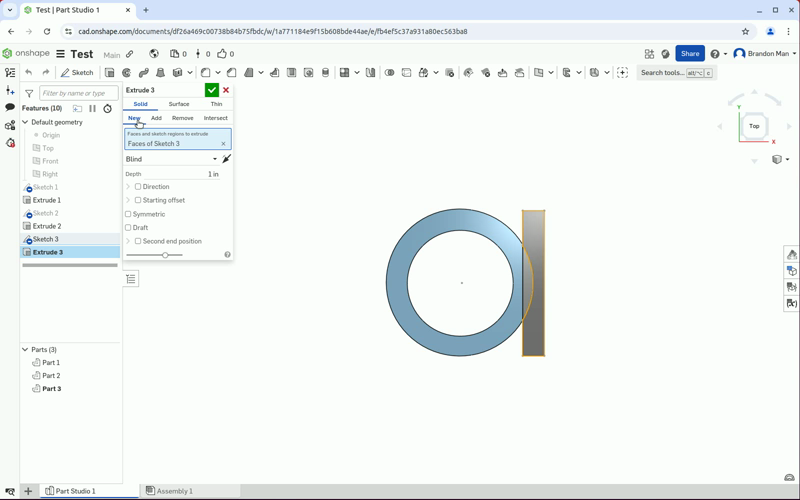
click(137, 120)
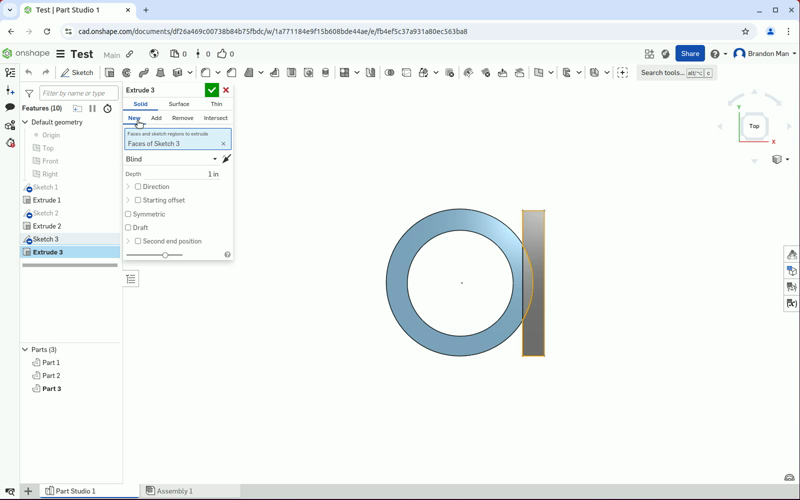
key(tab, 4)
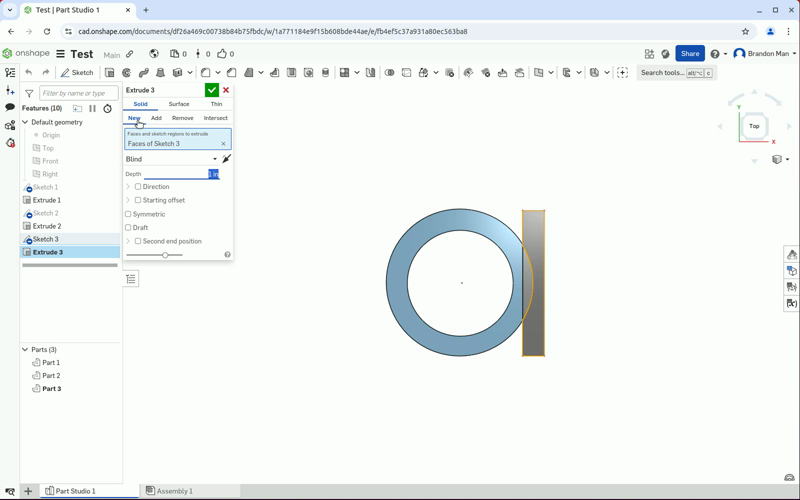
text(1.685)
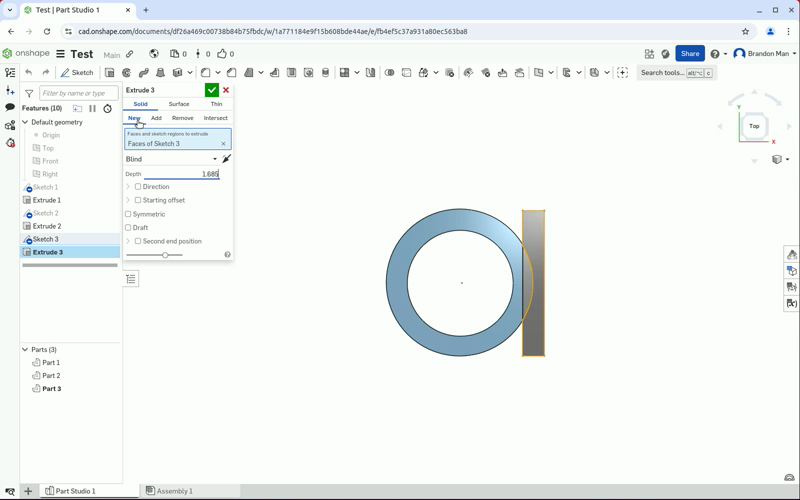
key(enter)
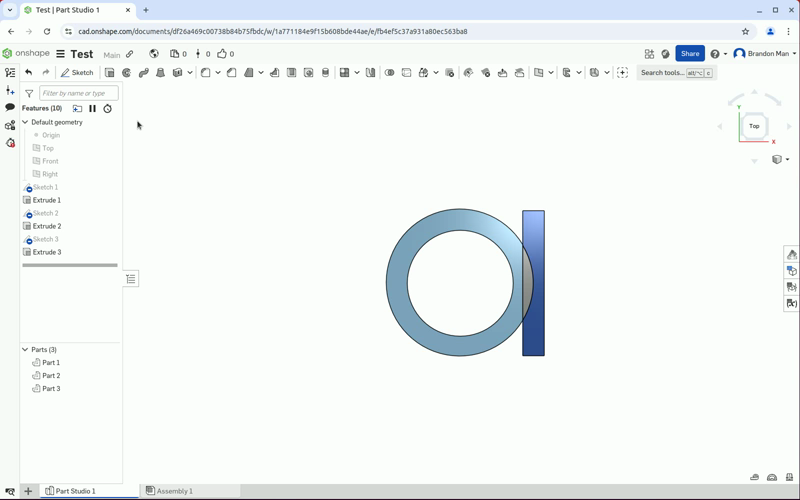
key(shift+h)
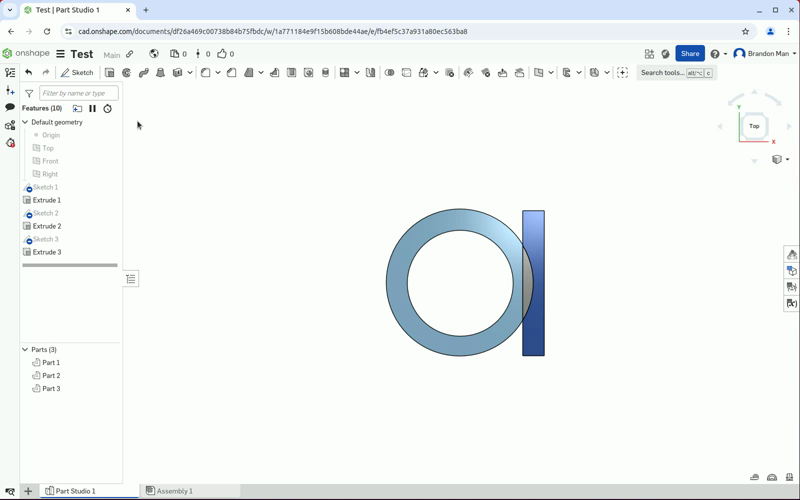
key(shift+h)
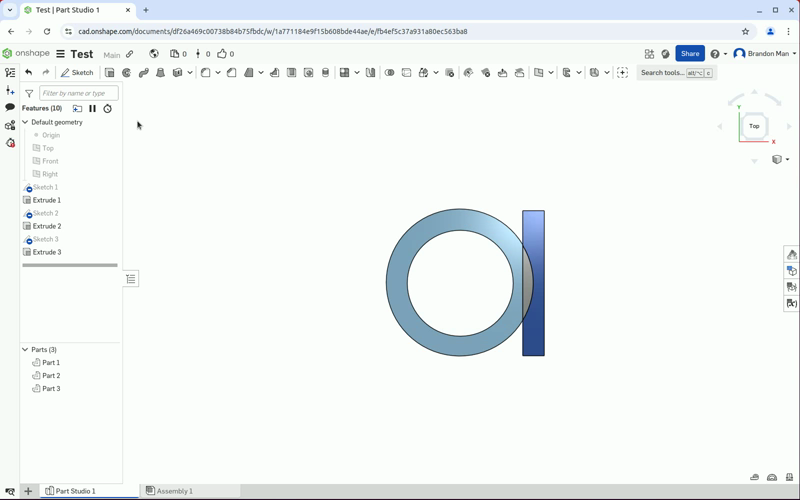
mouse_move(73, 189)
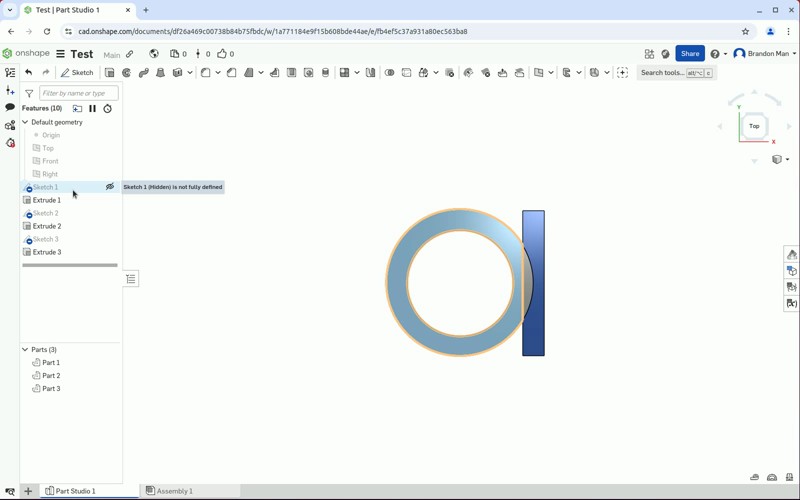
click(73, 189)
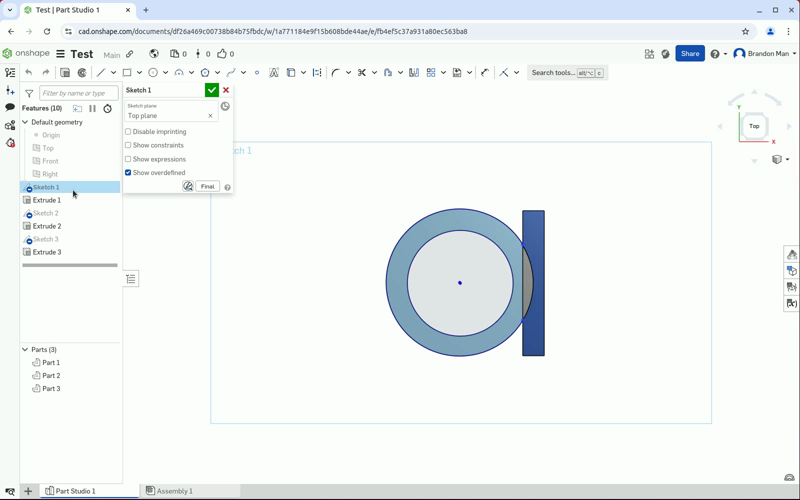
mouse_move(229, 92)
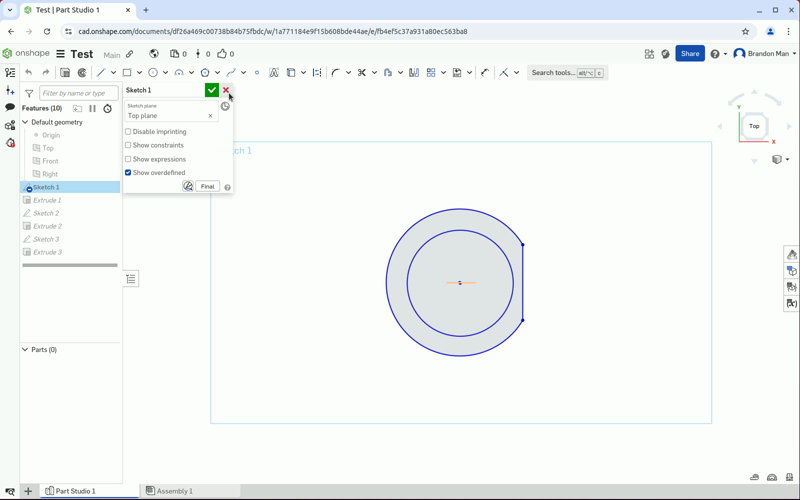
click(229, 92)
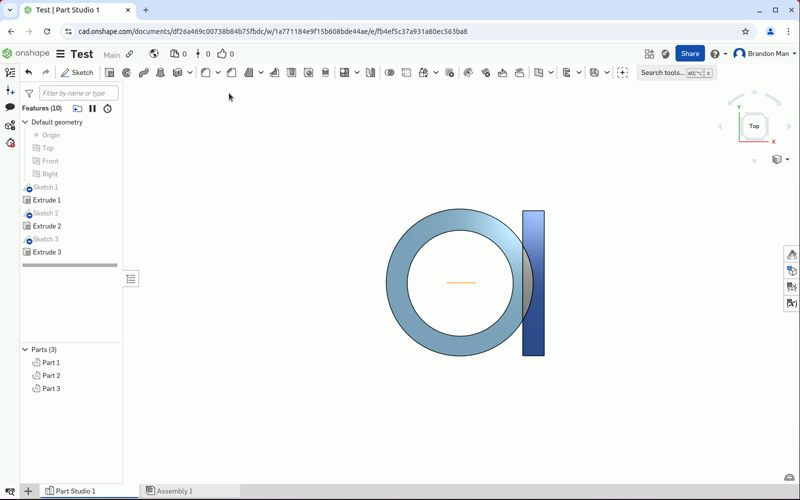
mouse_move(541, 75)
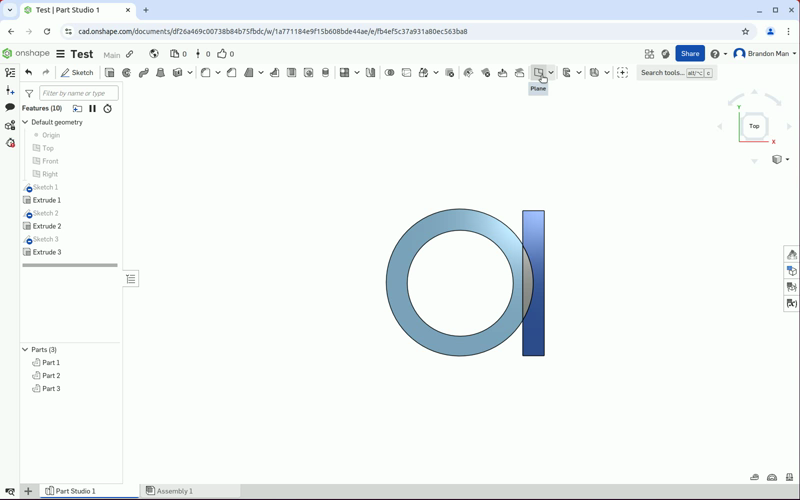
click(541, 75)
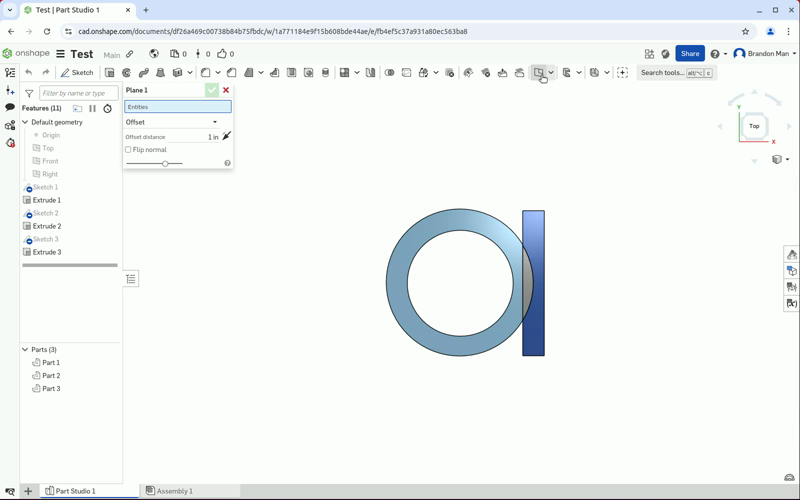
mouse_move(73, 150)
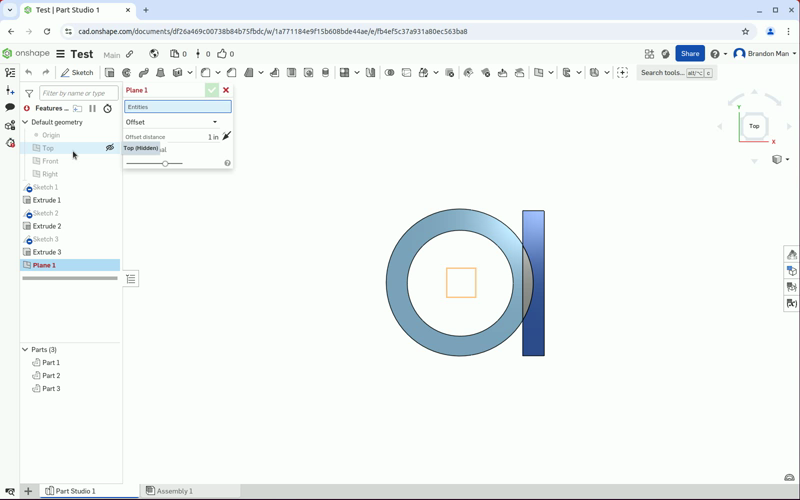
click(73, 150)
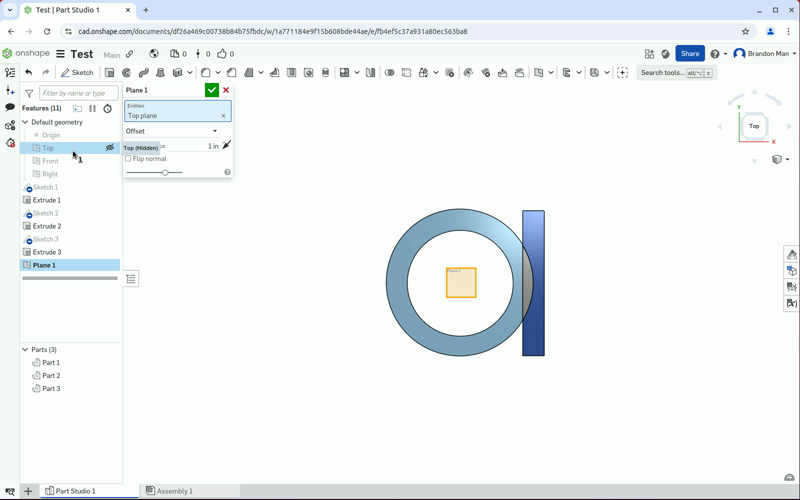
key(tab, 2)
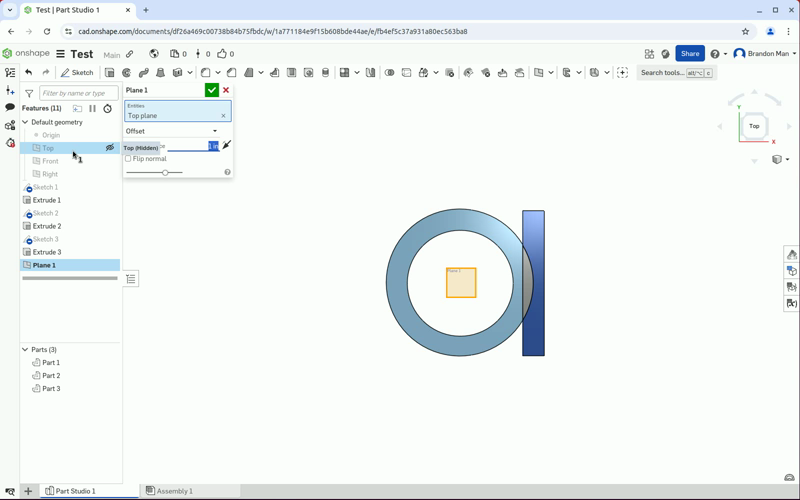
text(1.695)
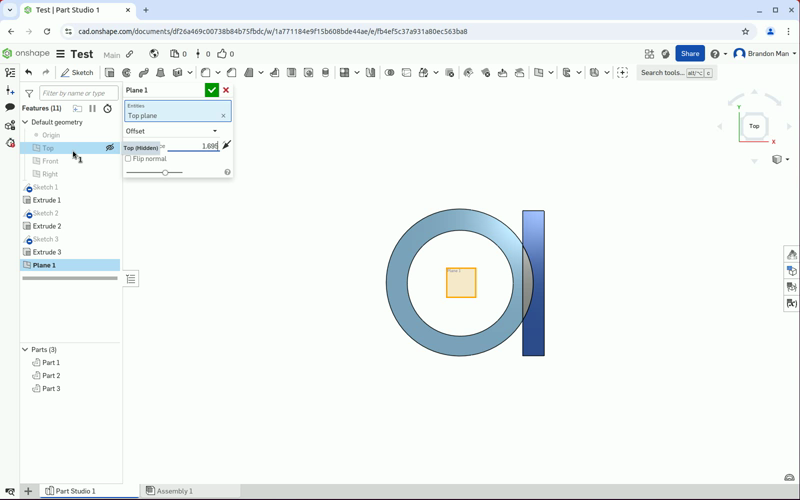
key(enter, 2)
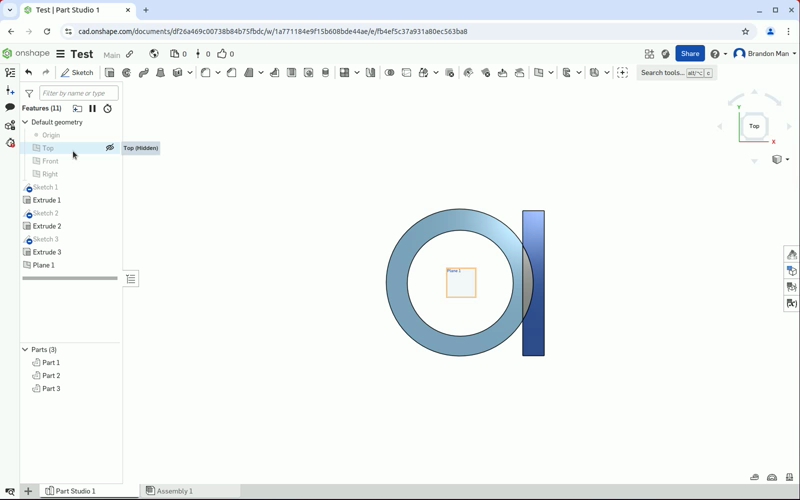
key(shift+s)
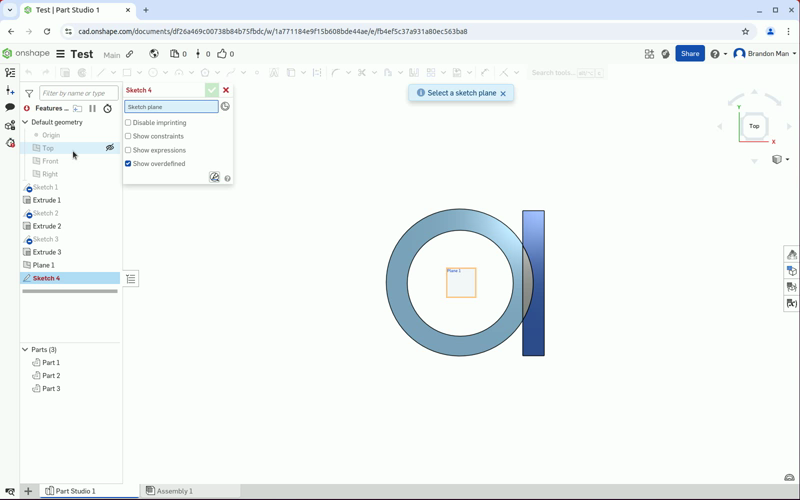
mouse_move(73, 267)
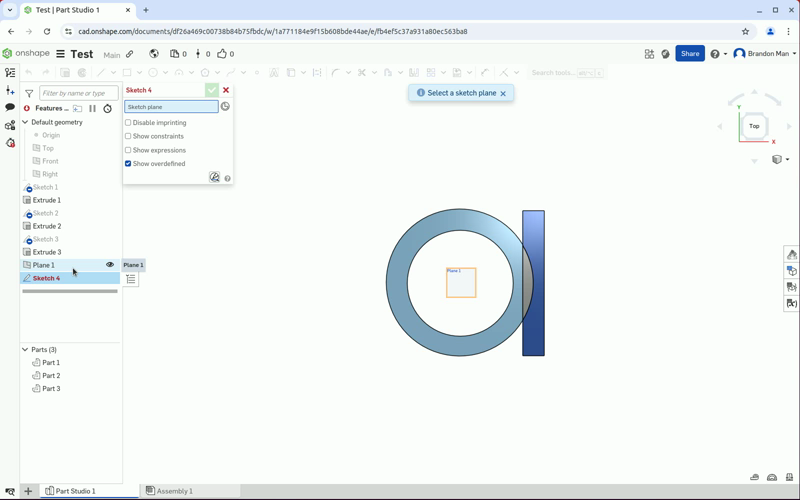
click(73, 267)
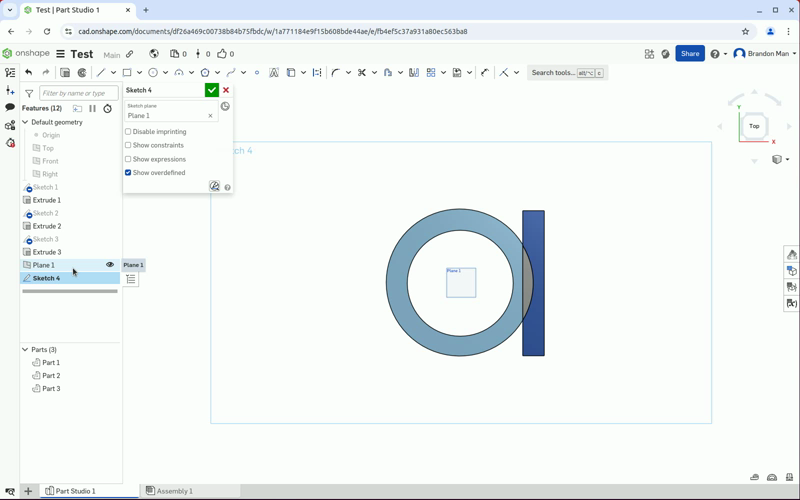
mouse_move(73, 352)
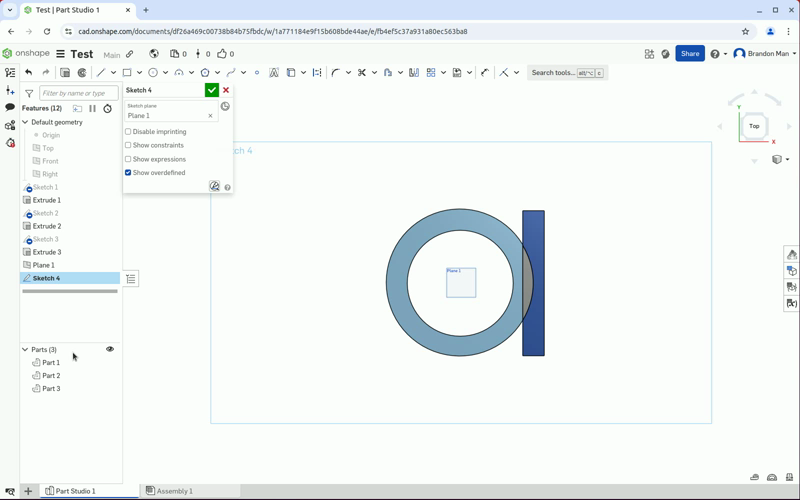
key(y)
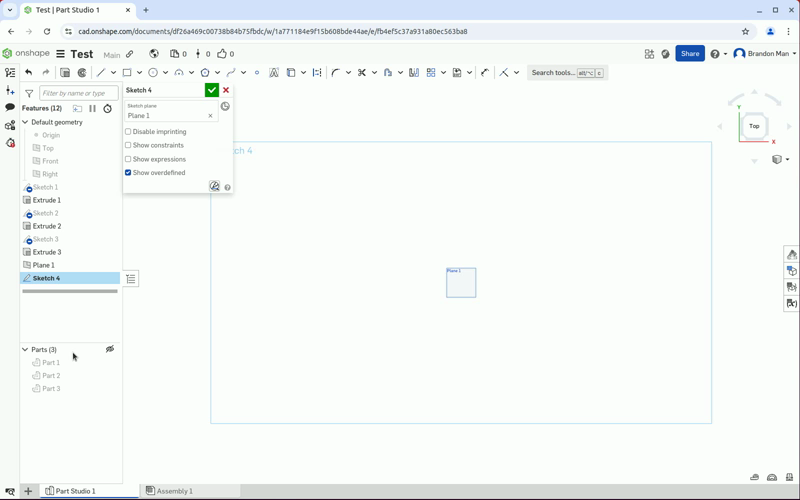
key(c)
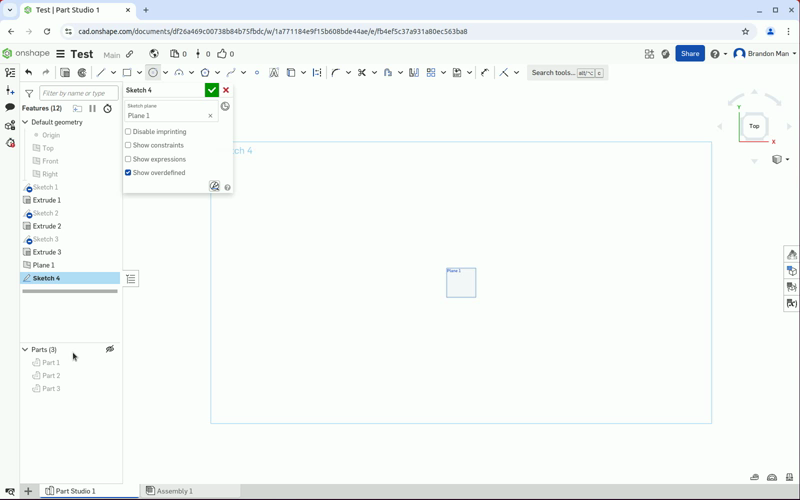
key_down(shift)
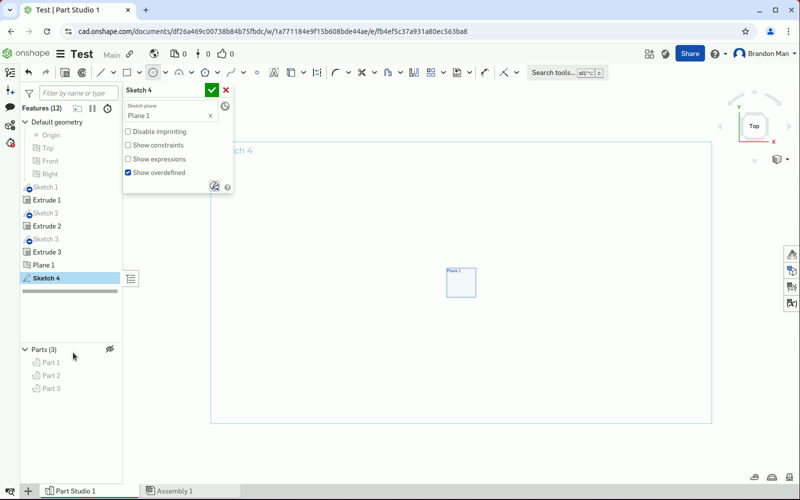
mouse_move(531, 219)
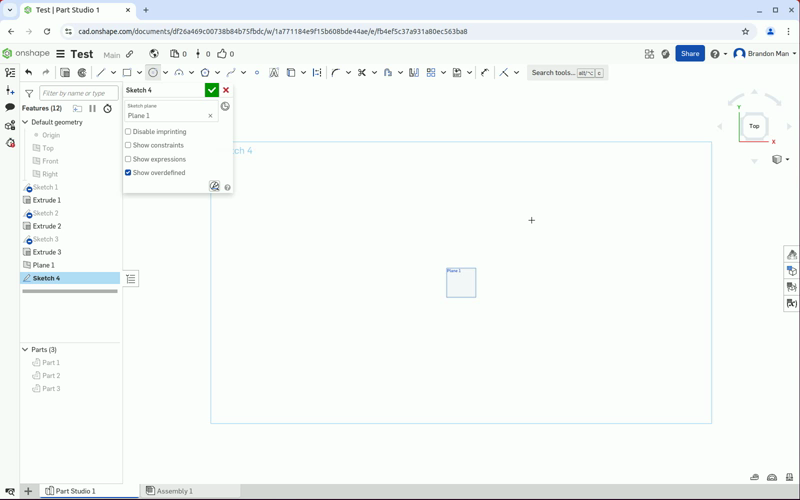
click(531, 219)
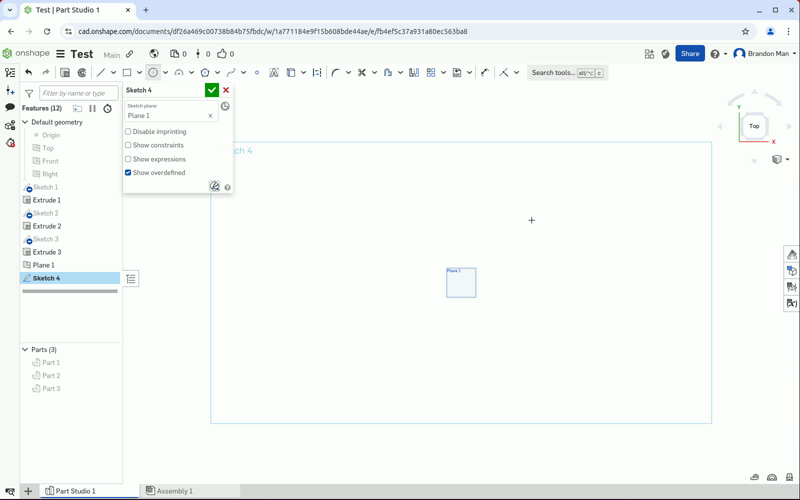
key_up(shift)
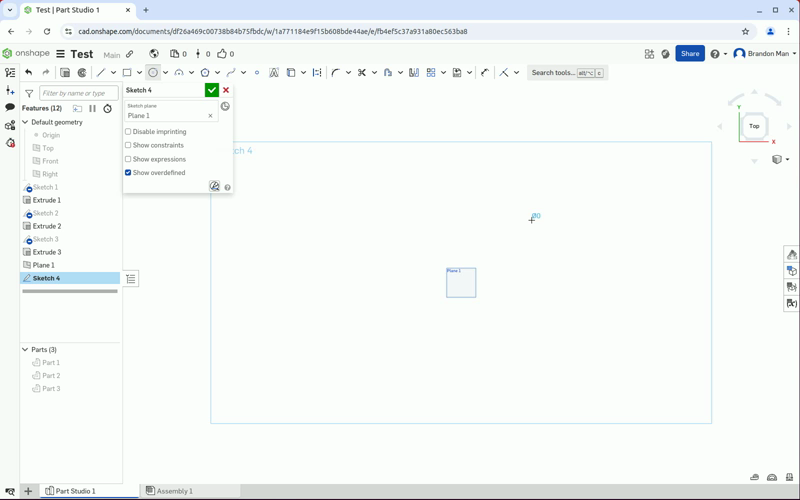
mouse_move(539, 219)
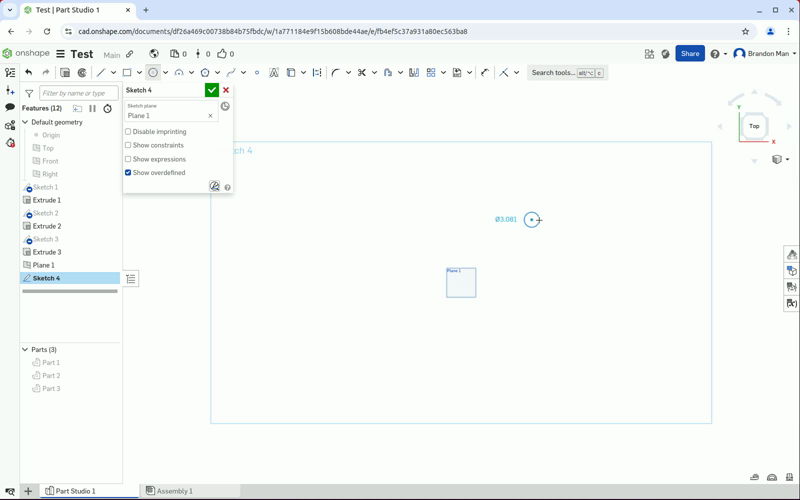
click(539, 219)
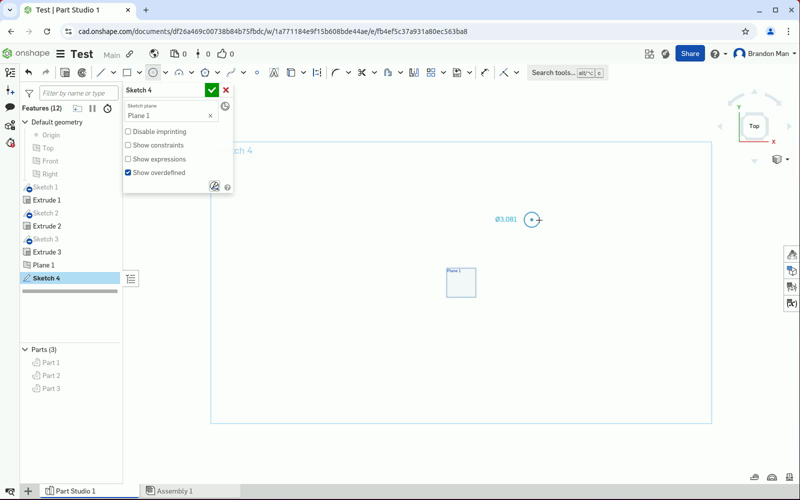
key(esc)
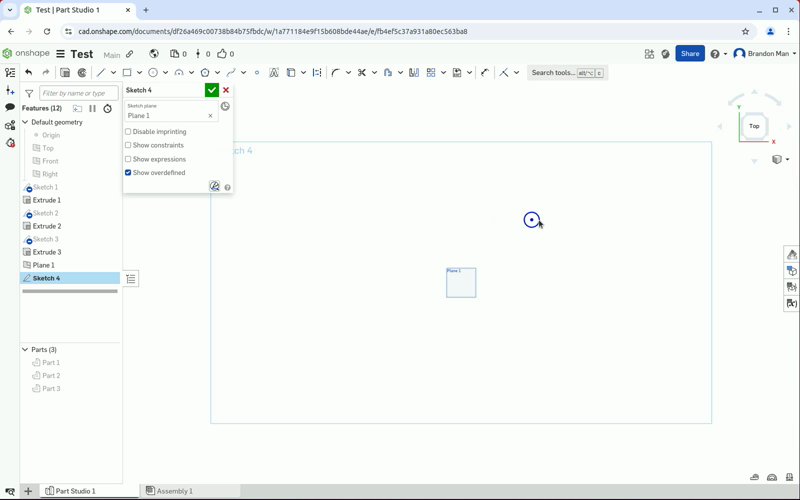
mouse_move(532, 220)
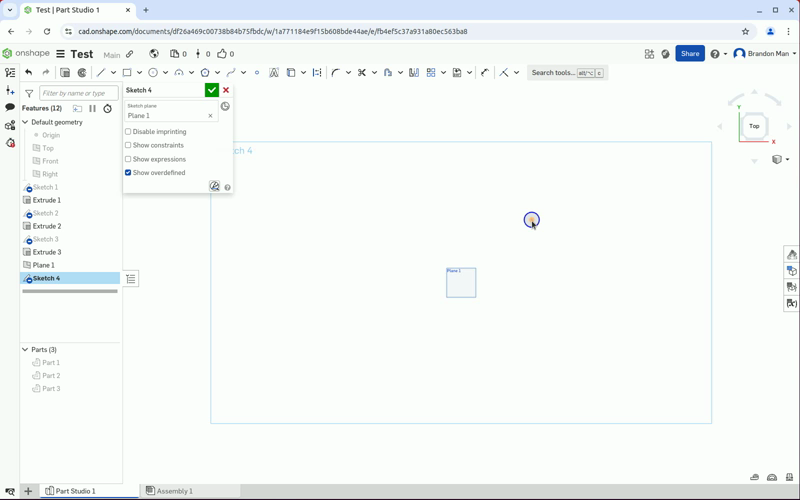
scroll(6)
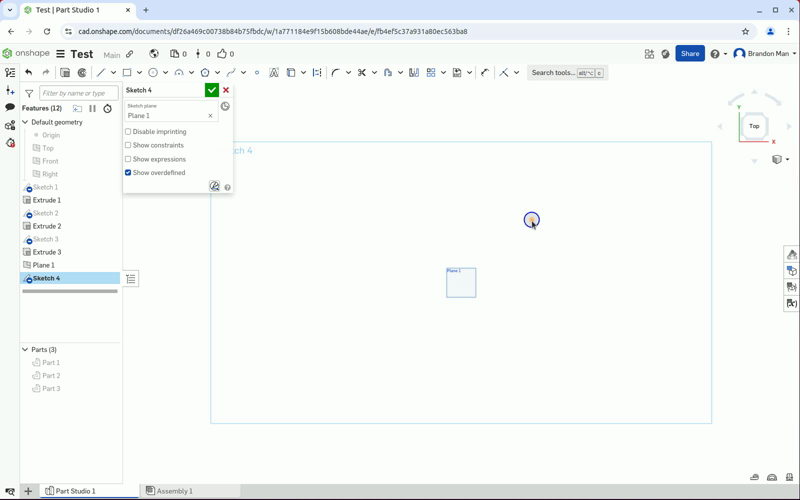
scroll(6)
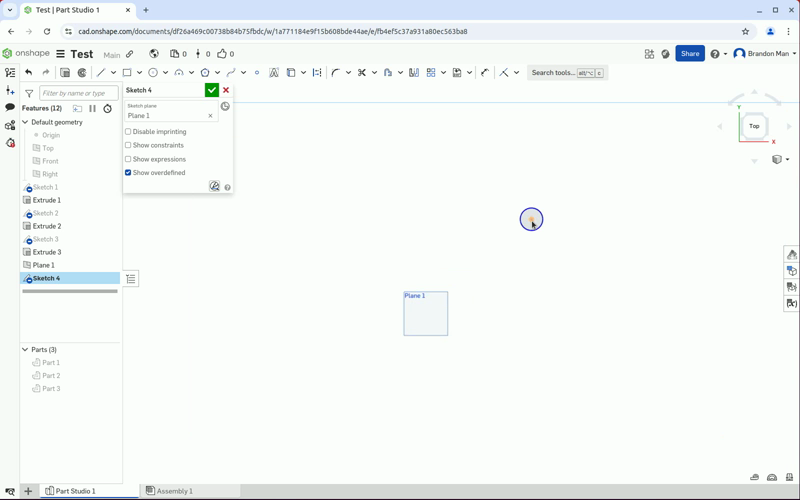
scroll(6)
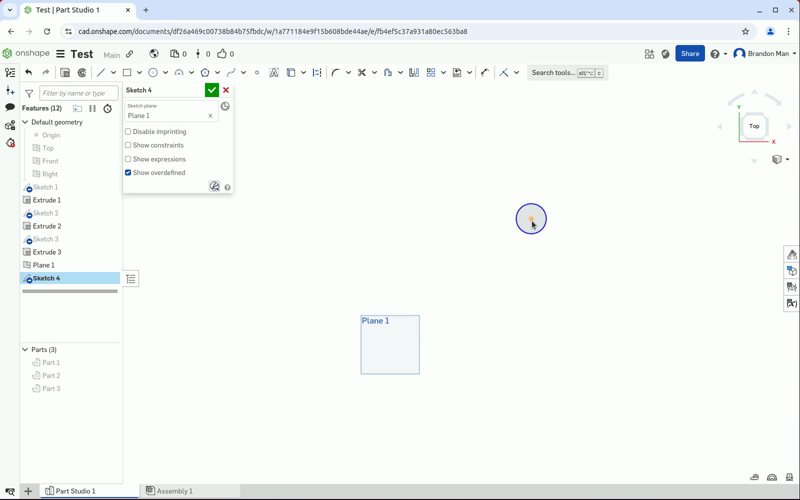
scroll(6)
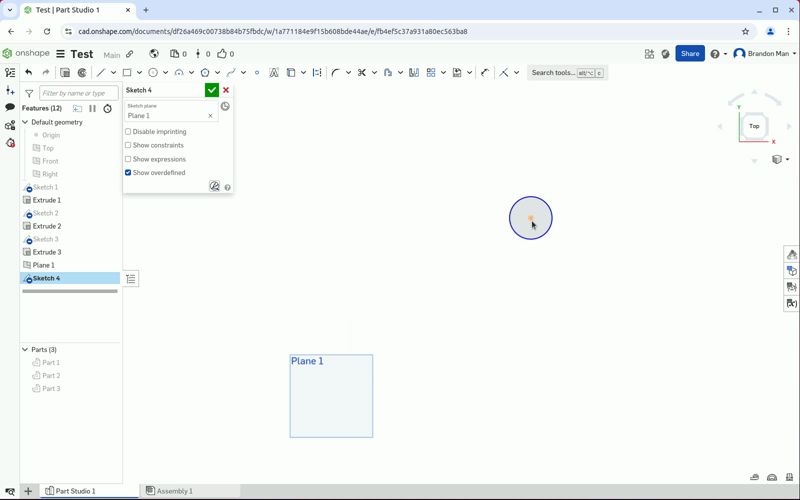
scroll(6)
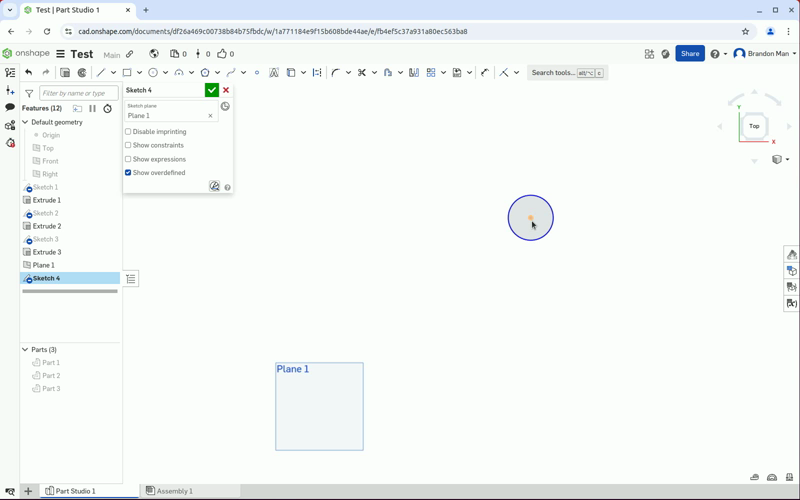
scroll(6)
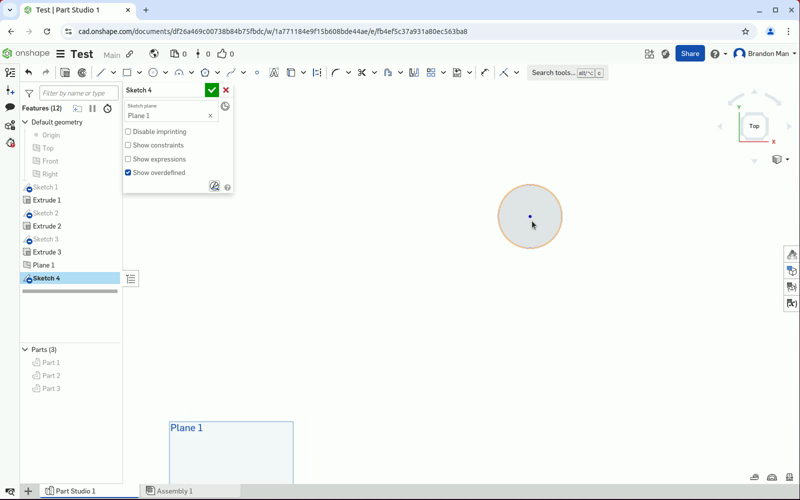
scroll(6)
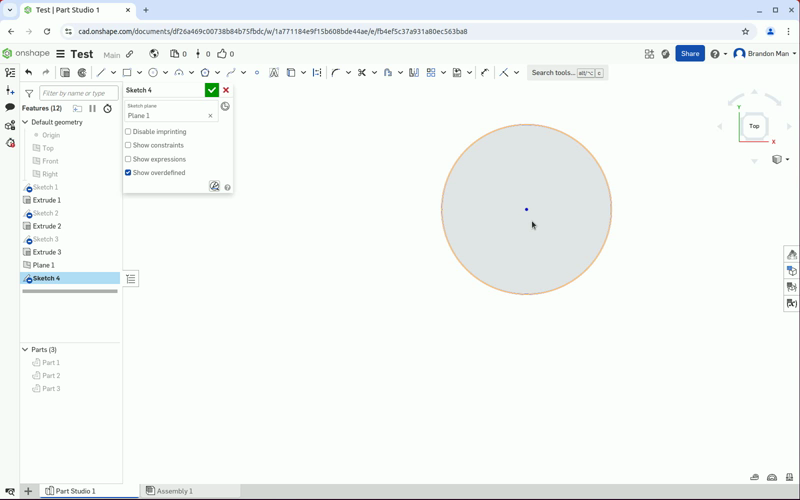
click(532, 220)
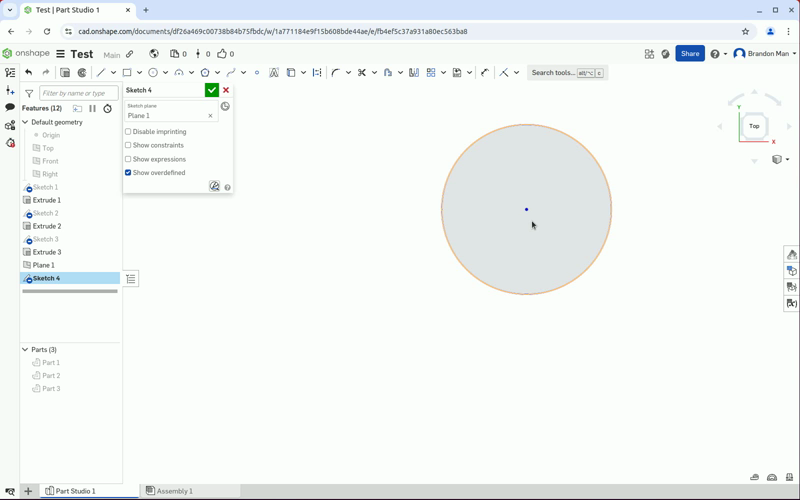
scroll(-6)
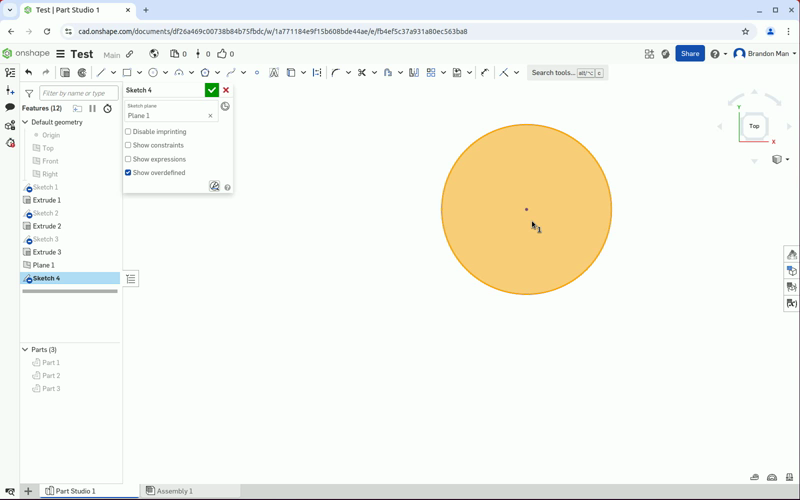
scroll(-6)
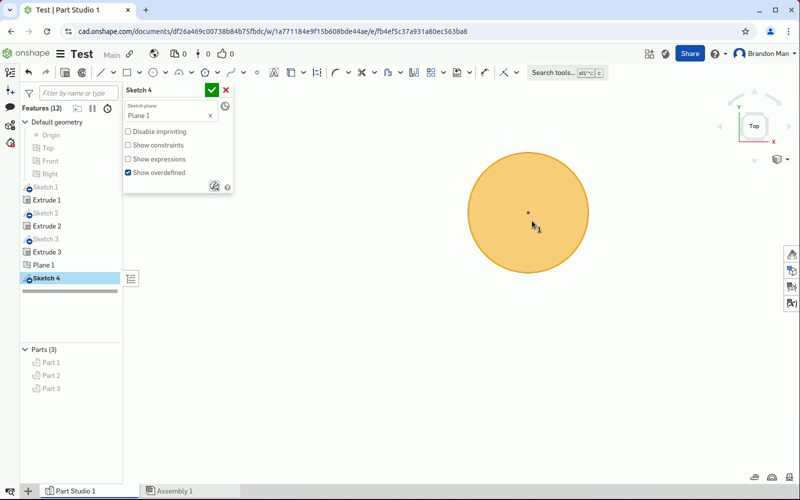
scroll(-6)
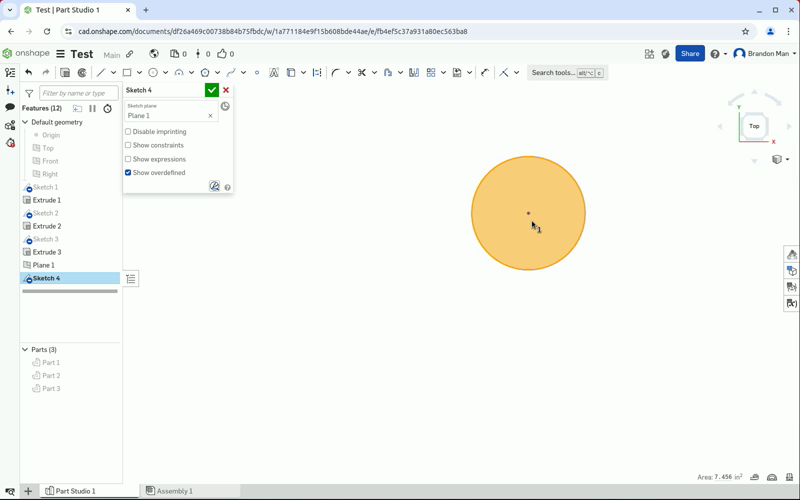
scroll(-6)
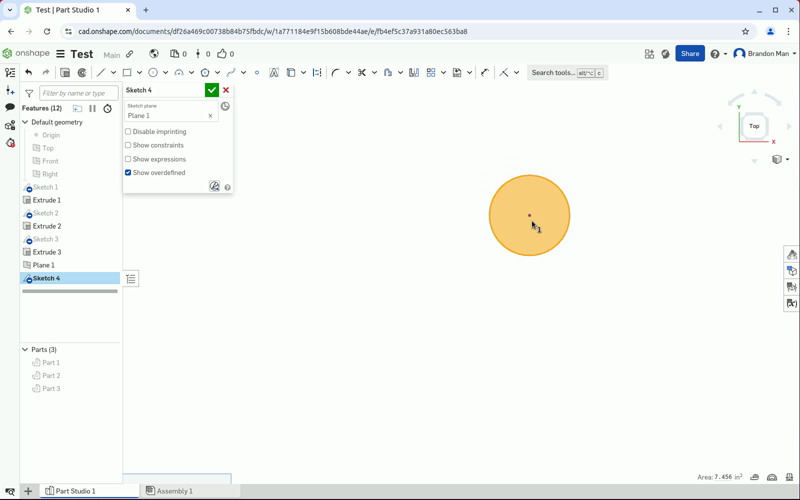
scroll(-6)
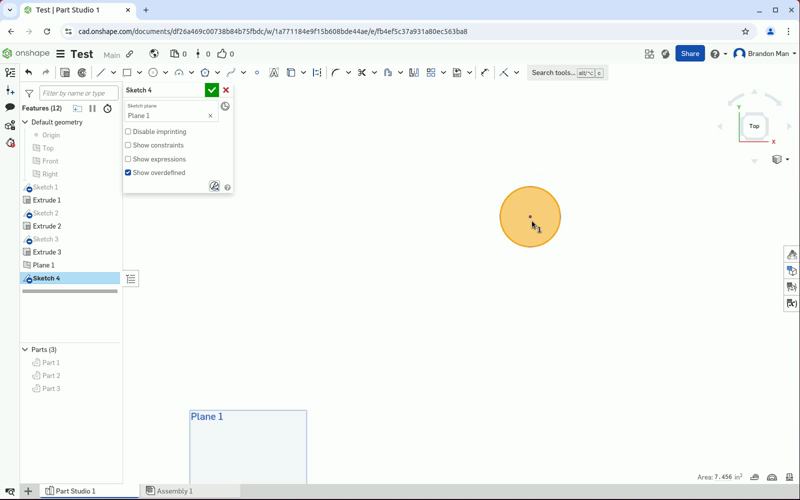
scroll(-6)
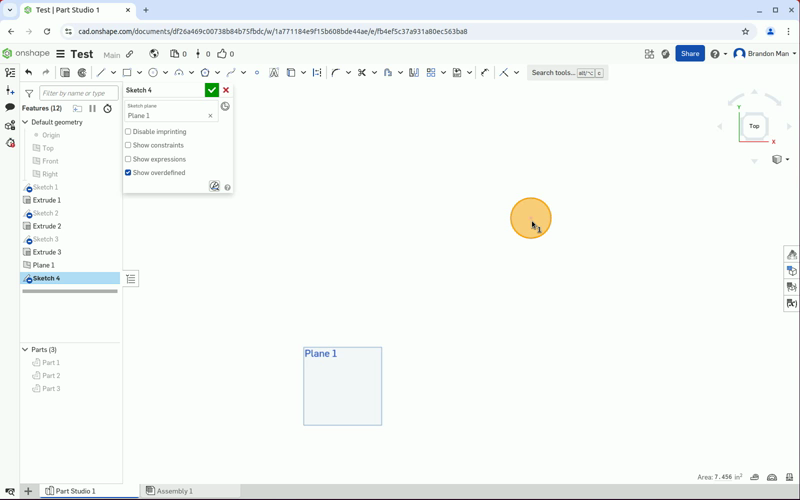
scroll(-6)
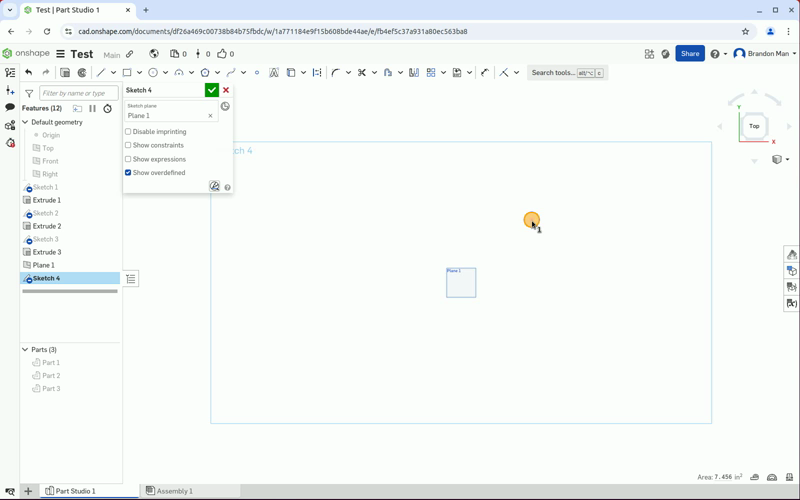
mouse_move(73, 352)
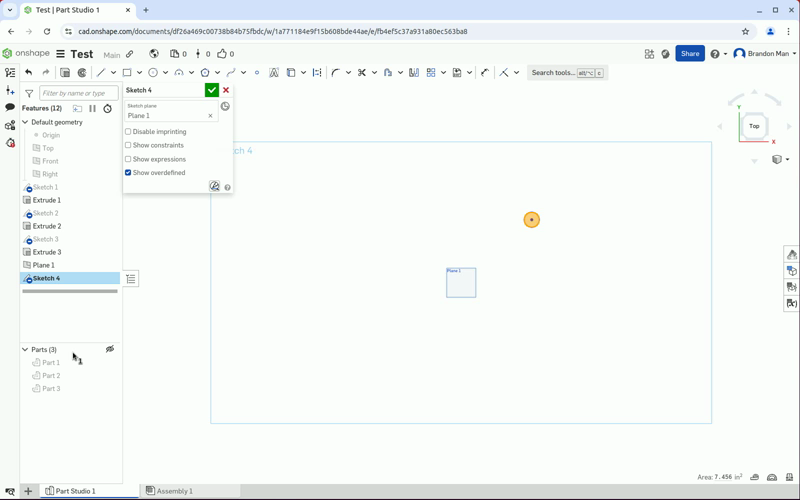
key(shift+y)
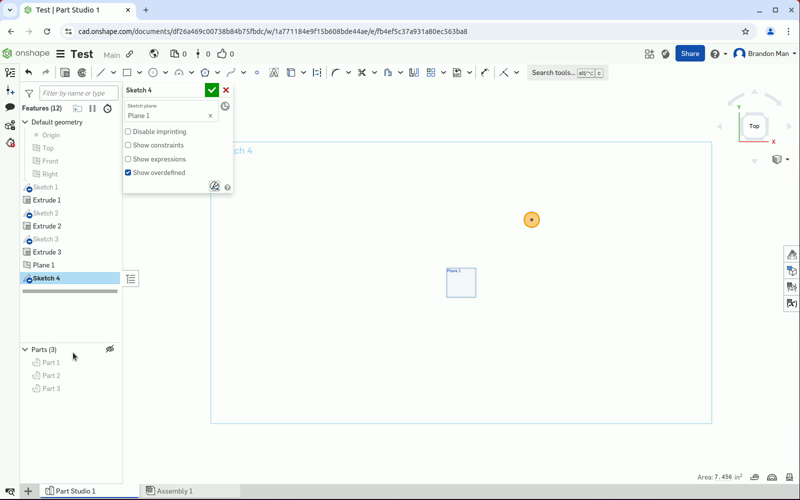
key(shift+e)
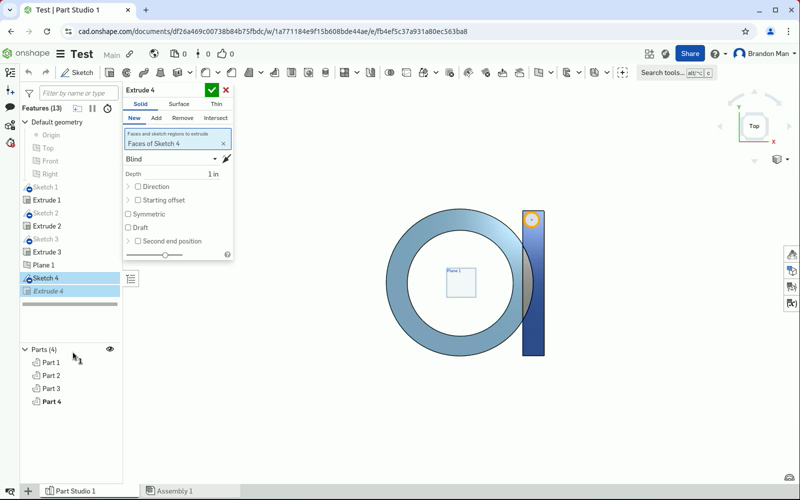
mouse_move(143, 106)
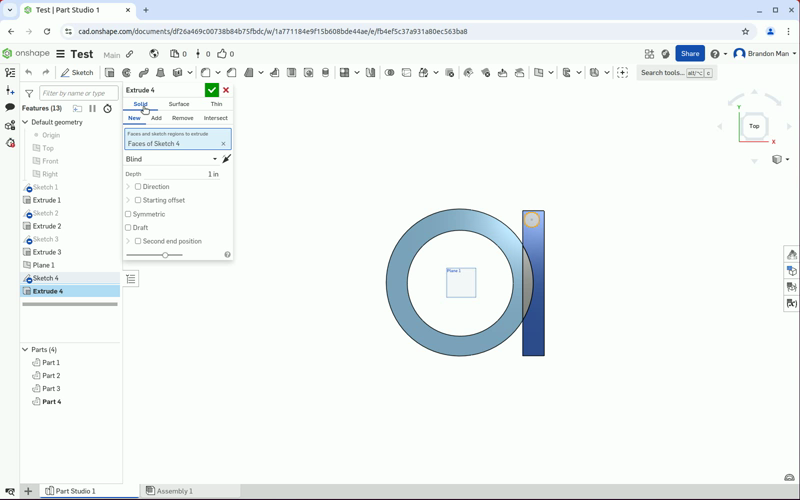
click(143, 106)
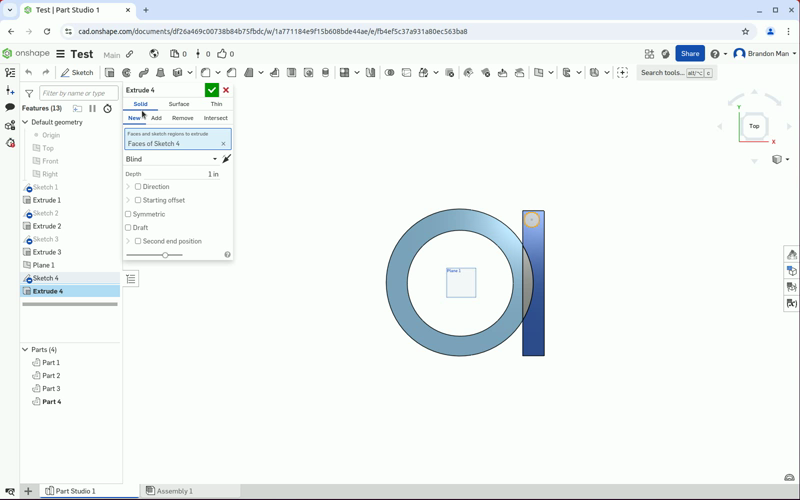
mouse_move(137, 120)
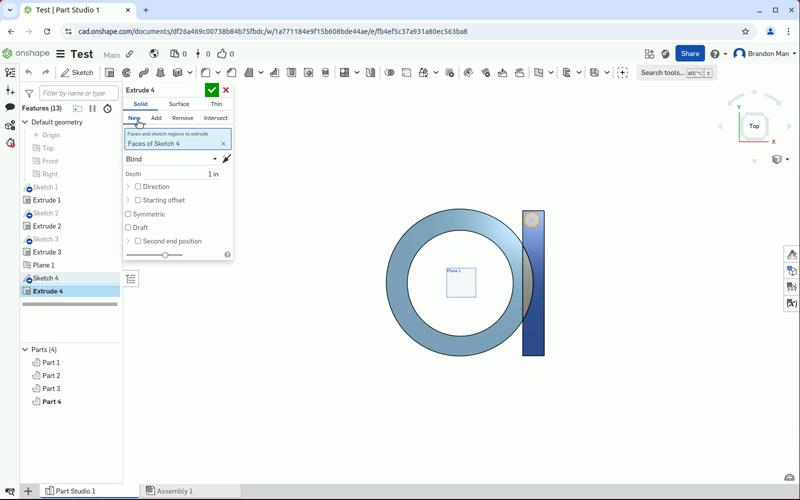
click(137, 120)
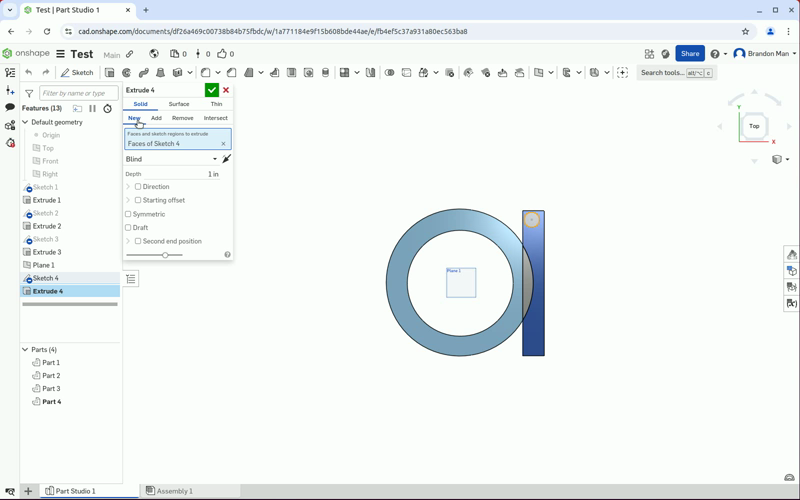
key(tab, 4)
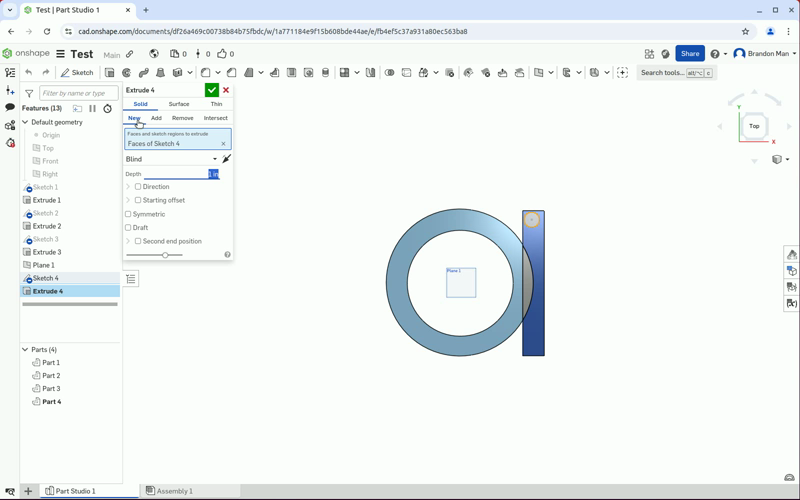
text(21.423)
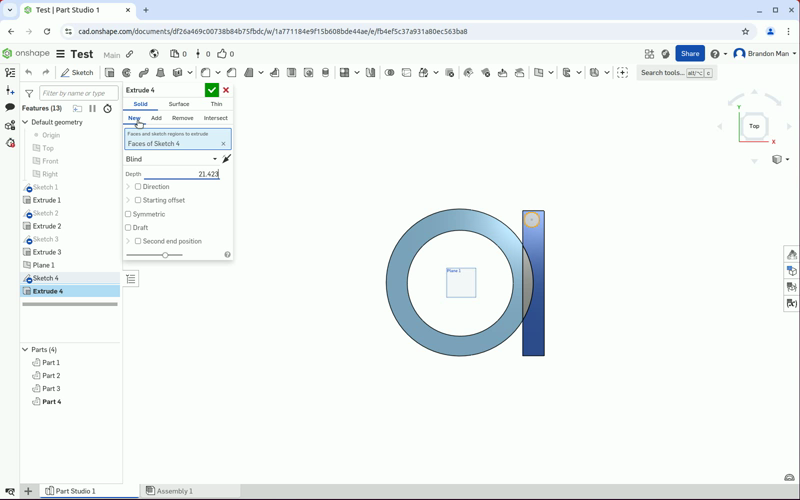
key(enter)
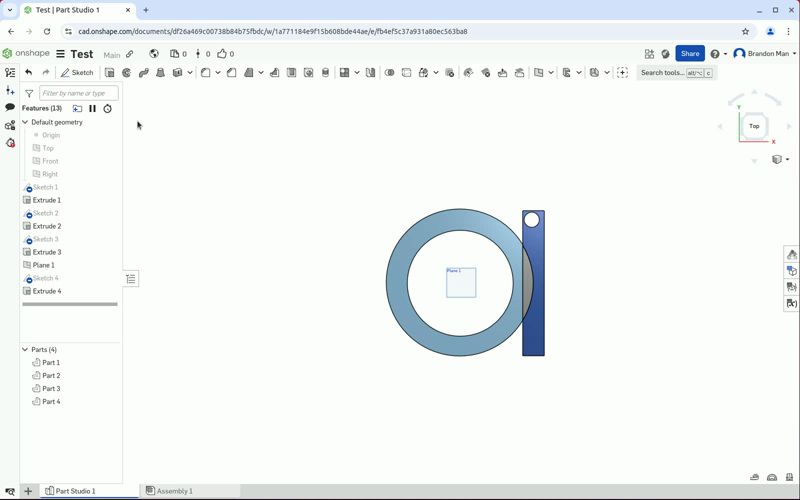
key(shift+h)
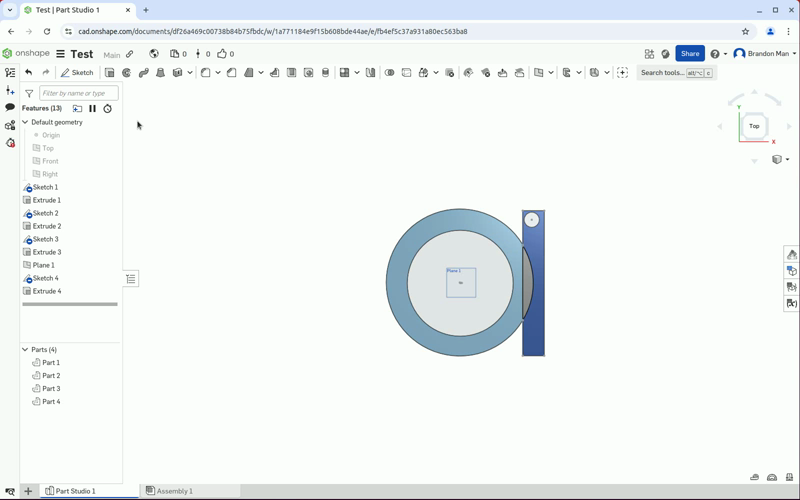
key(shift+h)
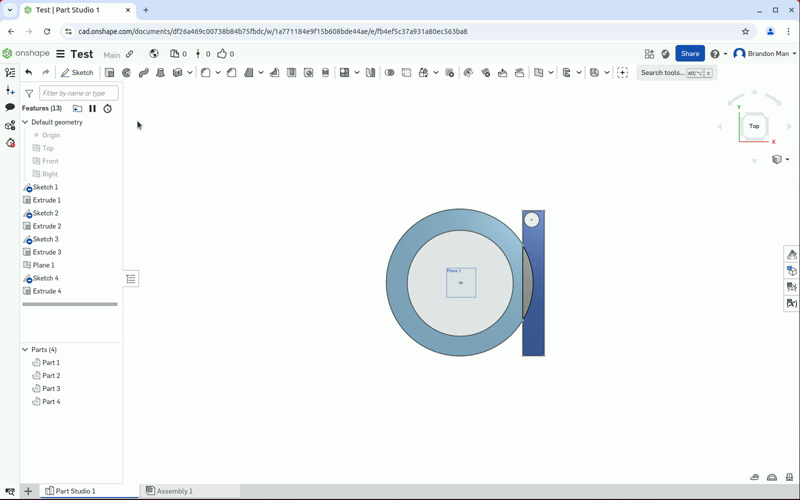
key(shift+7)
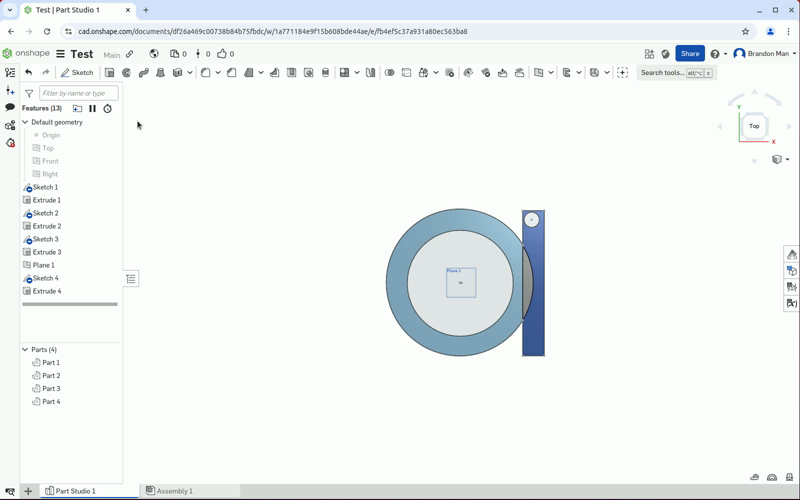
key(up, 3)
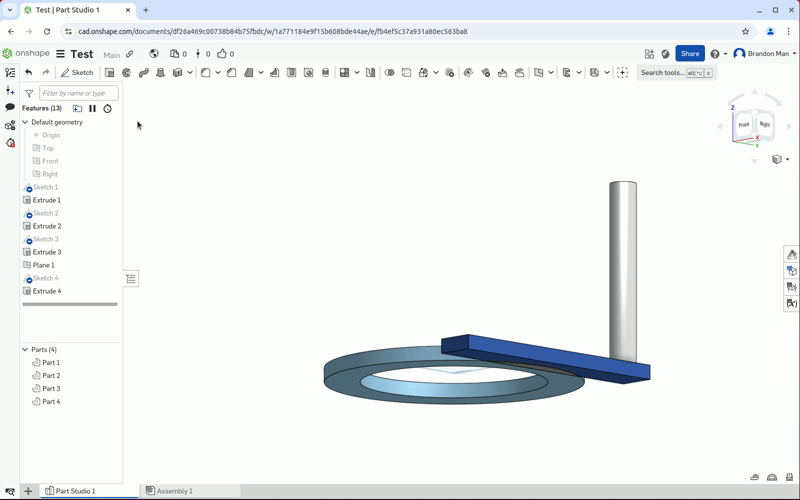
key(left, 3)
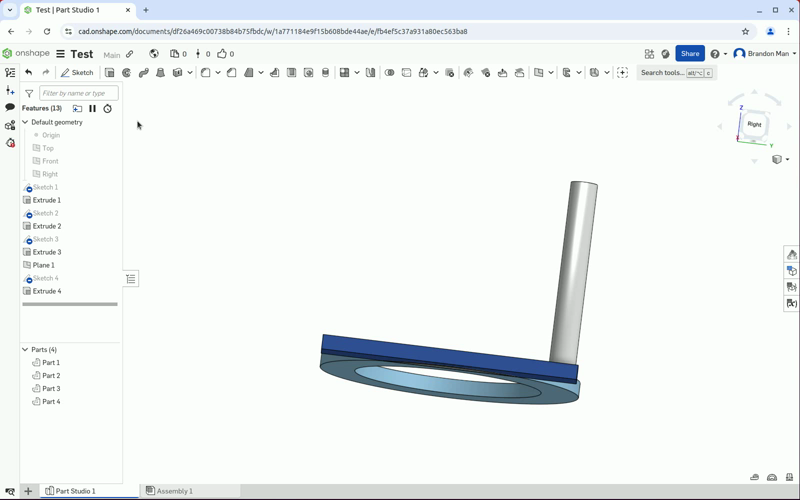
key(right, 3)
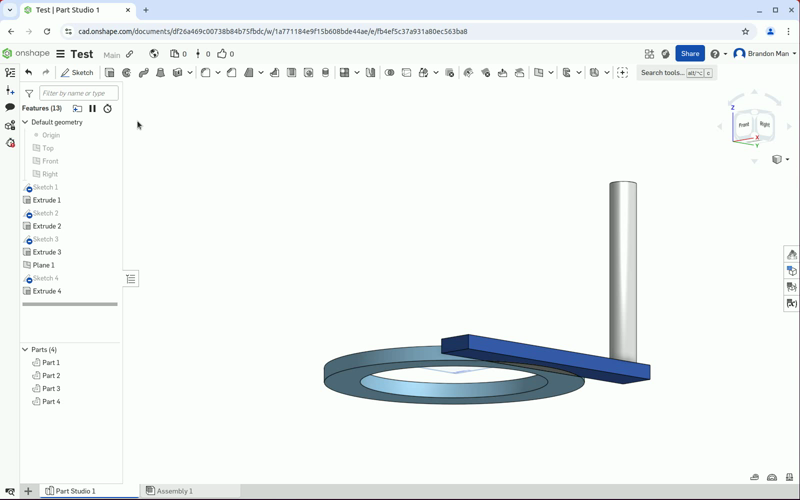
key(down, 3)
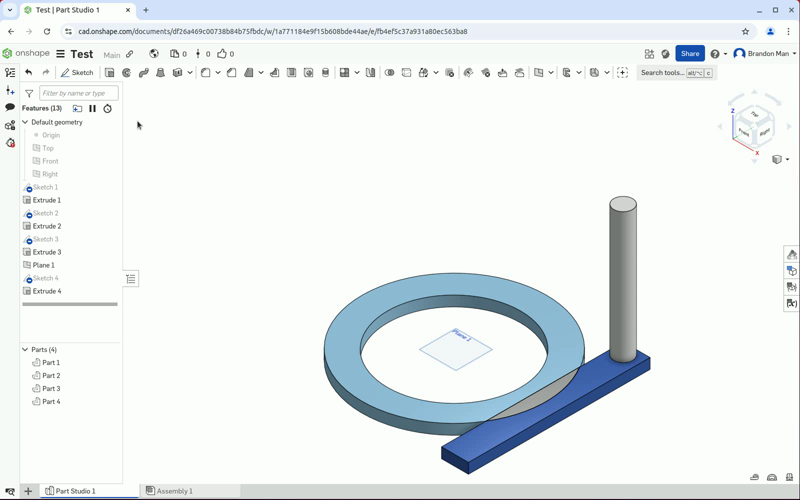
mouse_move(73, 189)
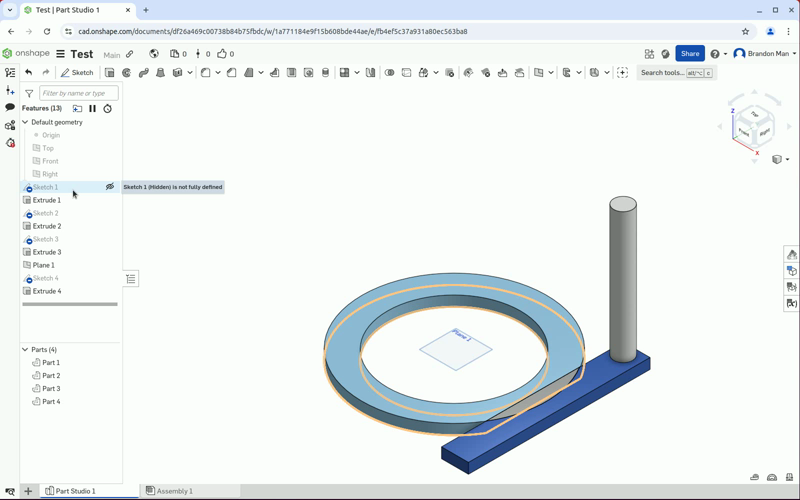
click(73, 189)